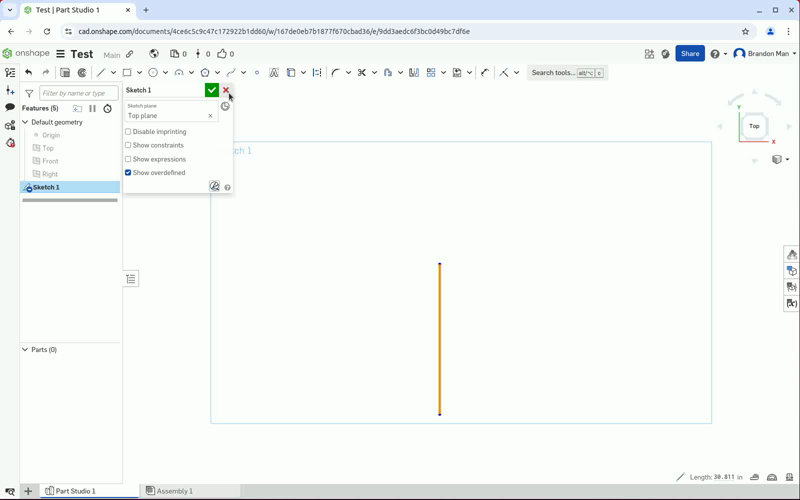
key(shift+h)
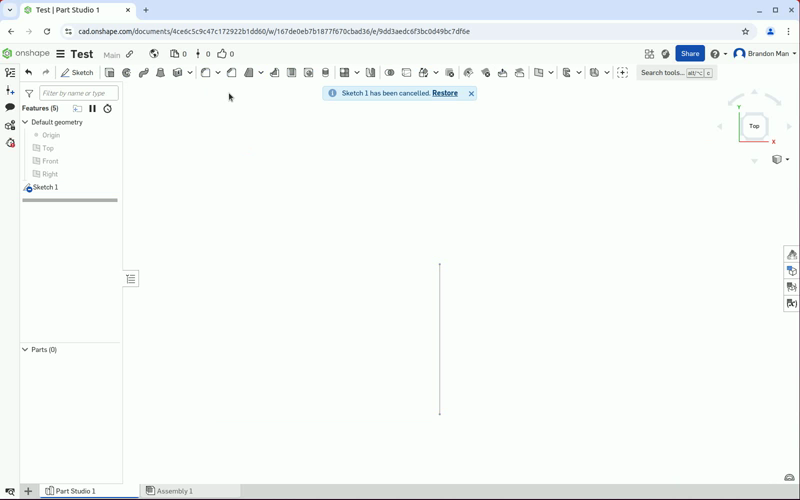
key(shift+s)
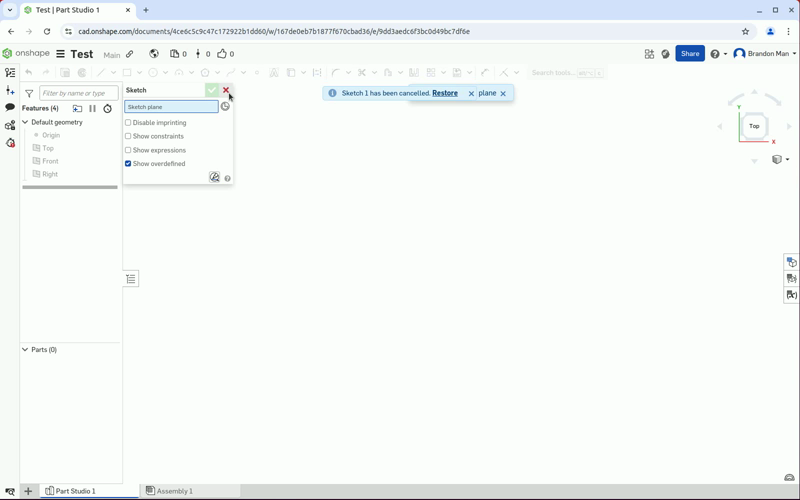
mouse_move(73, 150)
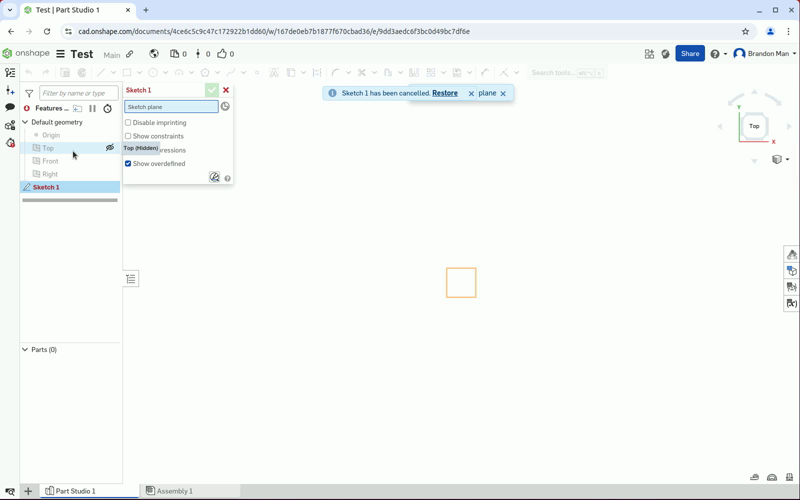
click(73, 150)
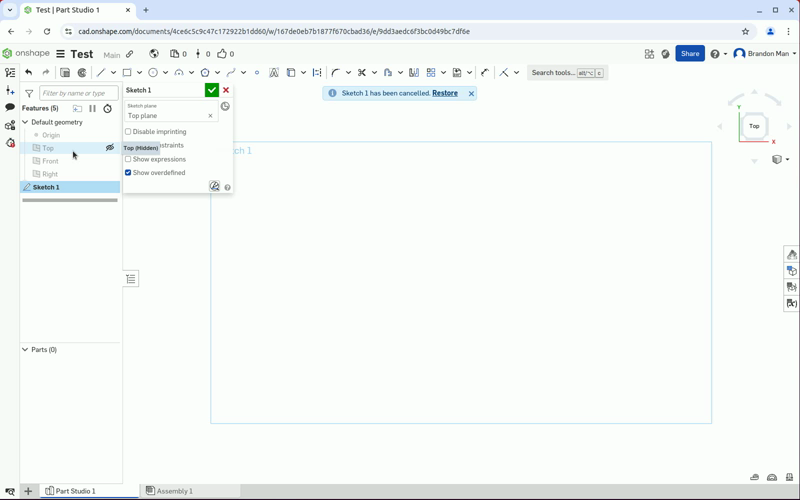
mouse_move(73, 352)
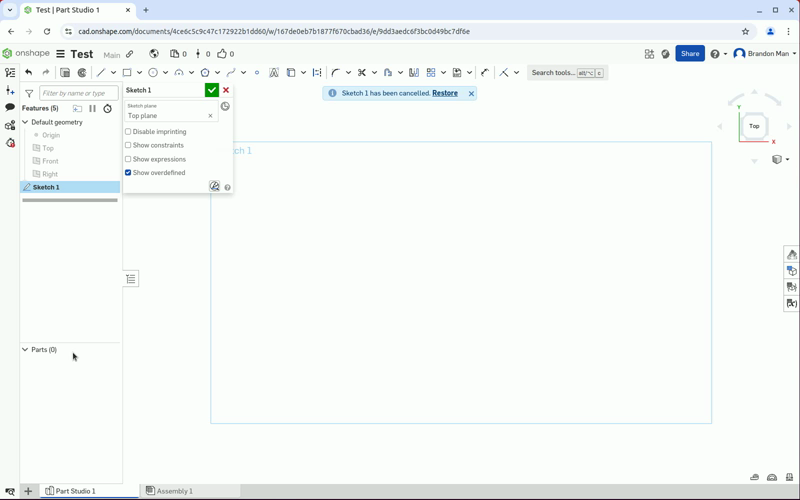
key(y)
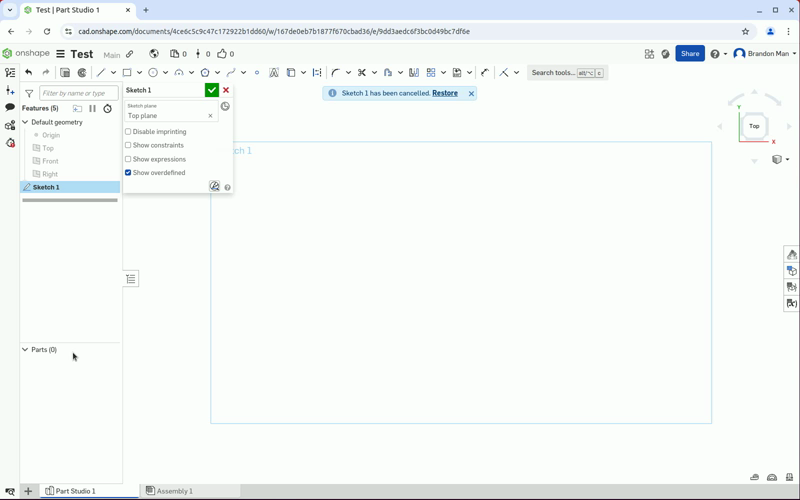
key(l)
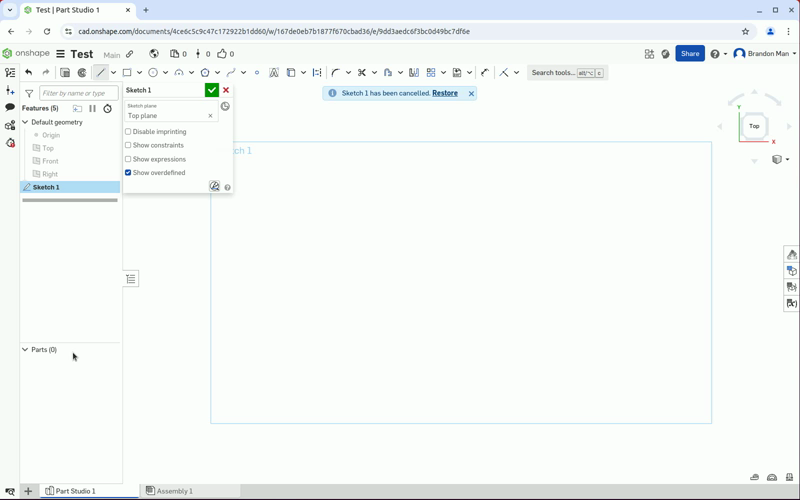
key_down(shift)
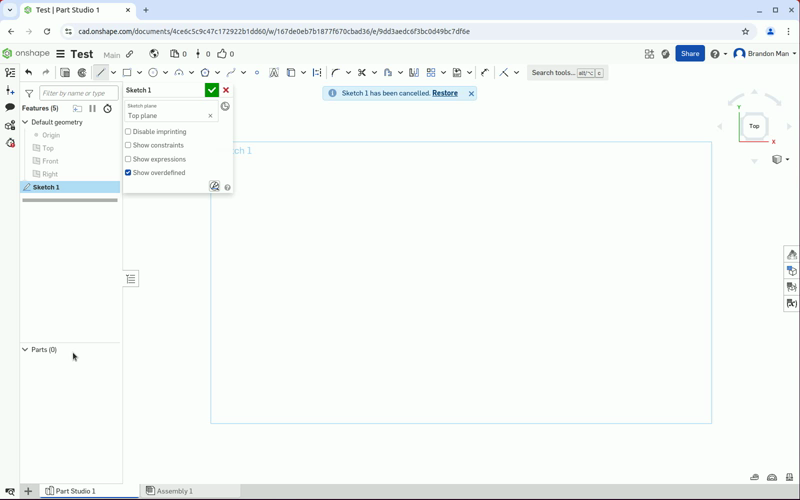
mouse_move(457, 287)
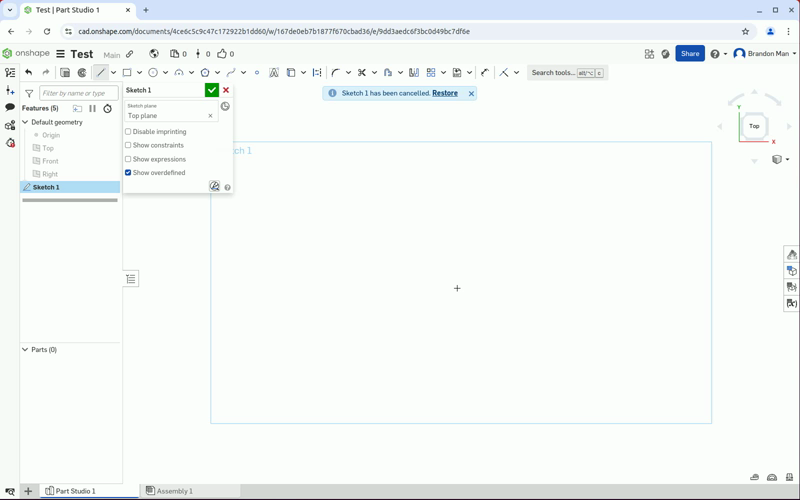
click(457, 287)
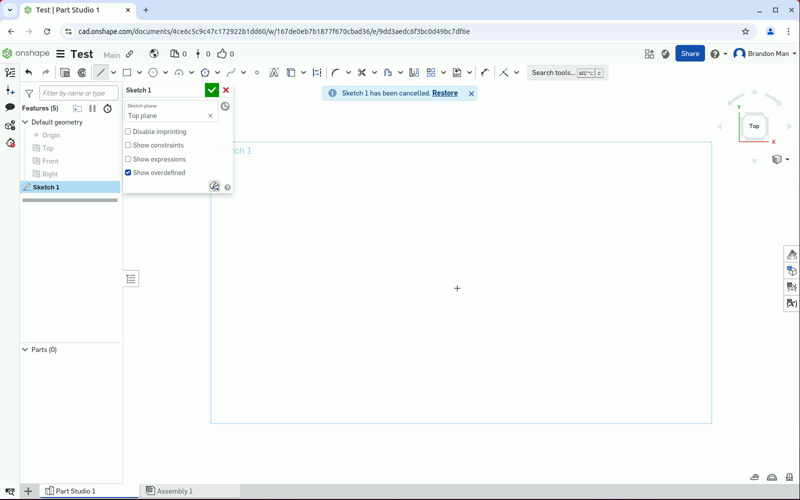
key_up(shift)
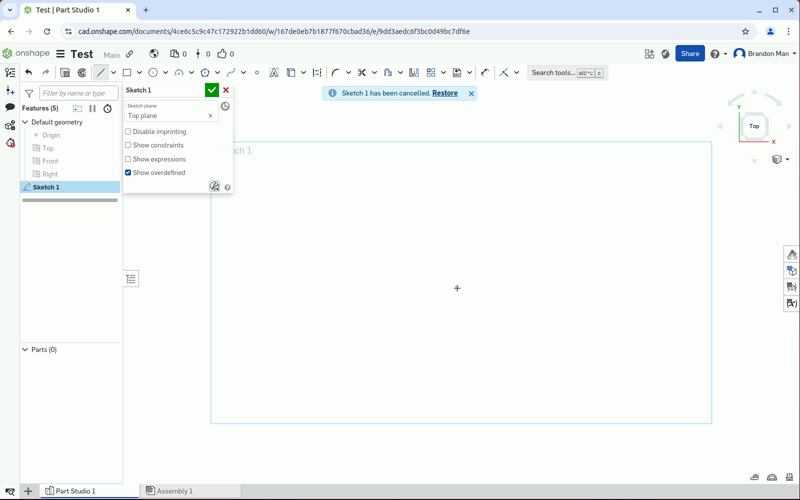
key_down(shift)
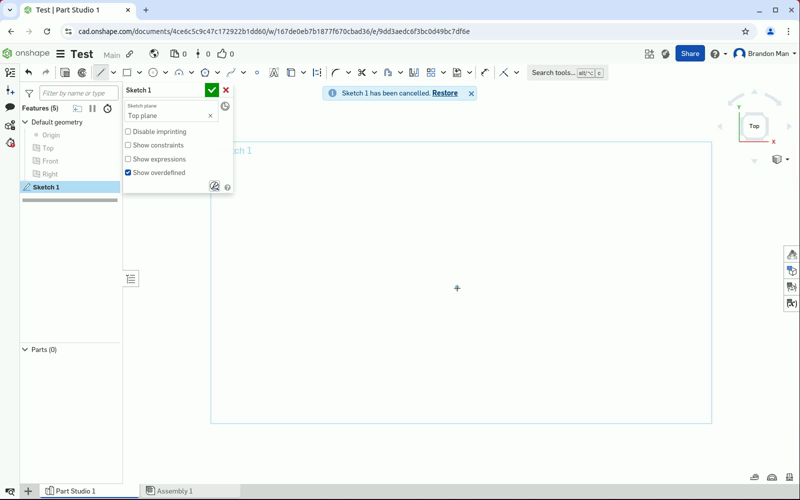
mouse_move(487, 287)
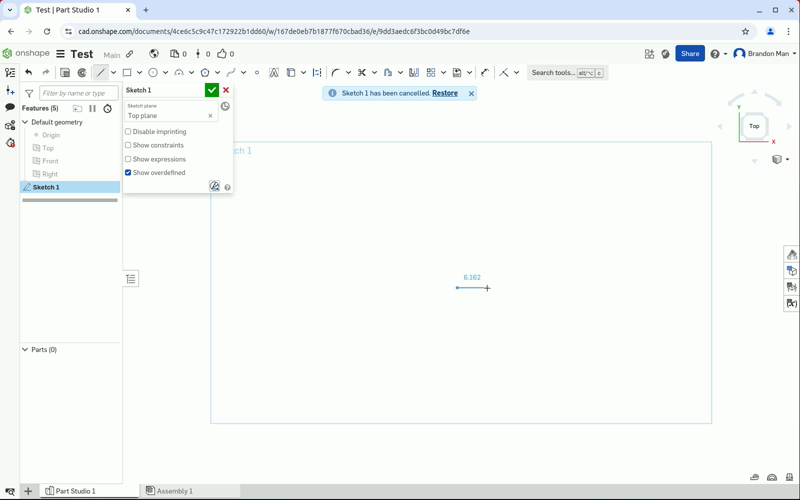
mouse_move(466, 287)
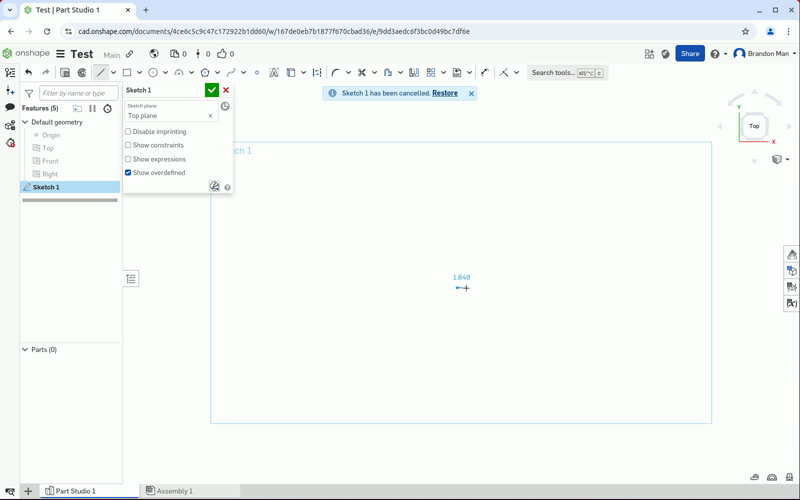
click(466, 287)
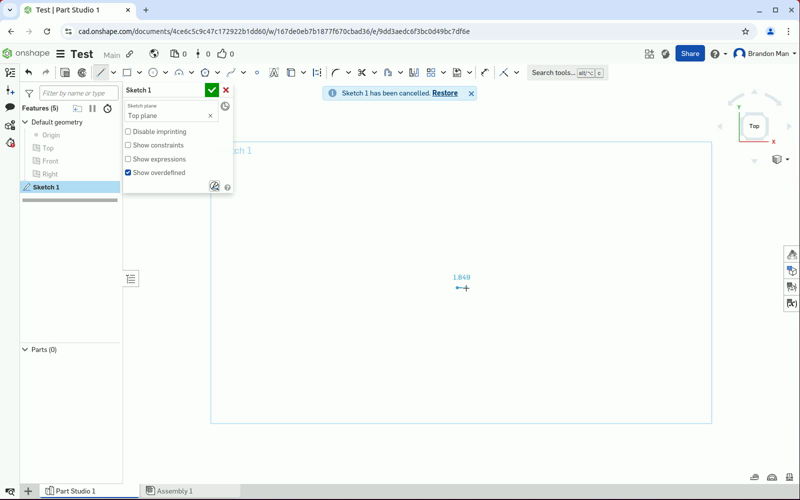
key_up(shift)
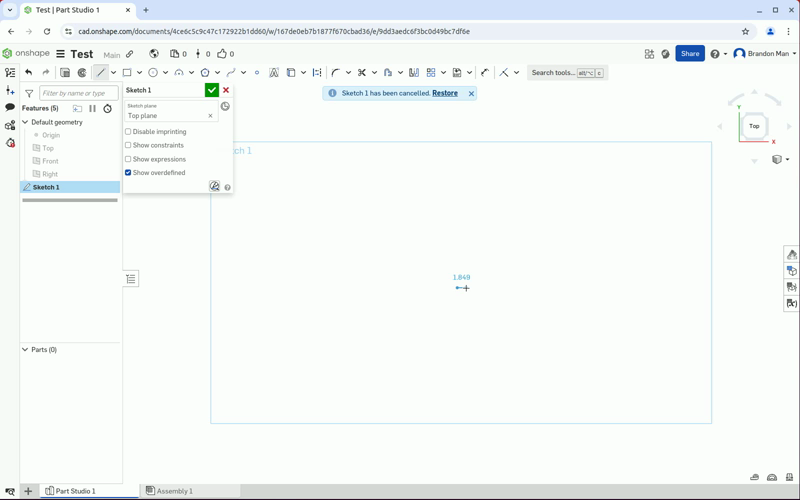
key_down(shift)
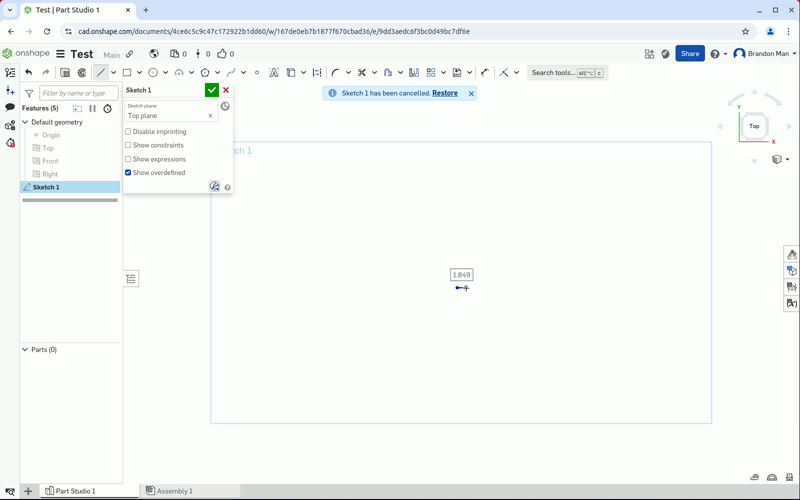
mouse_move(496, 287)
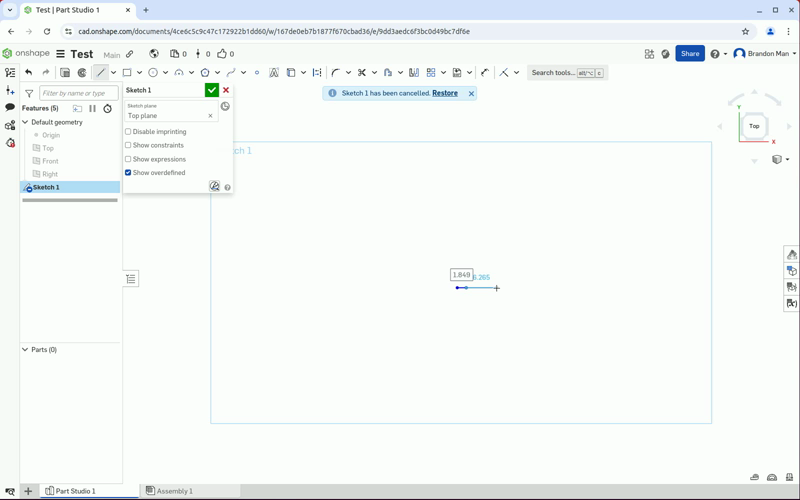
mouse_move(466, 278)
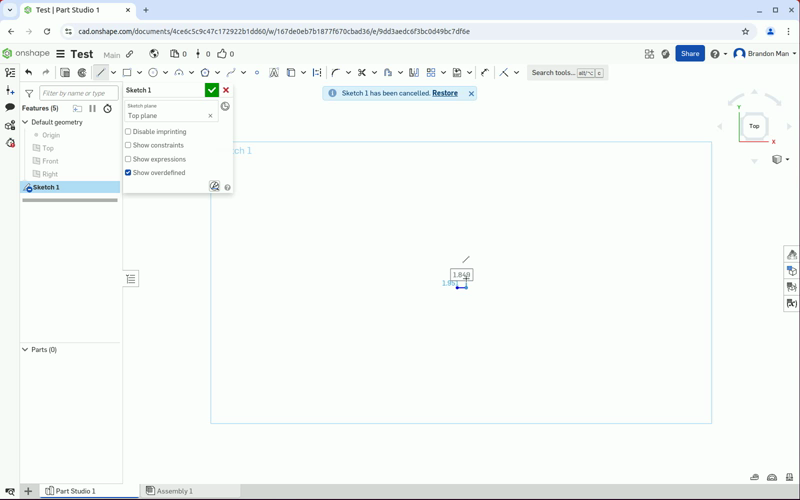
click(466, 278)
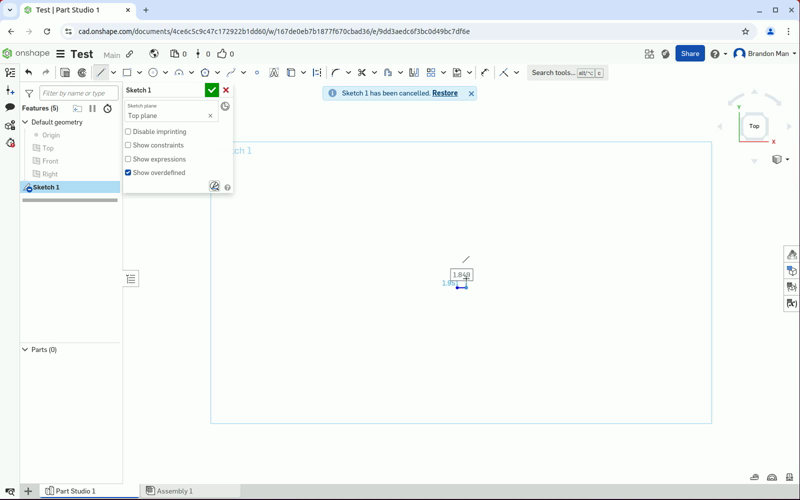
key_up(shift)
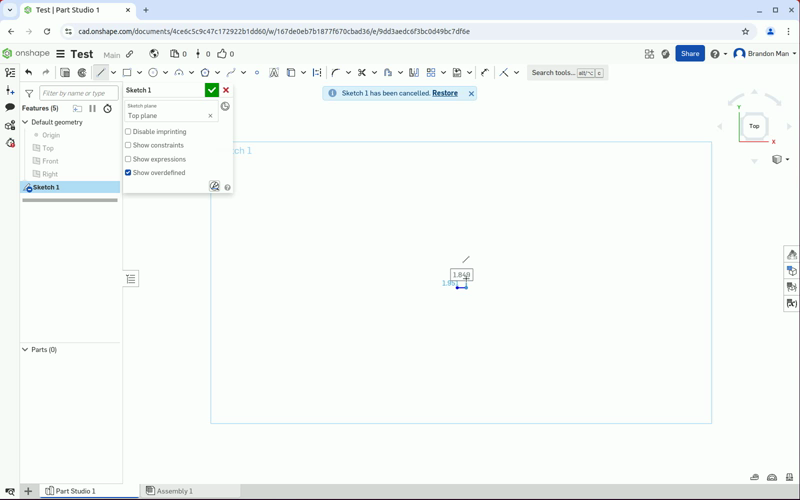
key_down(shift)
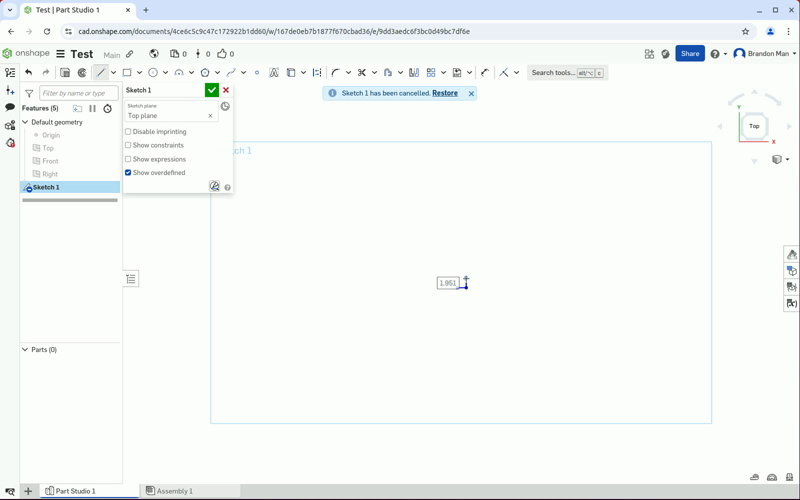
mouse_move(496, 278)
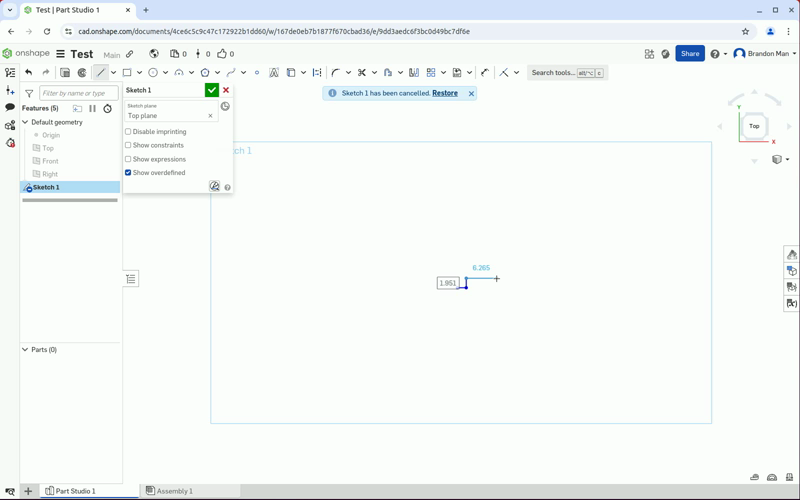
mouse_move(457, 278)
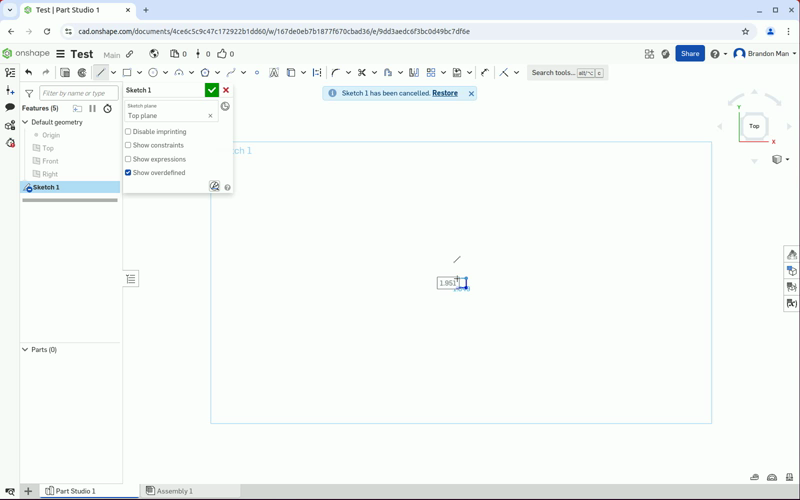
click(457, 278)
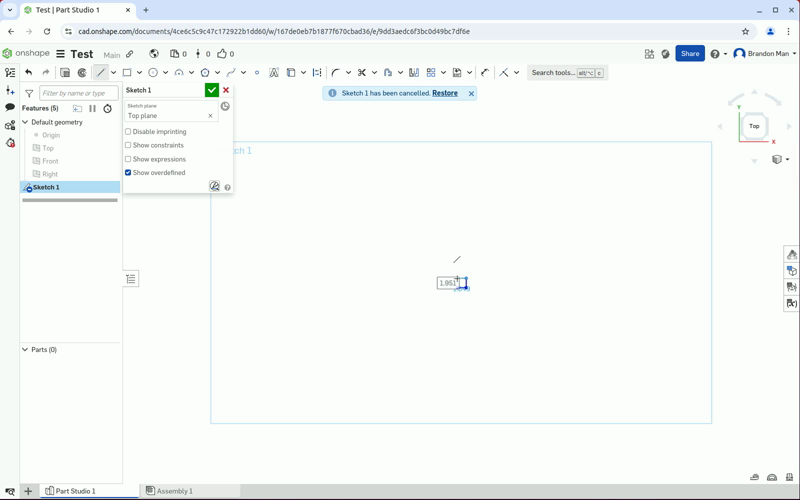
key_up(shift)
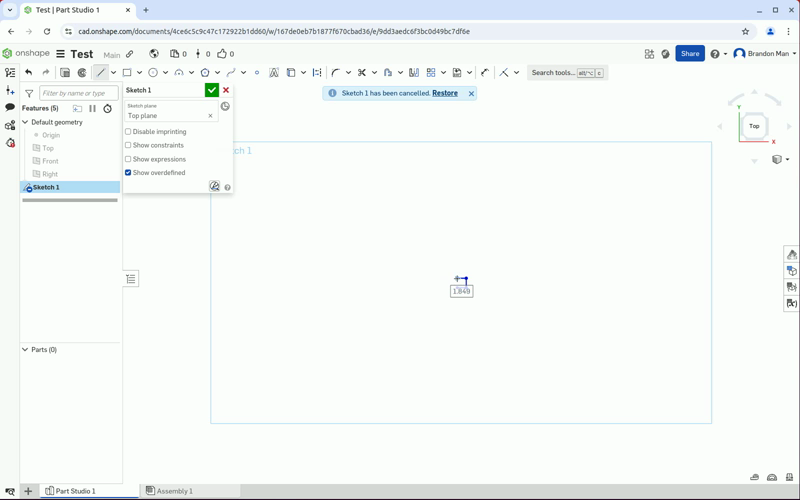
mouse_move(487, 278)
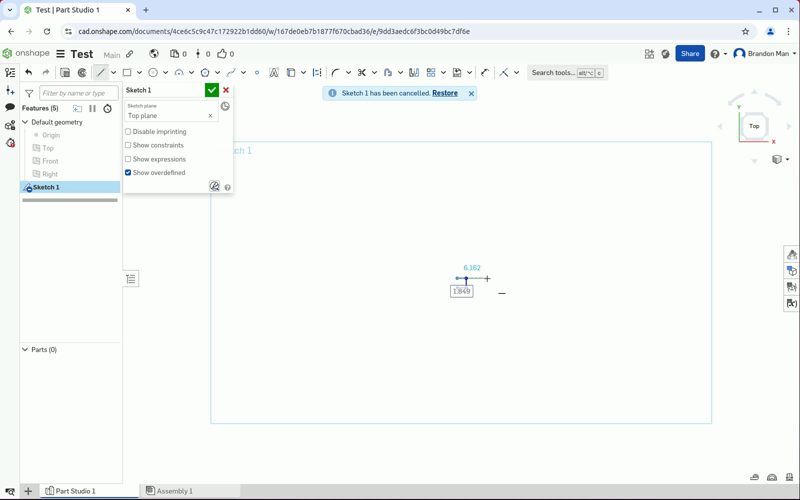
key_down(shift)
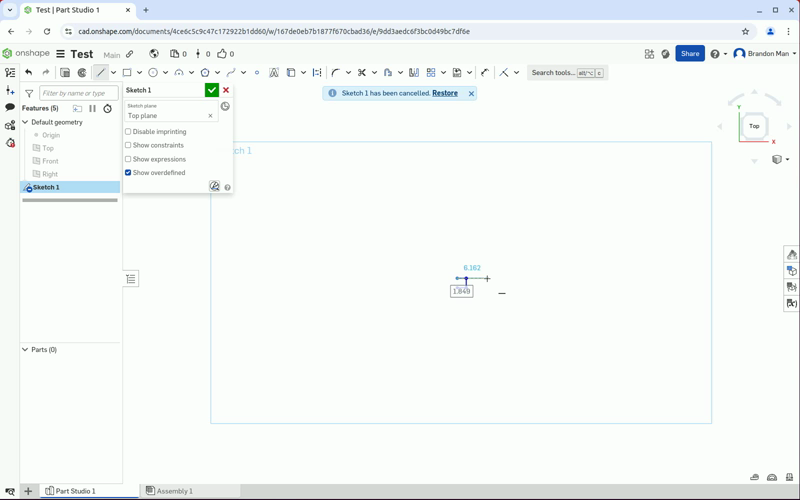
mouse_move(457, 287)
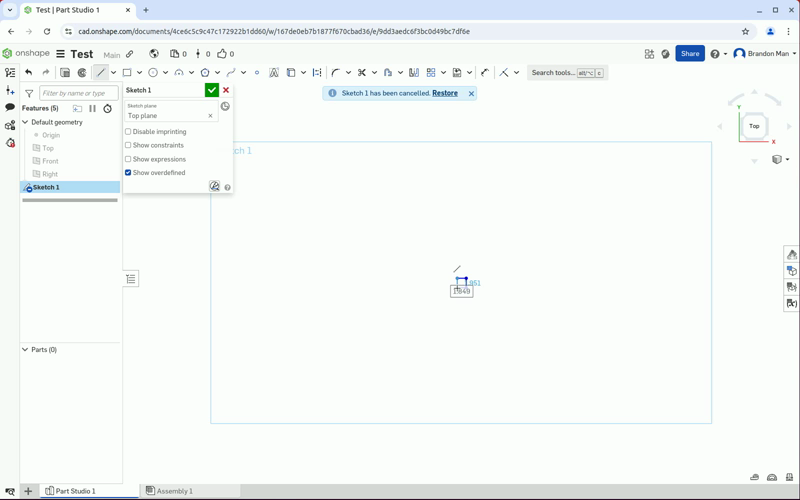
key_up(shift)
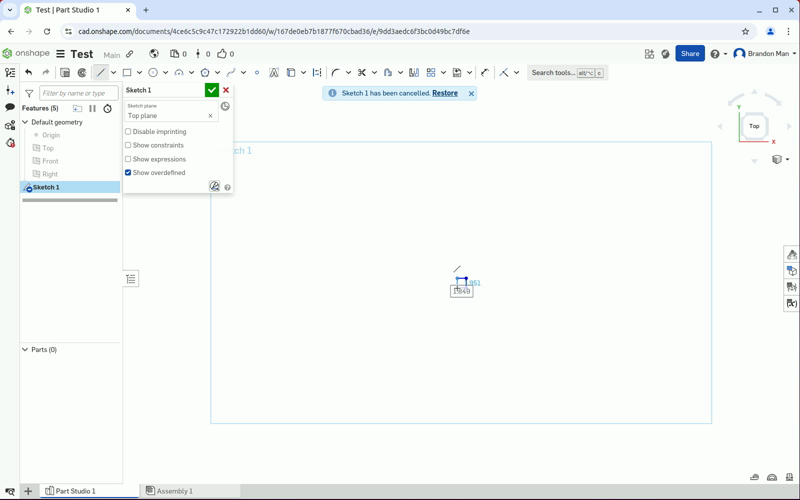
click(457, 287)
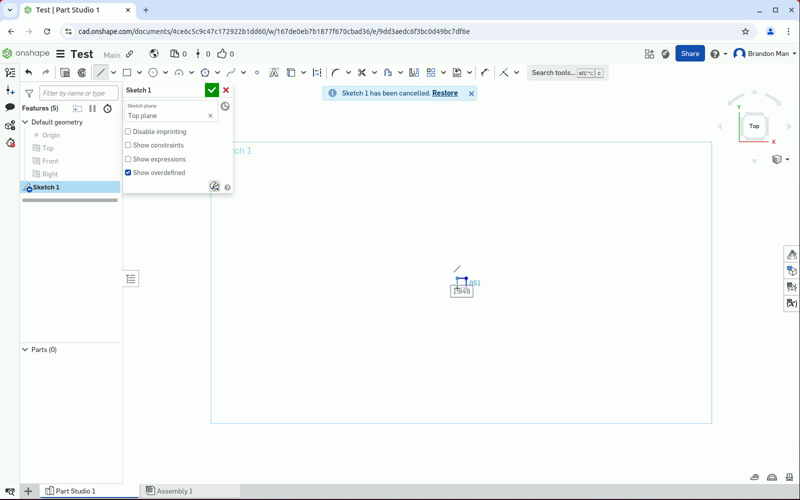
key(esc)
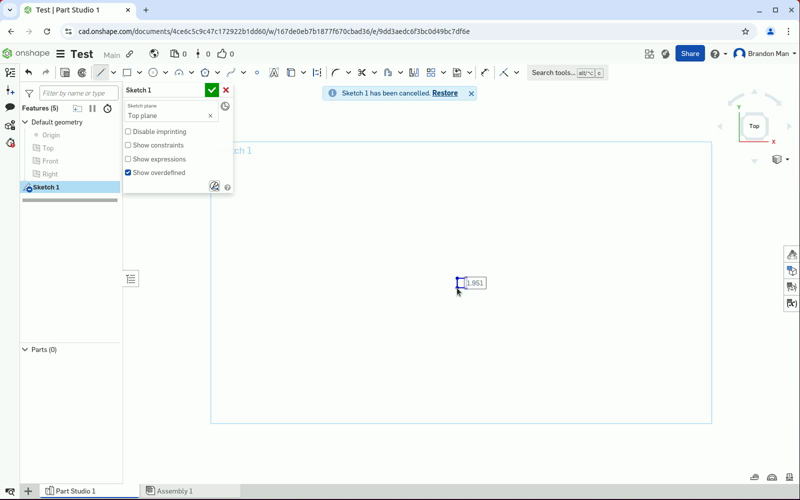
key(l)
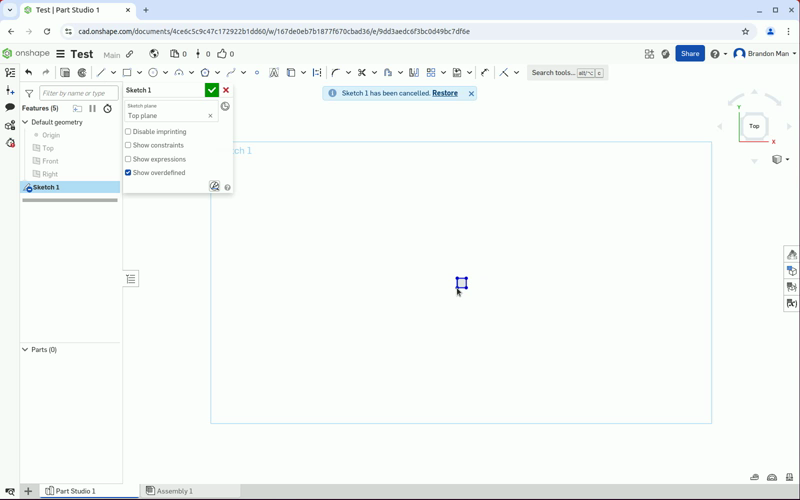
key_down(shift)
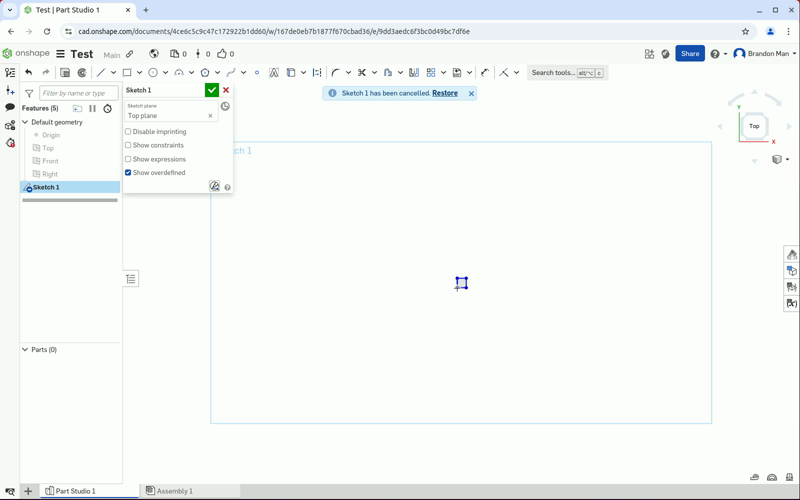
mouse_move(457, 287)
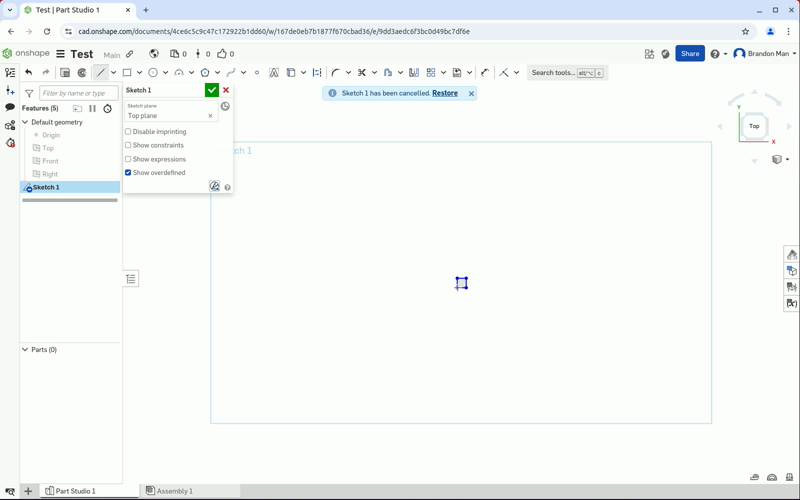
scroll(6)
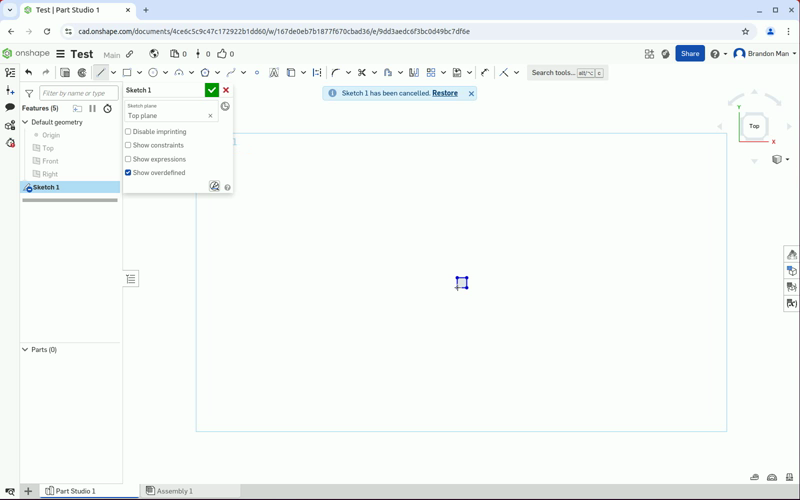
scroll(6)
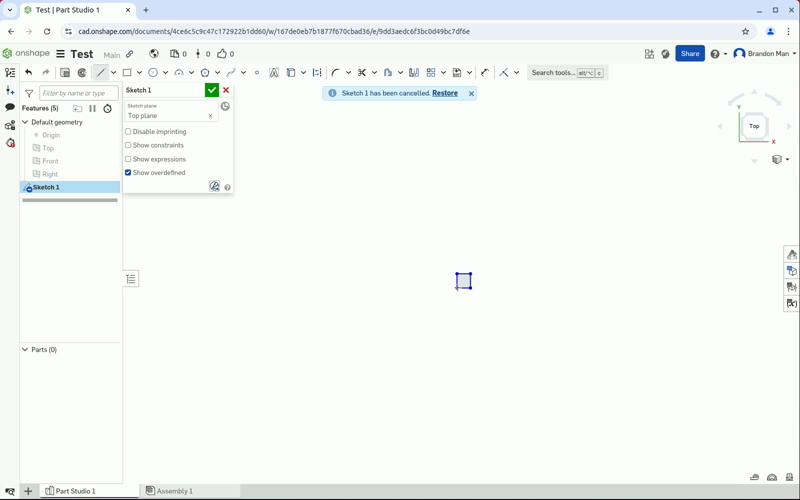
scroll(6)
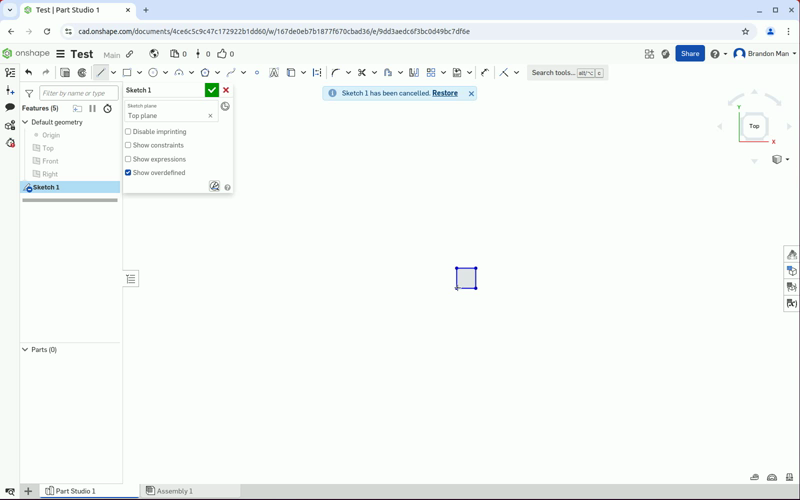
scroll(6)
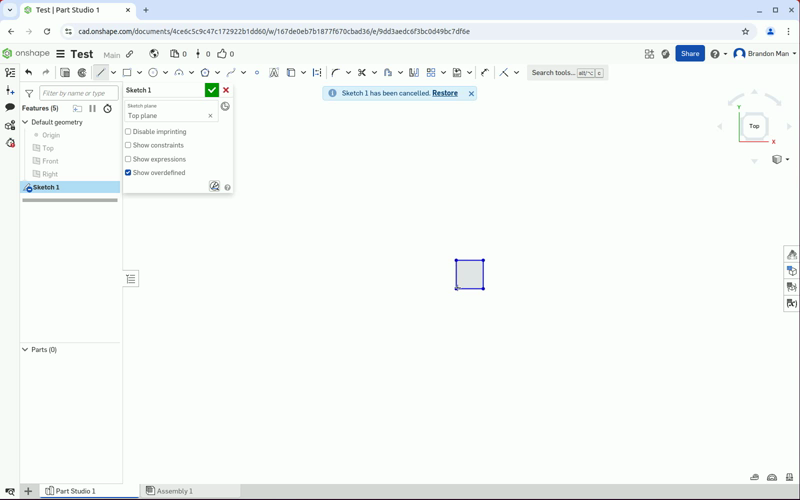
scroll(6)
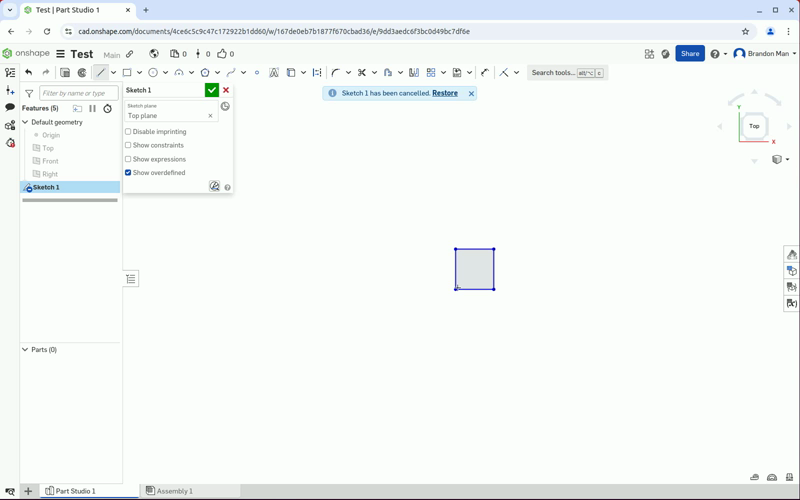
scroll(6)
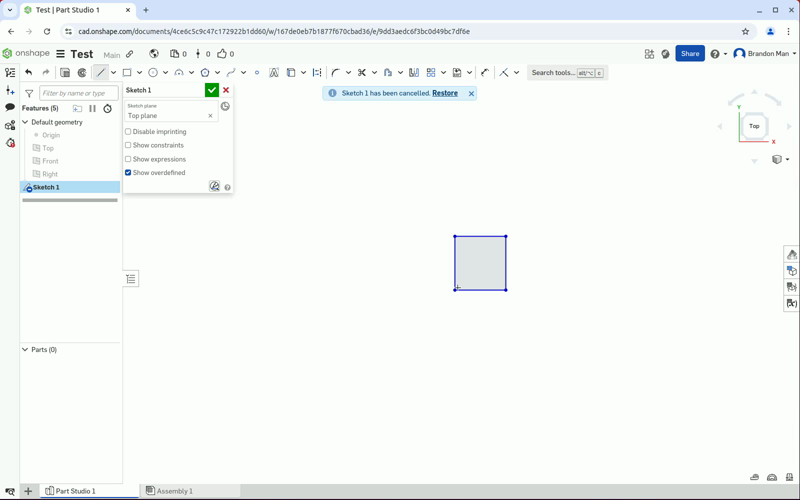
scroll(6)
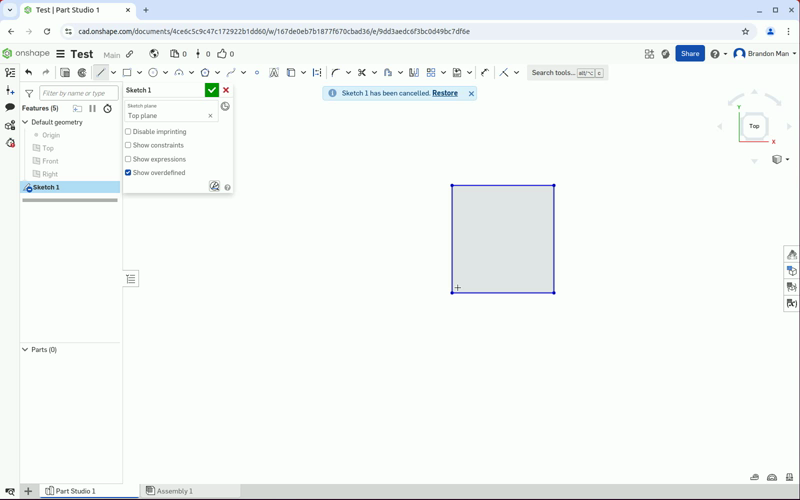
click(457, 287)
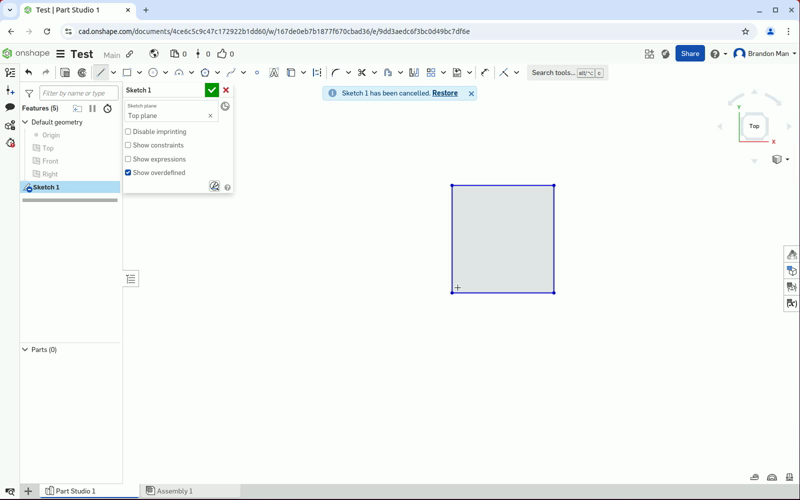
scroll(-6)
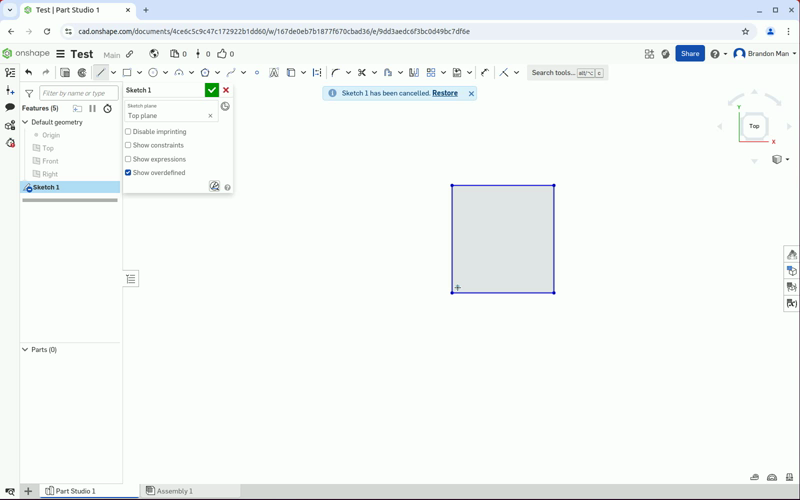
scroll(-6)
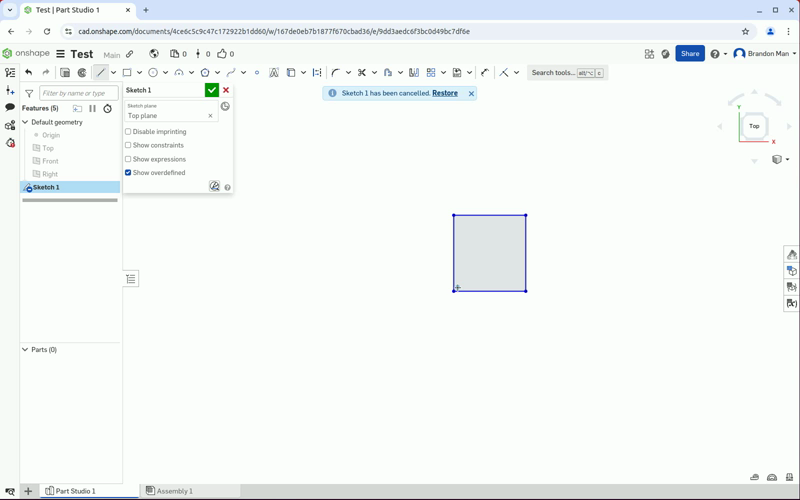
scroll(-6)
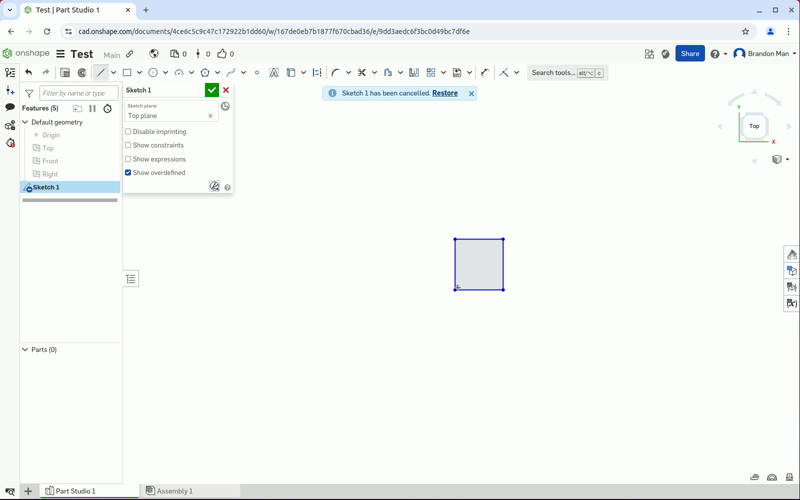
scroll(-6)
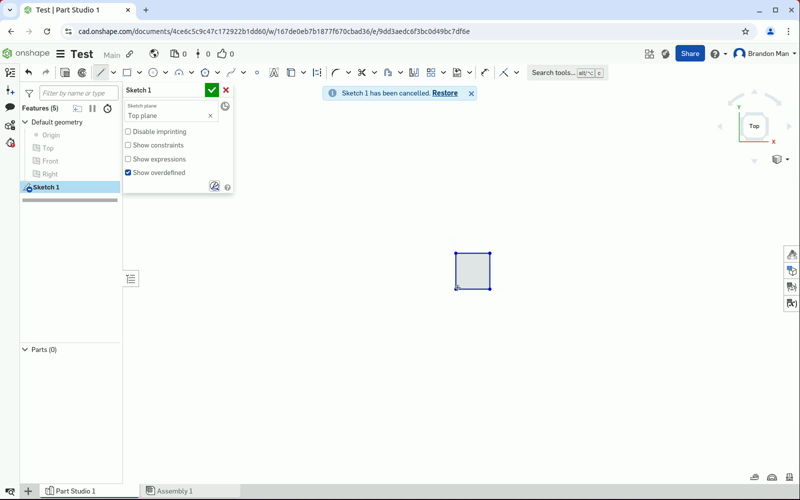
scroll(-6)
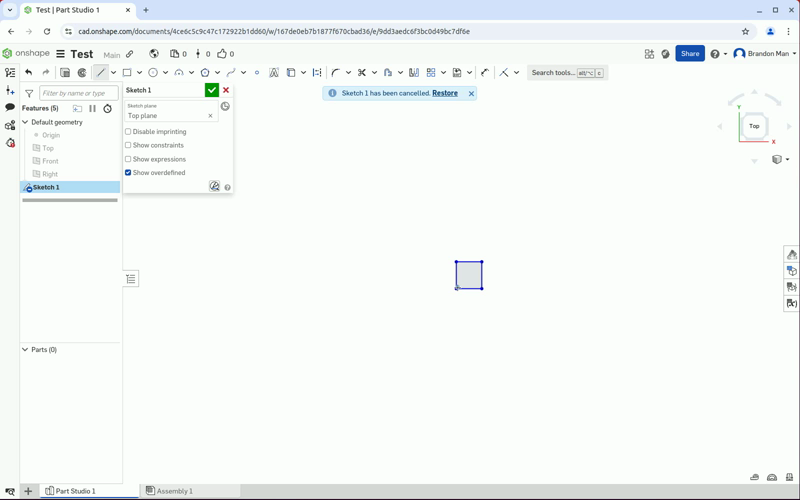
scroll(-6)
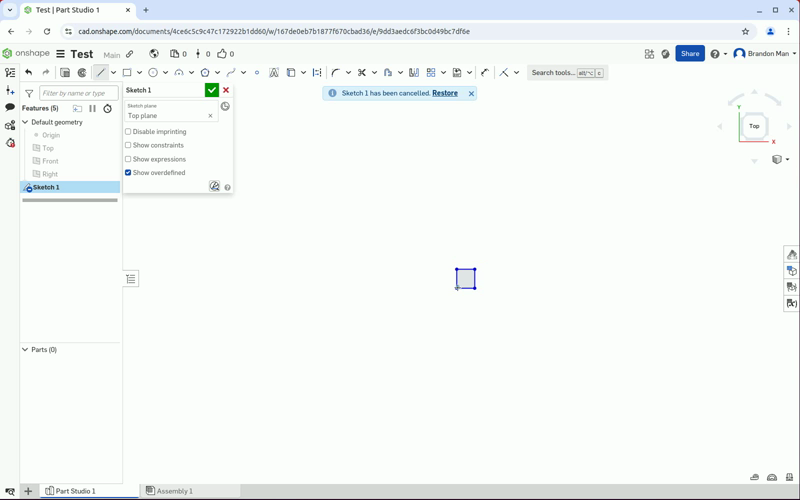
scroll(-6)
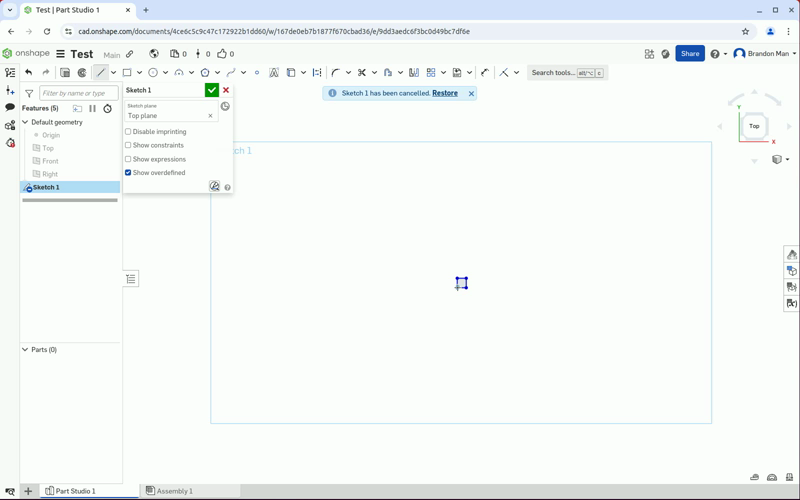
key_up(shift)
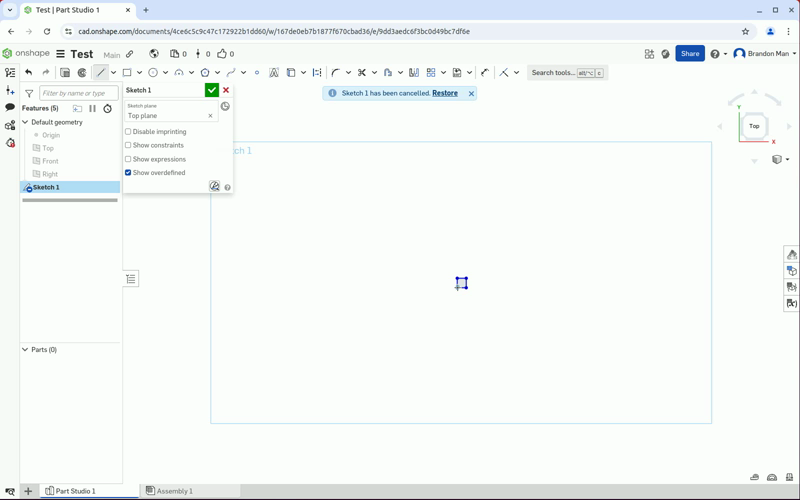
key_down(shift)
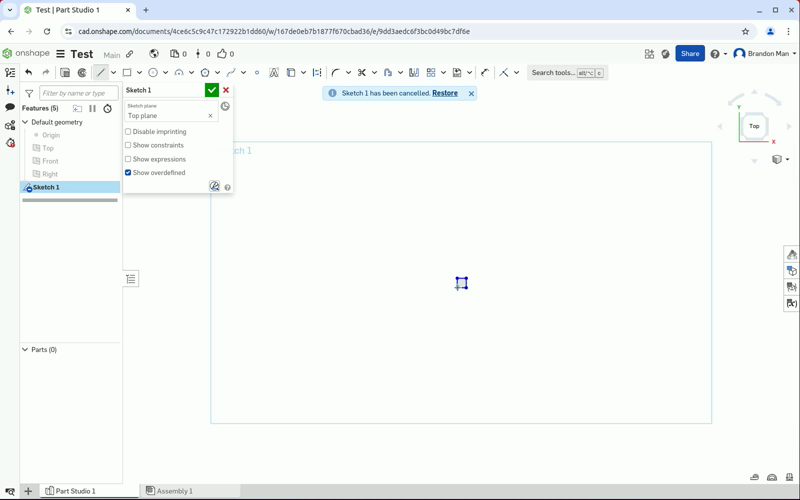
mouse_move(487, 287)
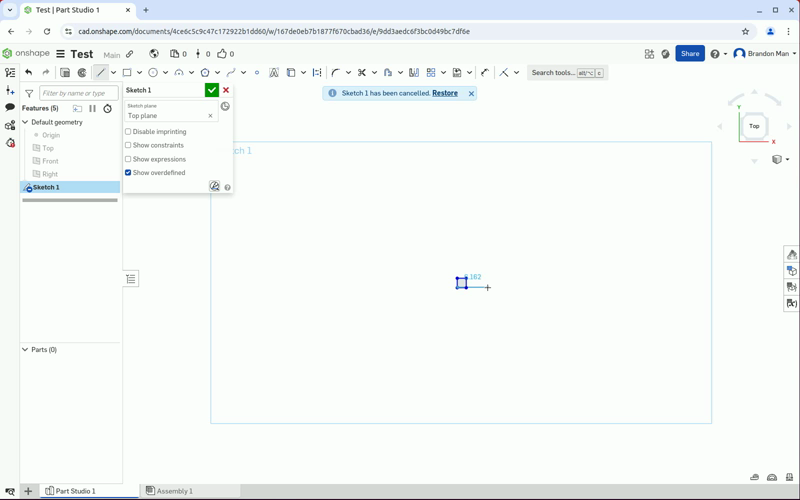
mouse_move(466, 287)
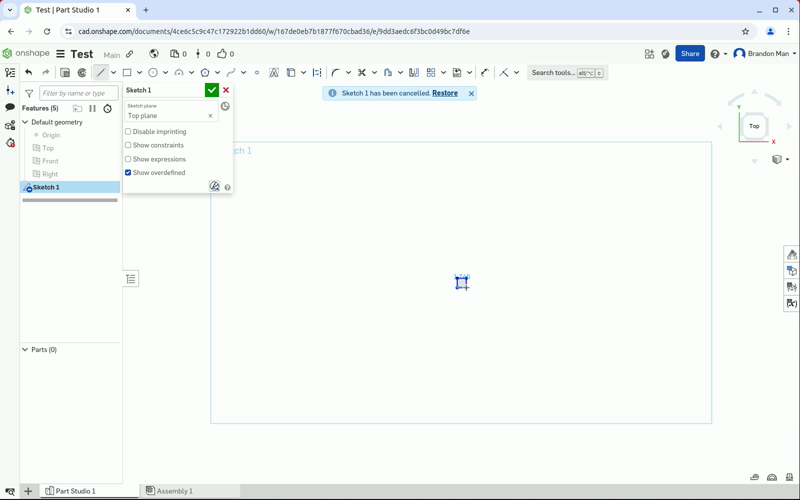
scroll(6)
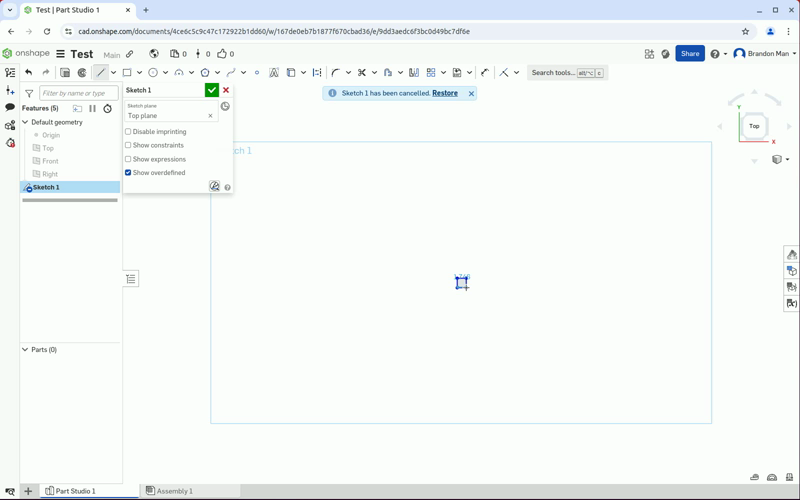
scroll(6)
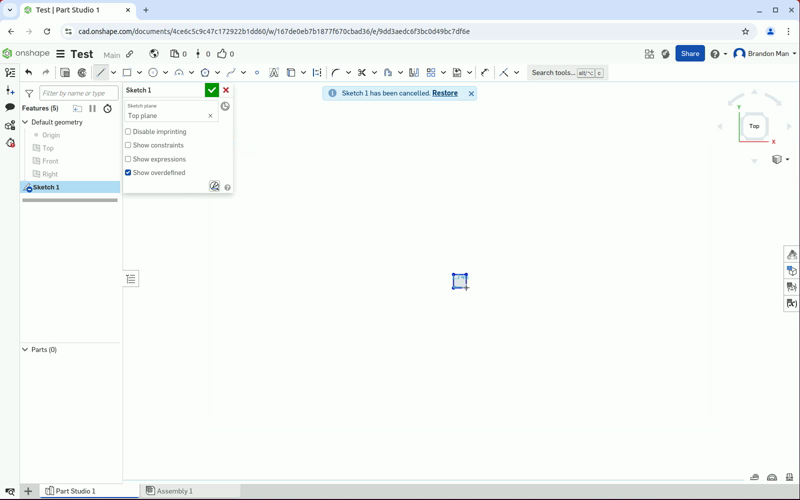
scroll(6)
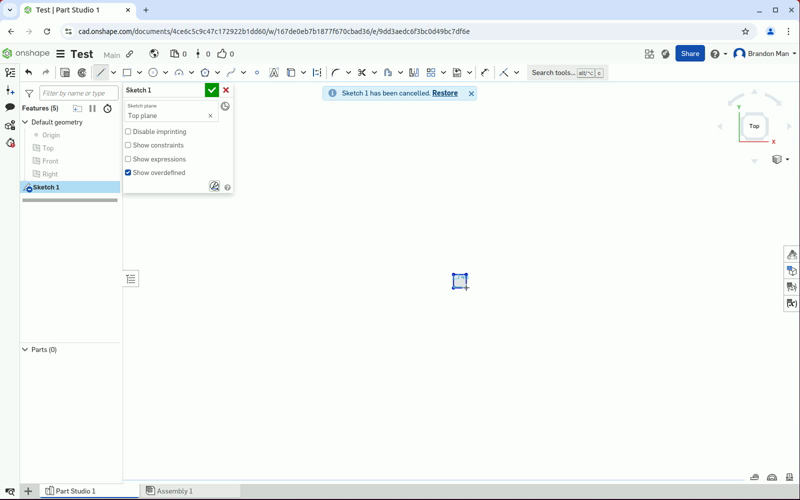
scroll(6)
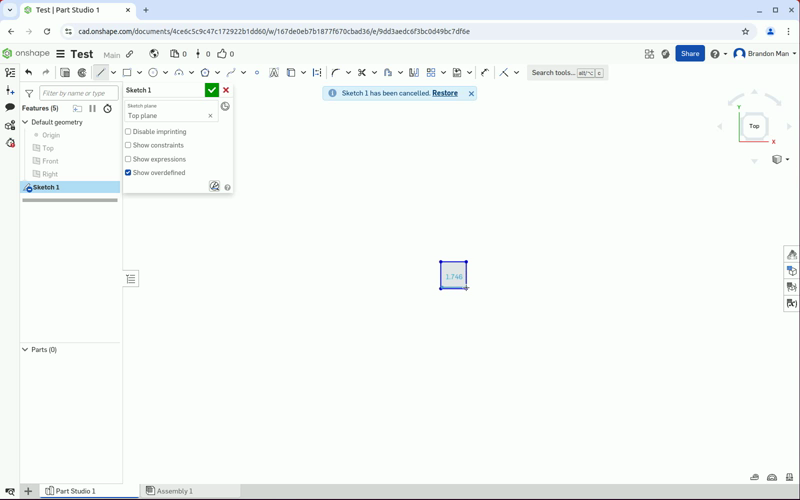
scroll(6)
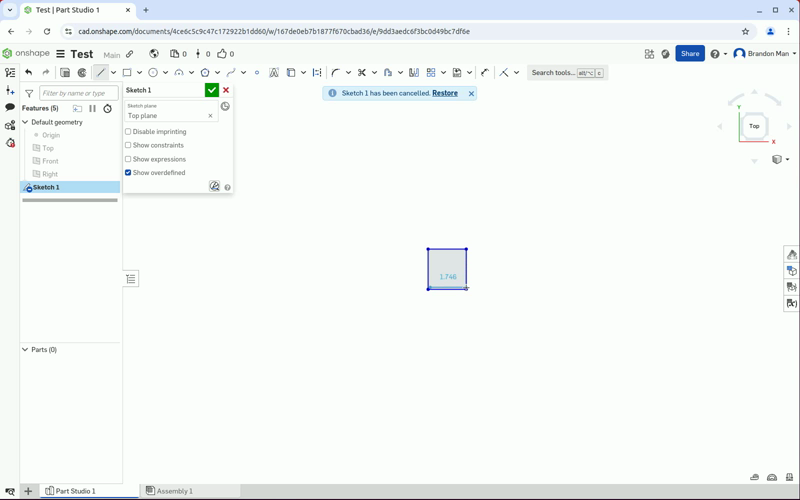
scroll(6)
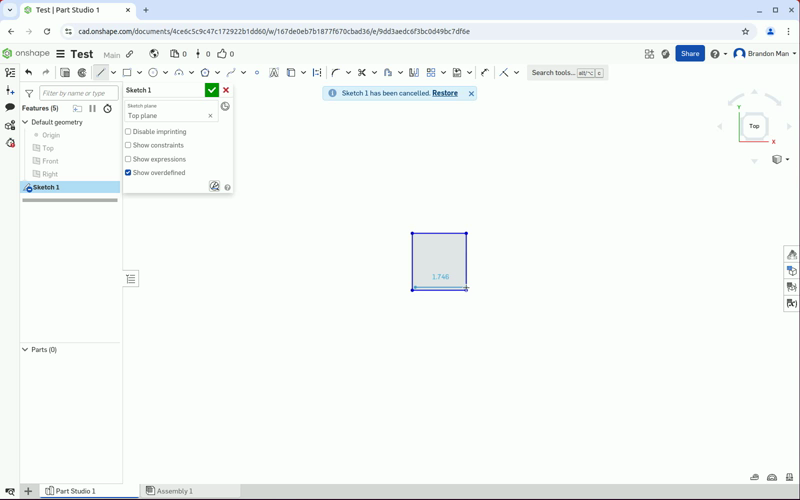
scroll(6)
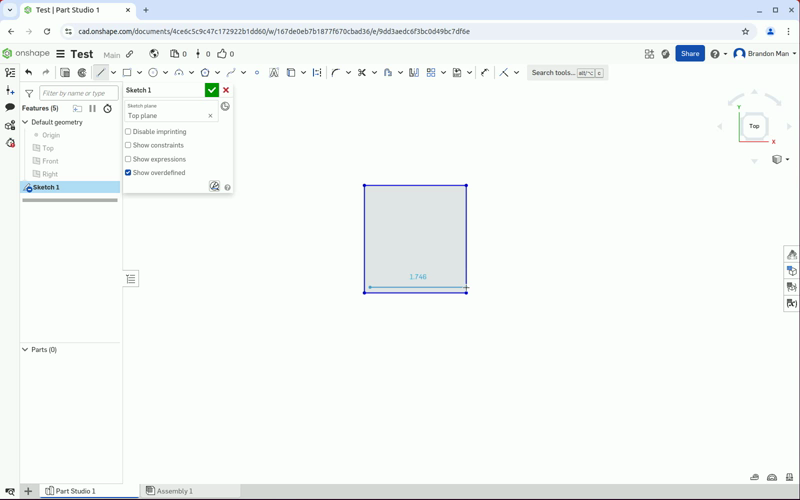
click(466, 287)
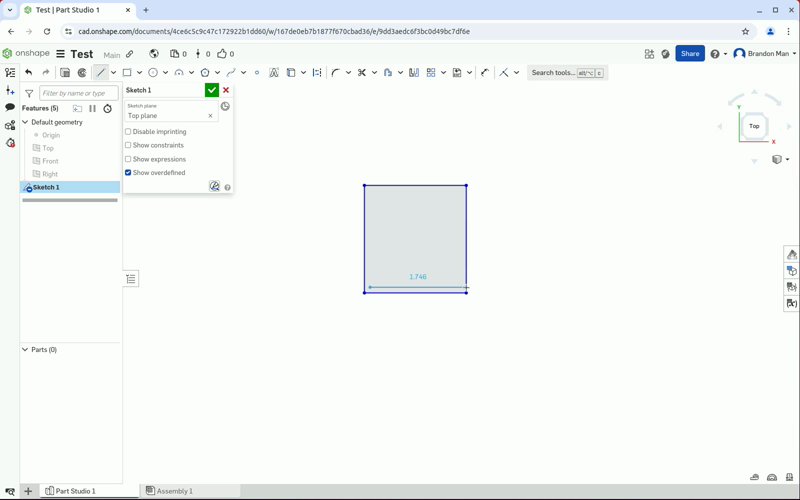
scroll(-6)
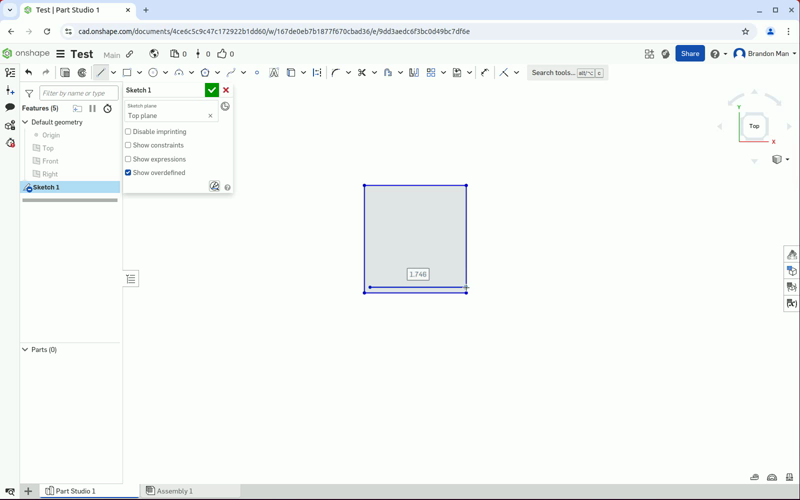
scroll(-6)
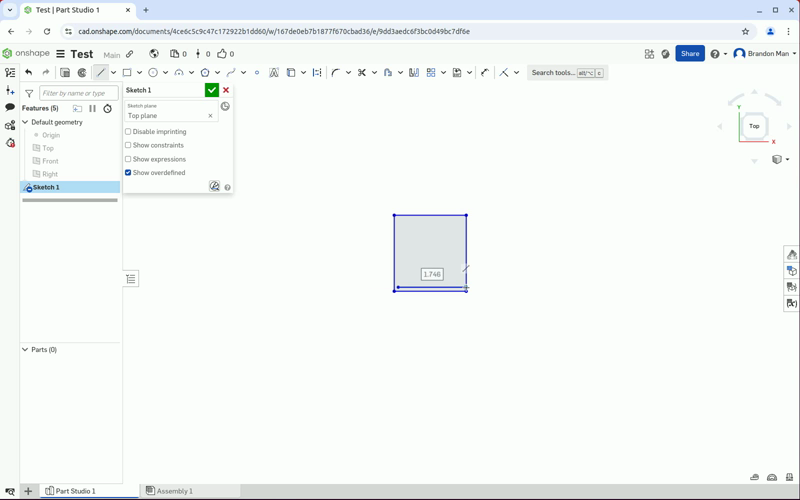
scroll(-6)
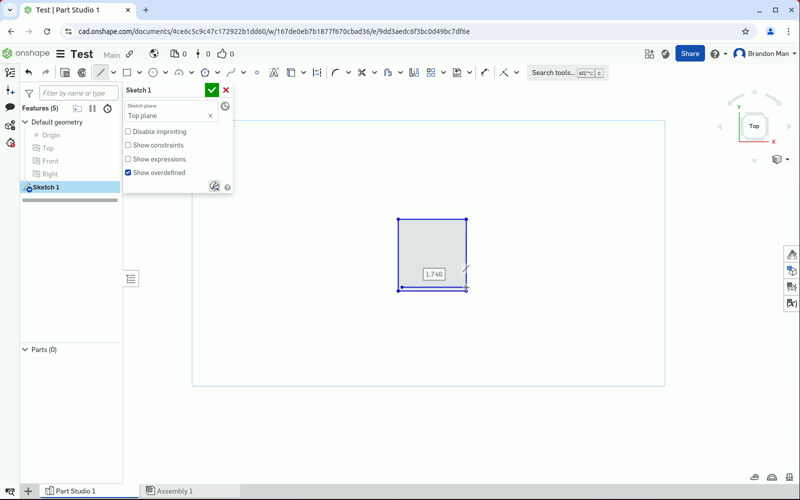
scroll(-6)
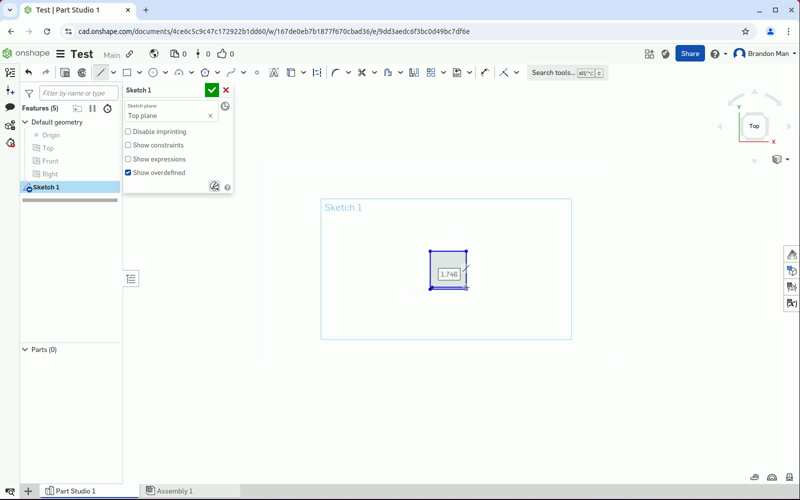
scroll(-6)
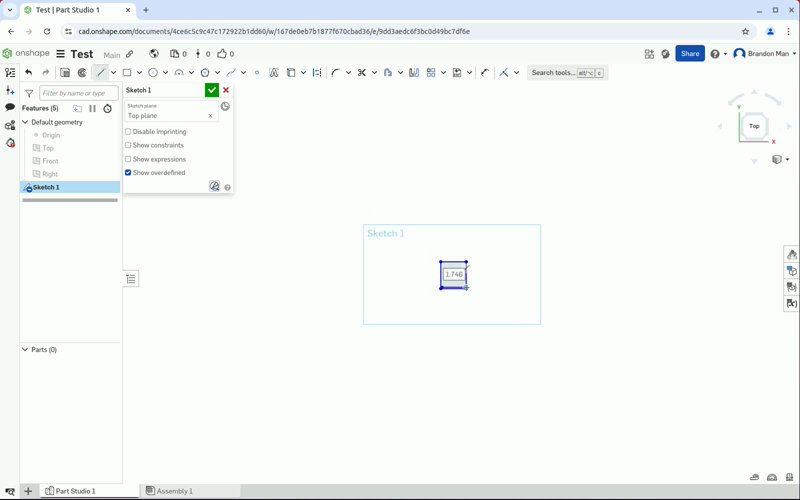
scroll(-6)
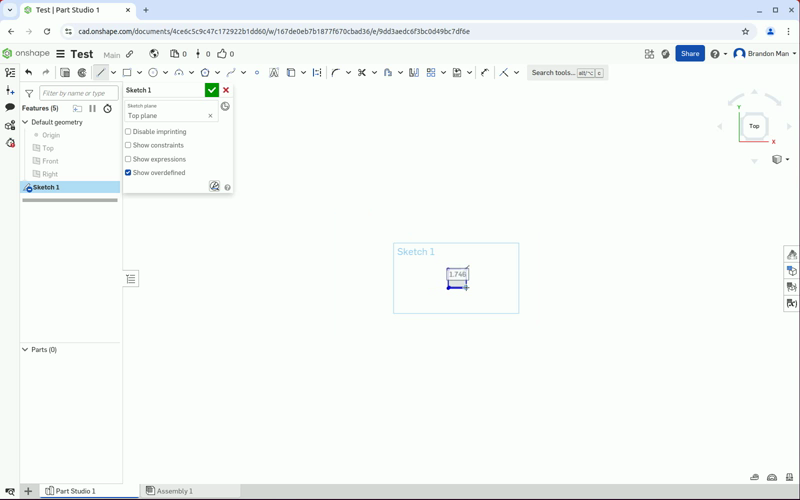
scroll(-6)
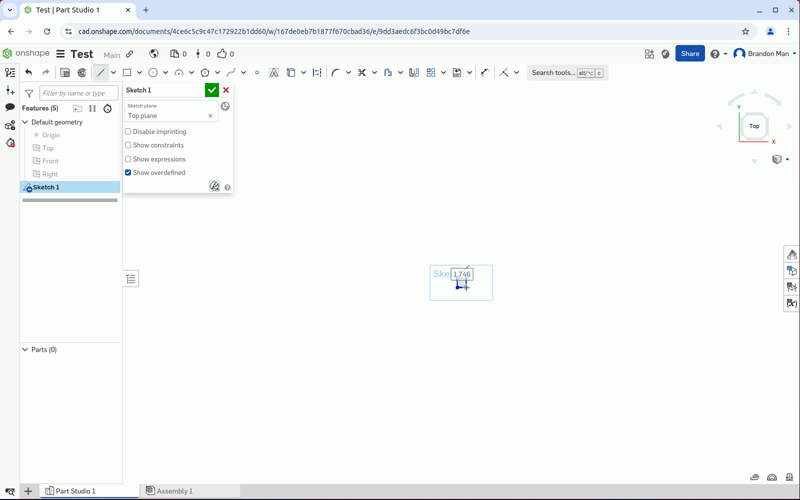
key_up(shift)
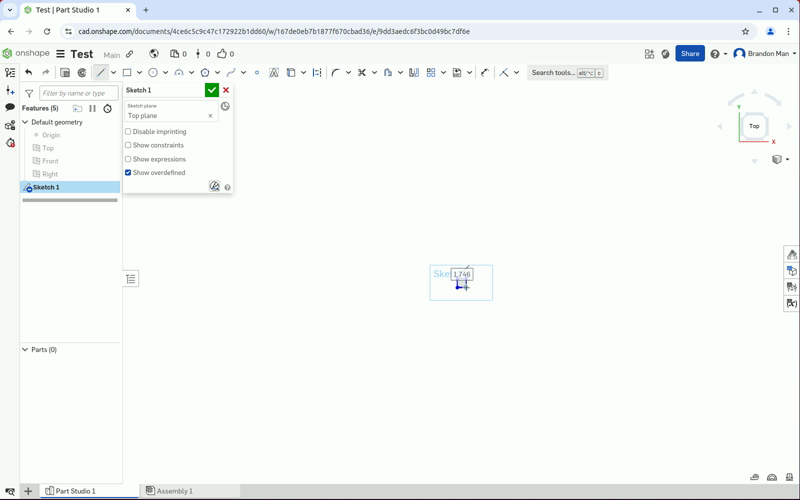
key_down(shift)
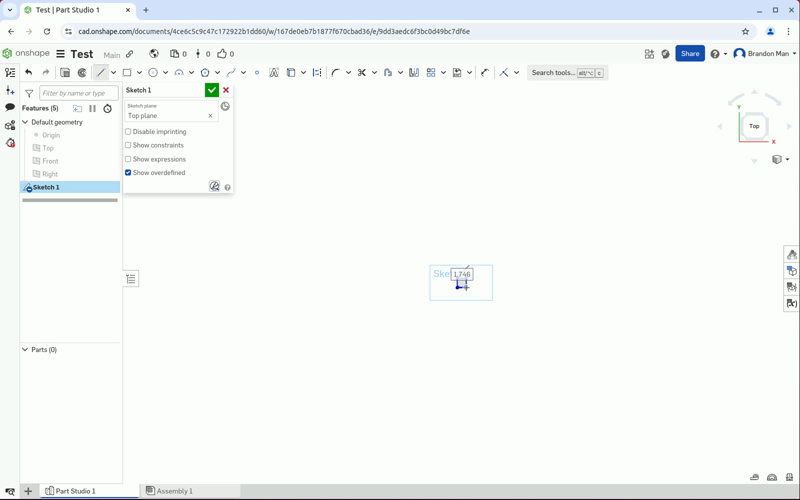
mouse_move(496, 287)
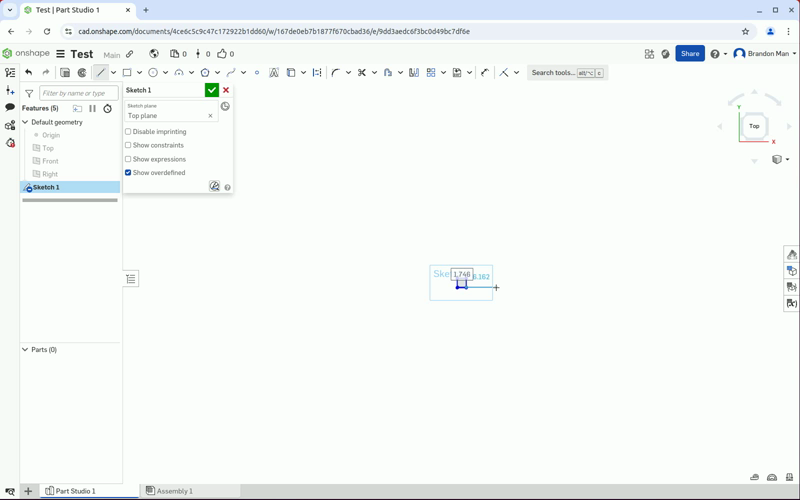
mouse_move(466, 278)
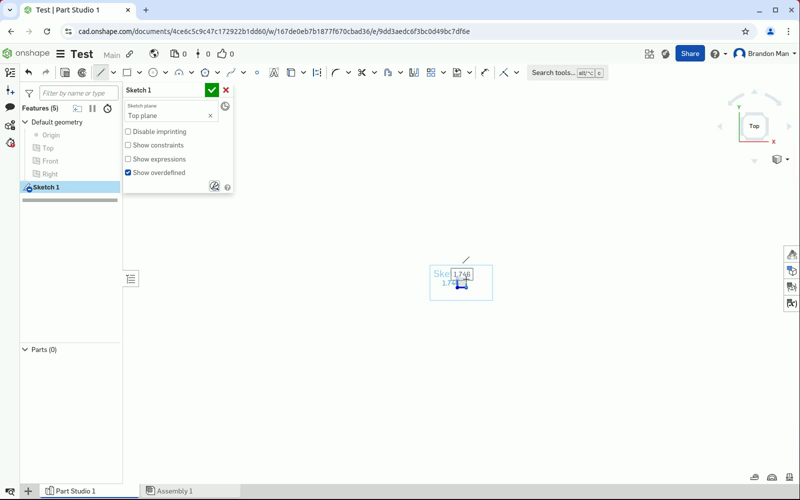
click(466, 278)
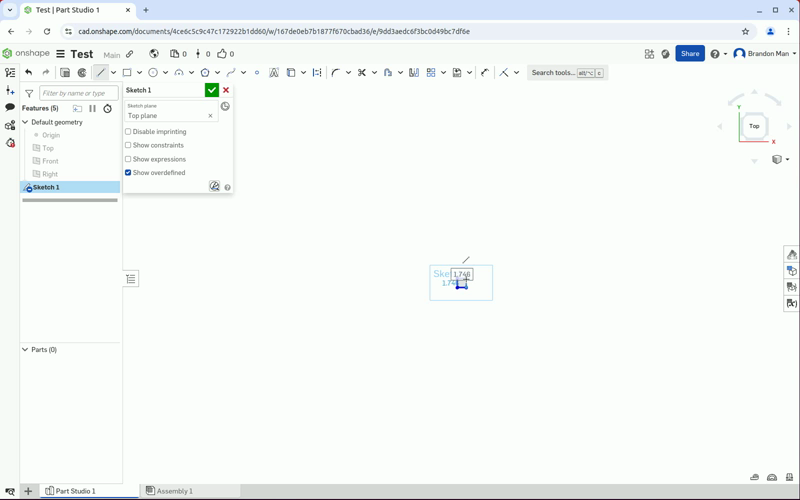
key_up(shift)
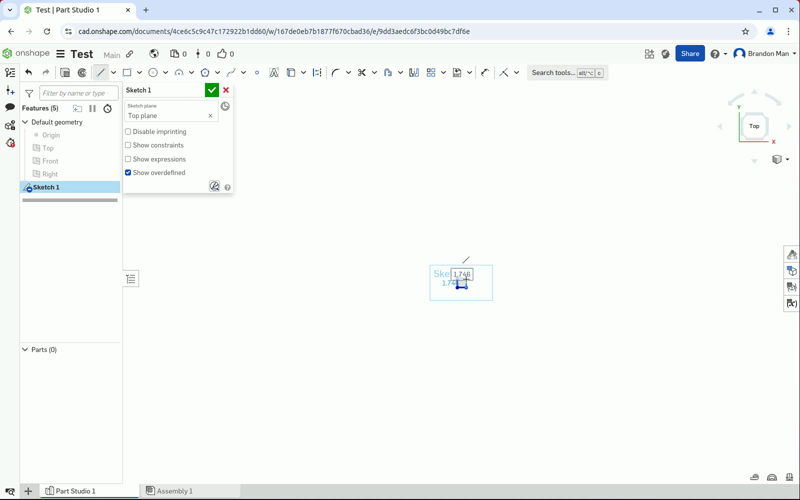
key_down(shift)
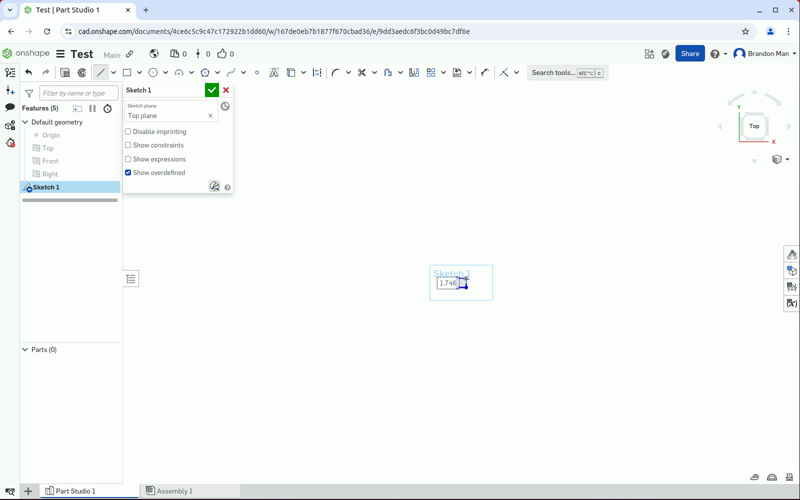
mouse_move(496, 278)
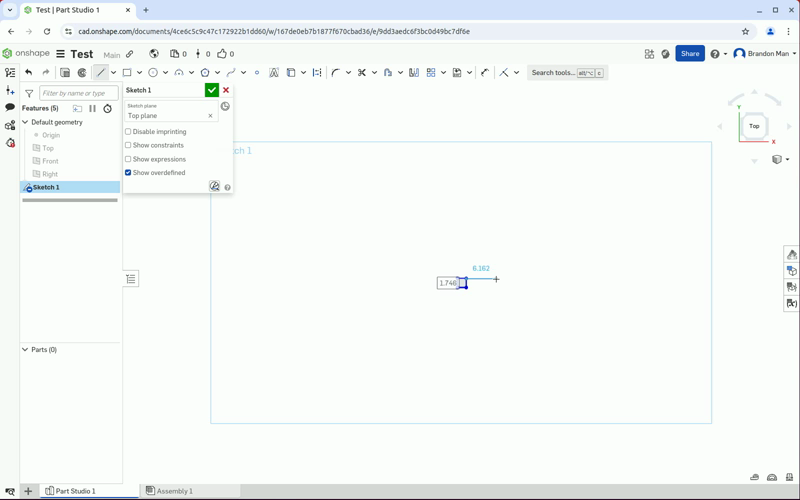
mouse_move(457, 278)
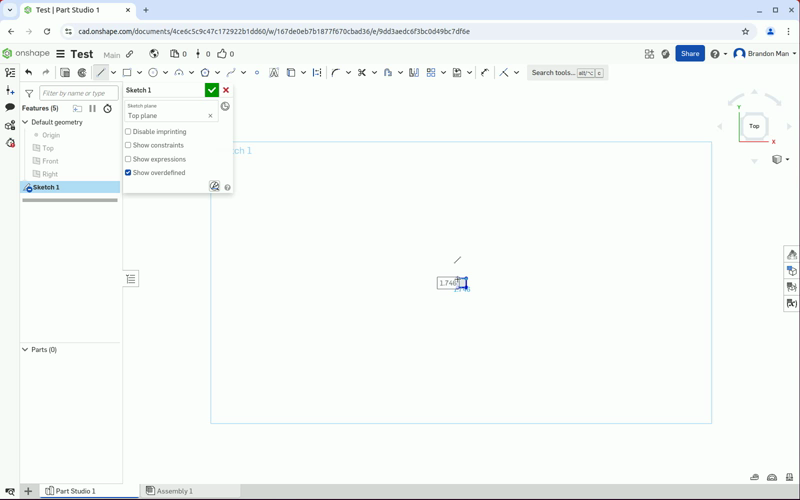
scroll(6)
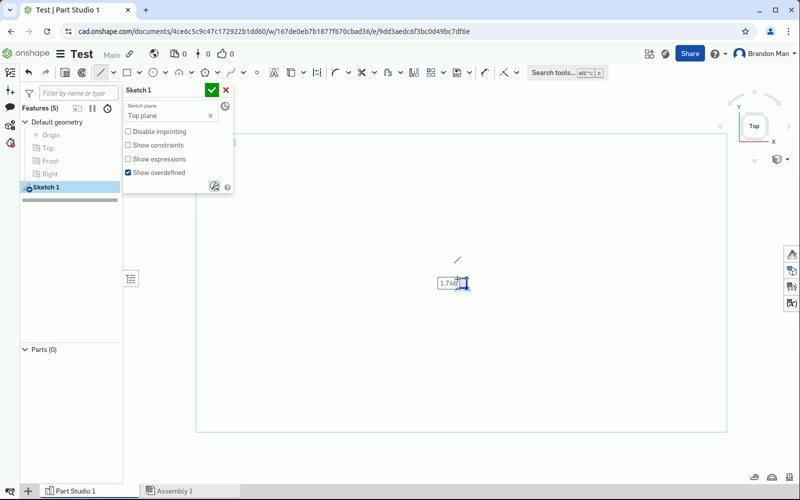
scroll(6)
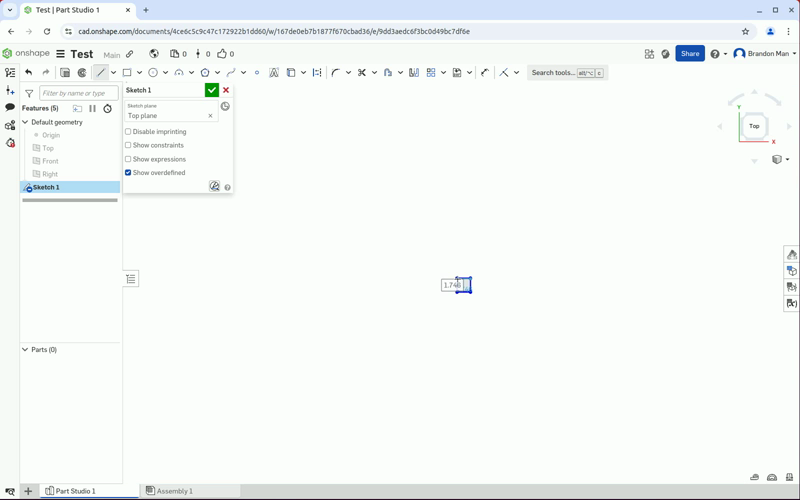
scroll(6)
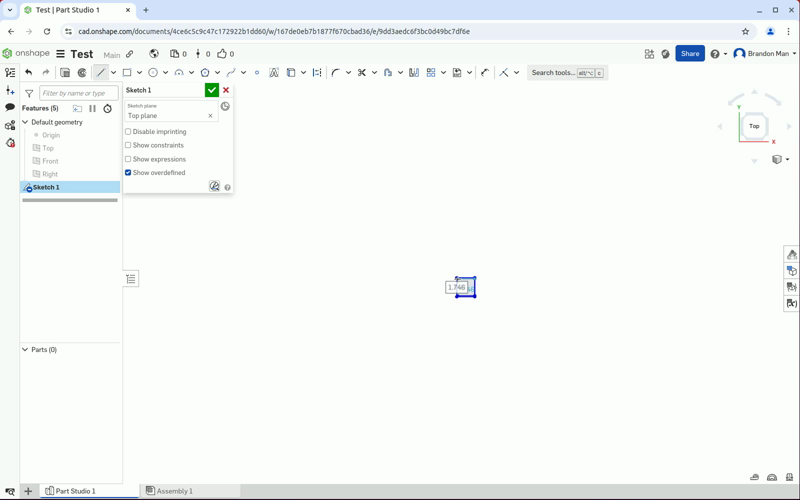
scroll(6)
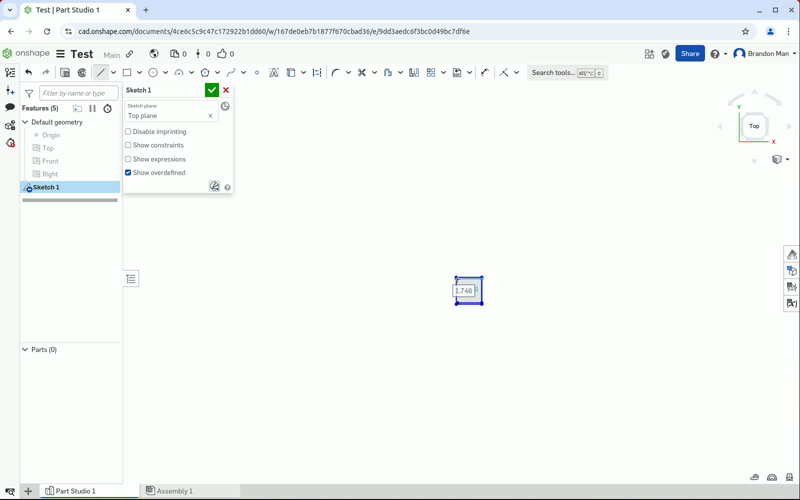
scroll(6)
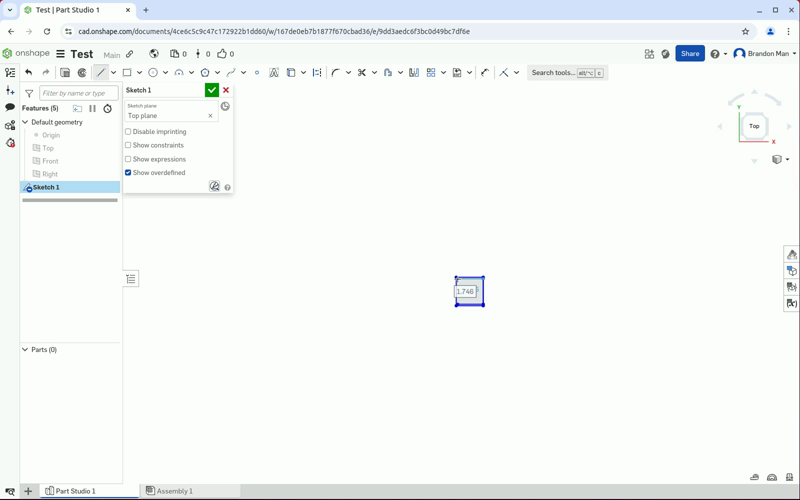
scroll(6)
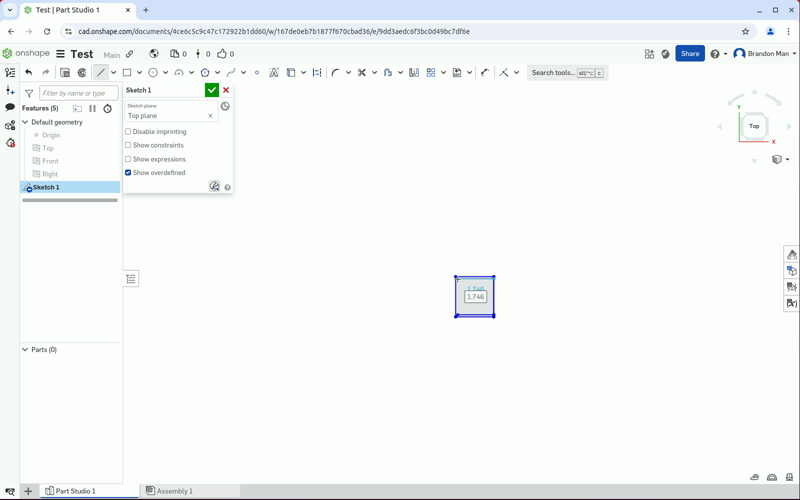
scroll(6)
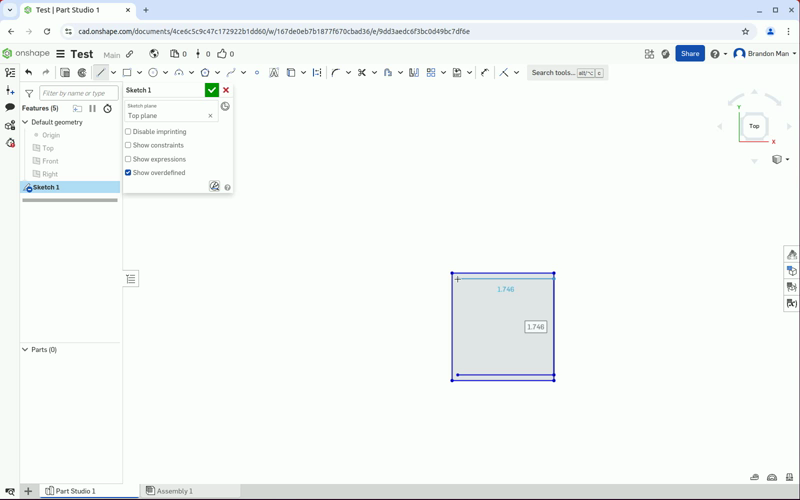
click(457, 278)
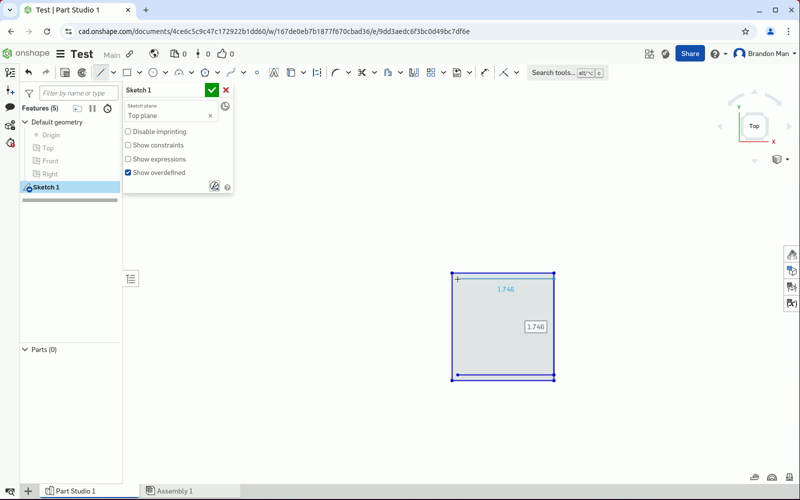
scroll(-6)
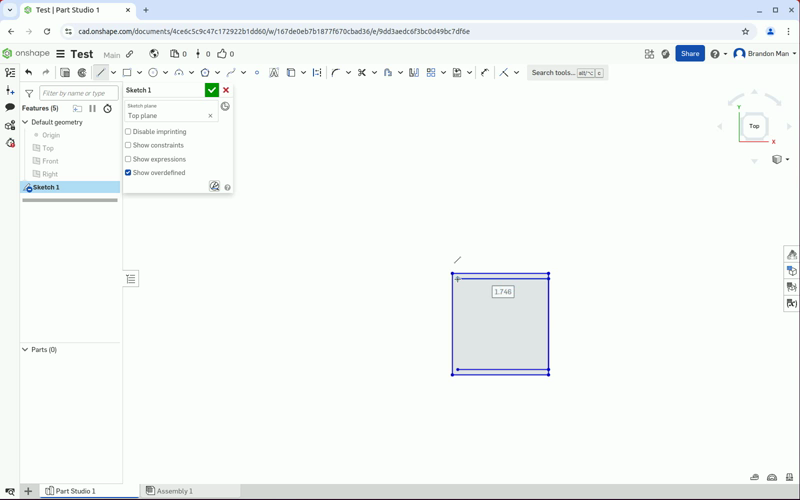
scroll(-6)
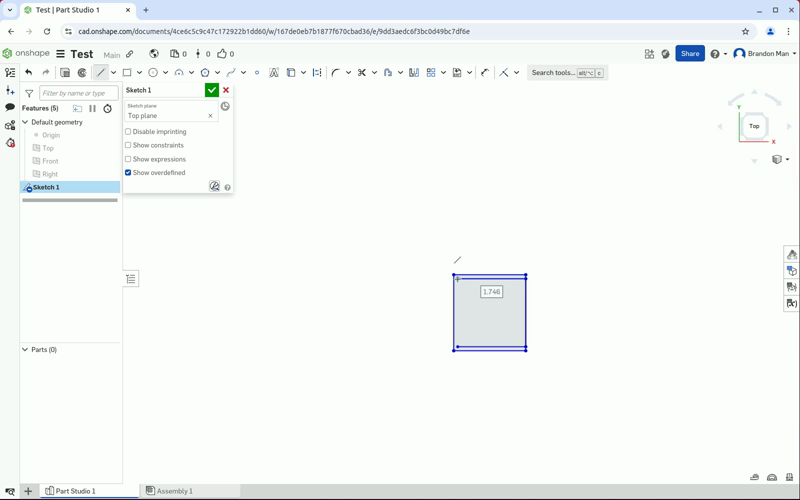
scroll(-6)
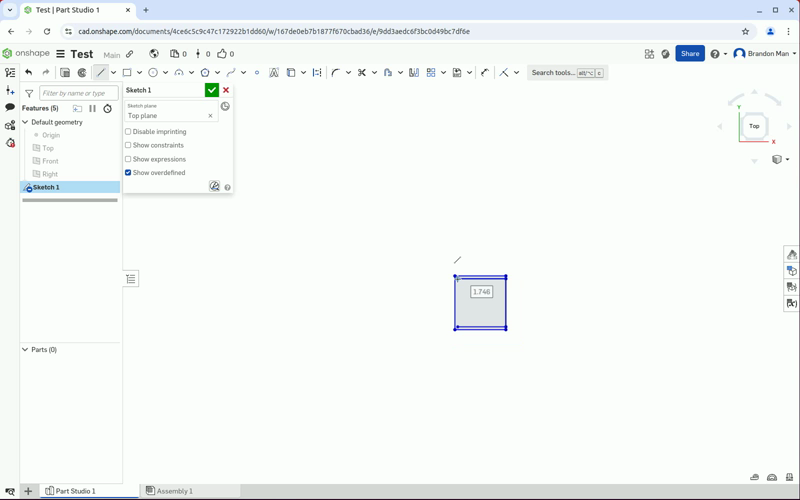
scroll(-6)
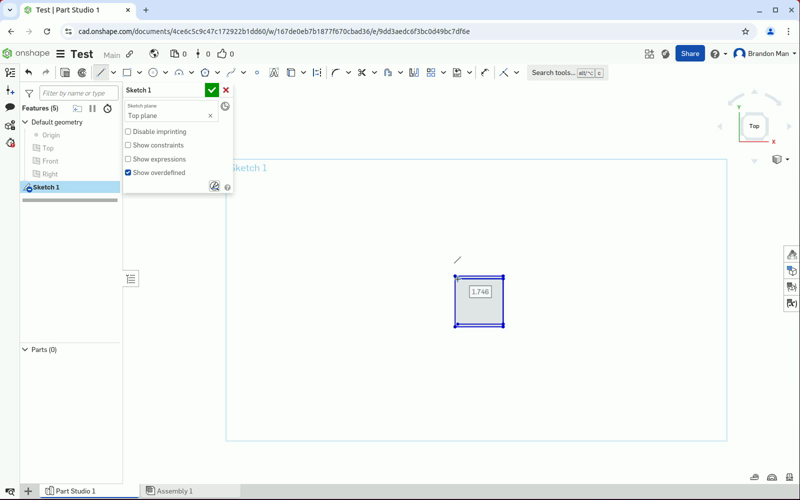
scroll(-6)
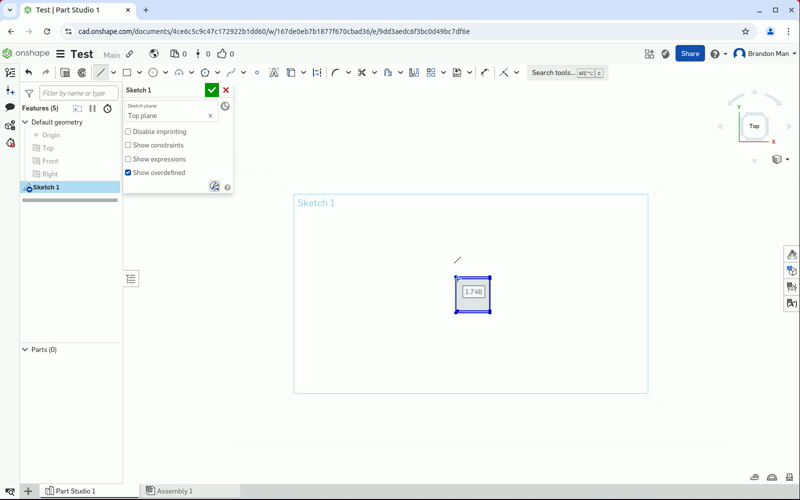
scroll(-6)
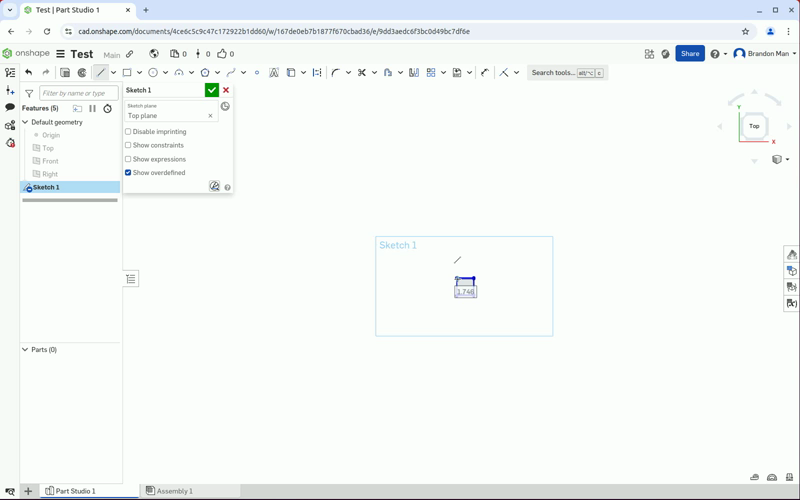
scroll(-6)
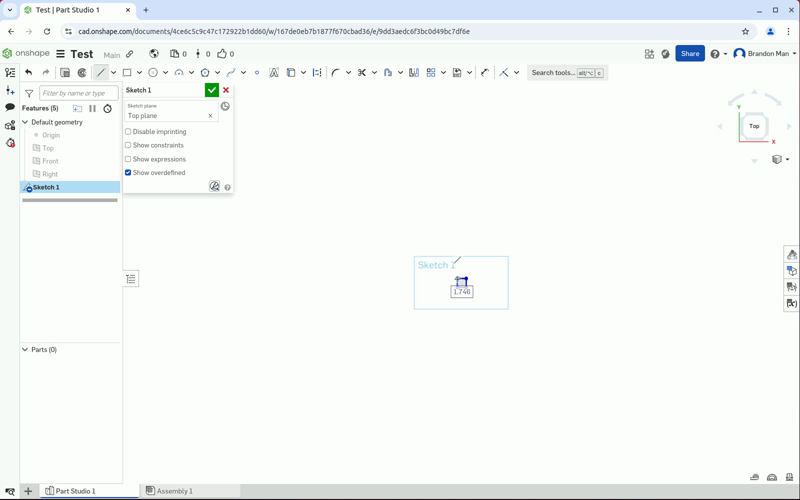
key_up(shift)
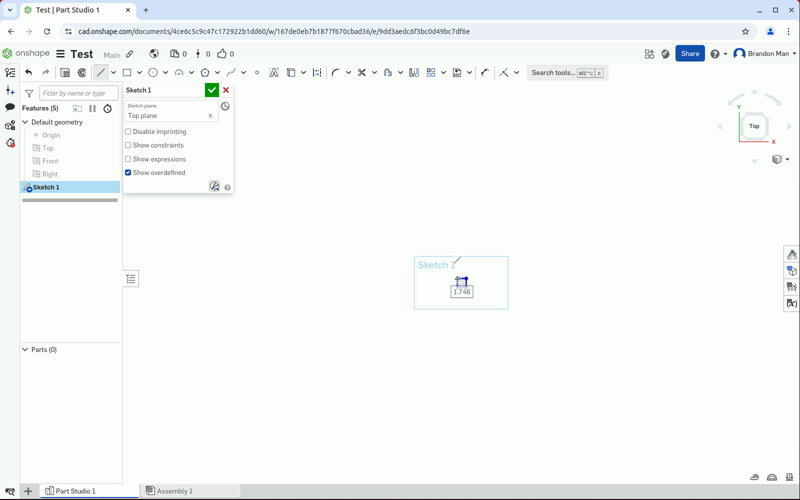
mouse_move(487, 278)
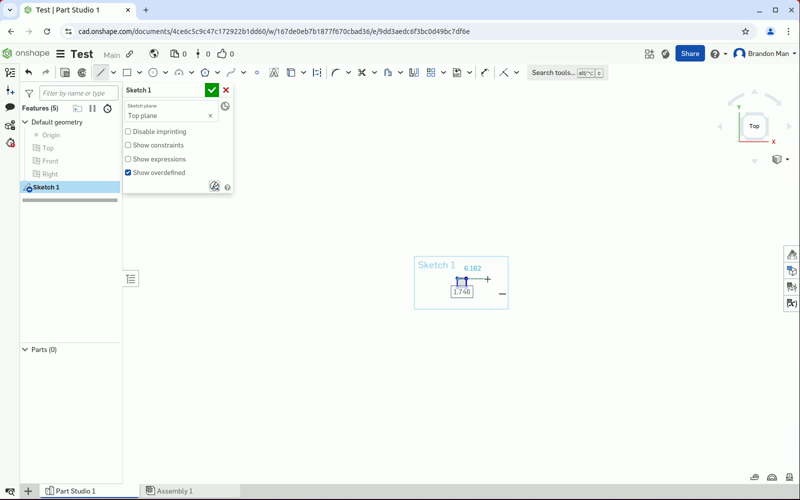
key_down(shift)
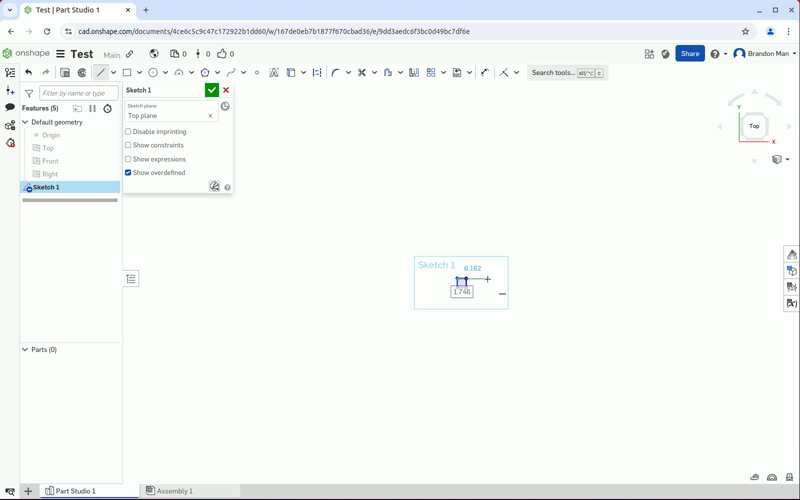
mouse_move(457, 287)
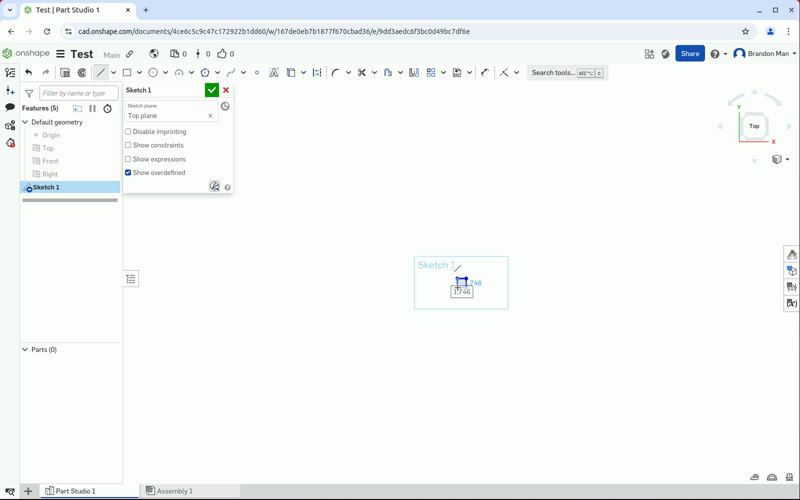
scroll(6)
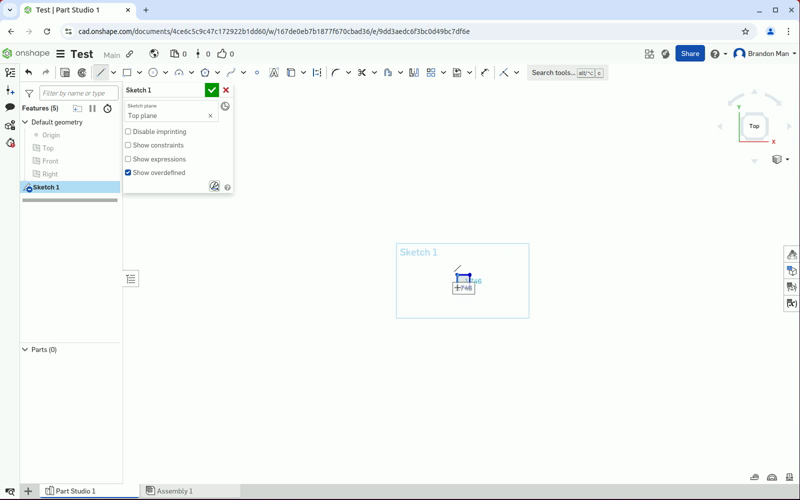
scroll(6)
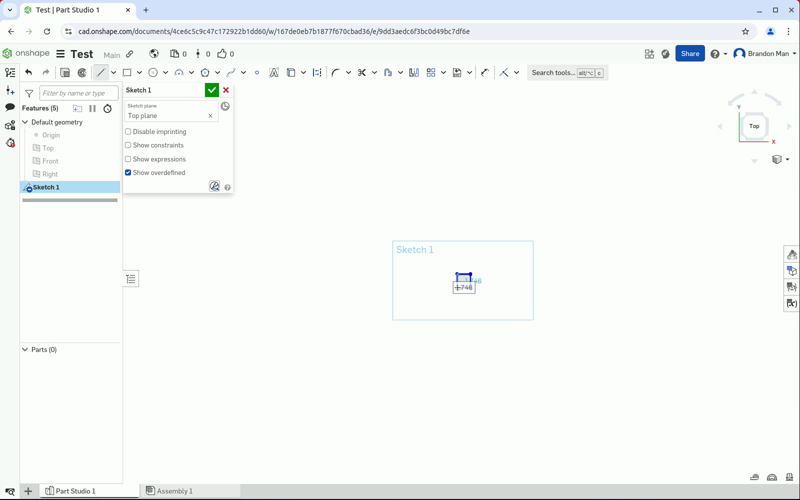
scroll(6)
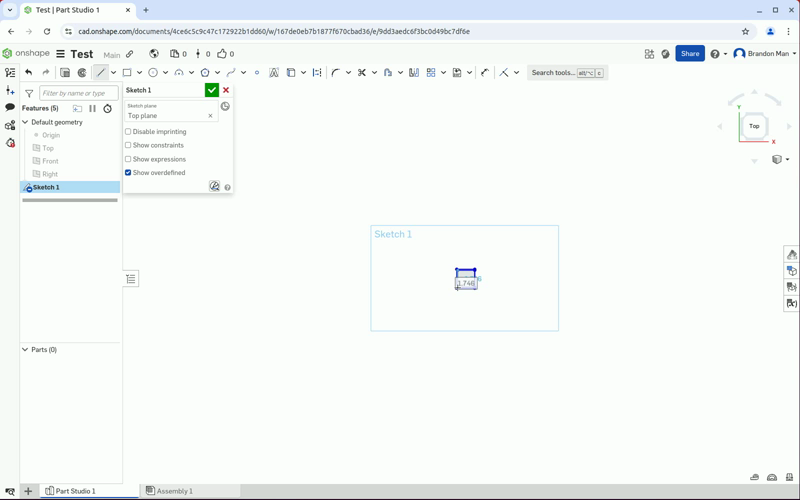
scroll(6)
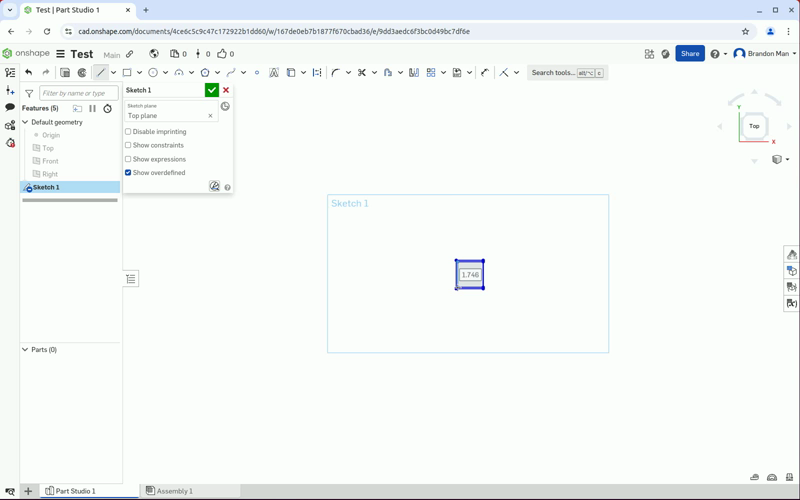
scroll(6)
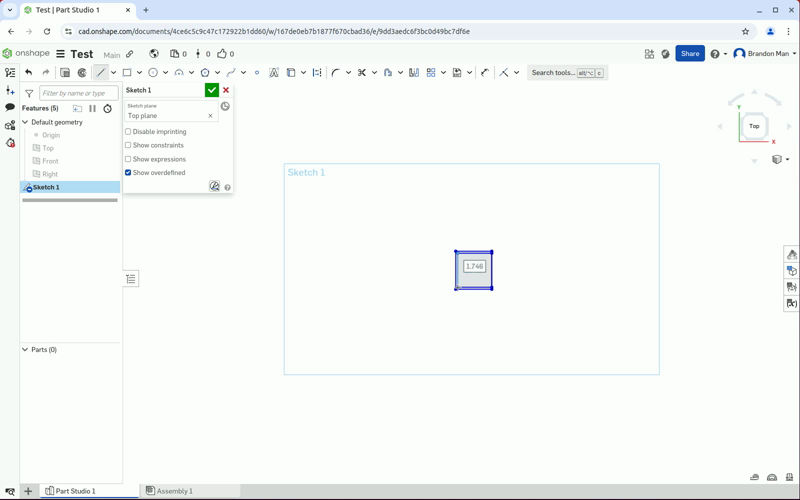
scroll(6)
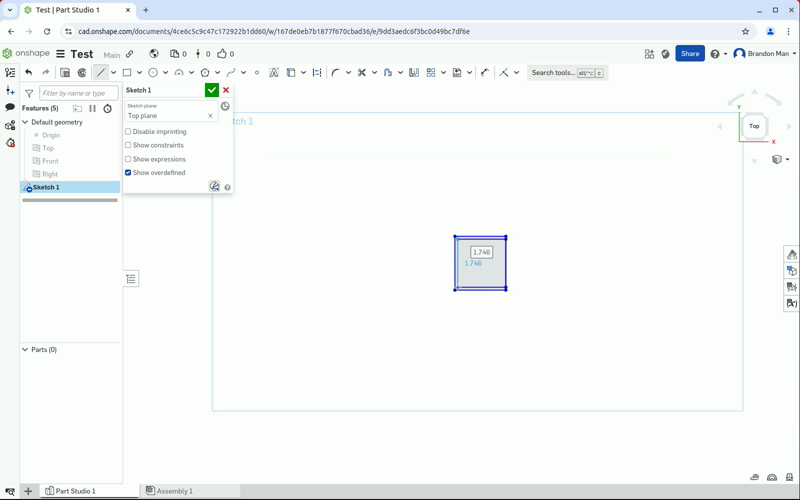
scroll(6)
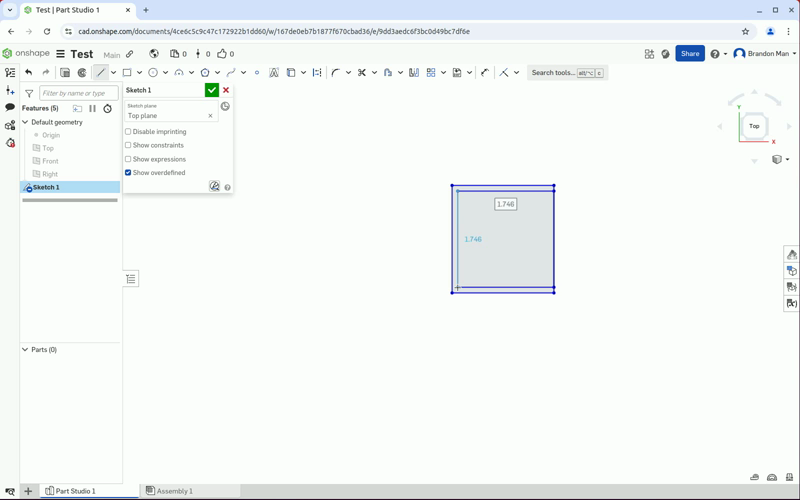
key_up(shift)
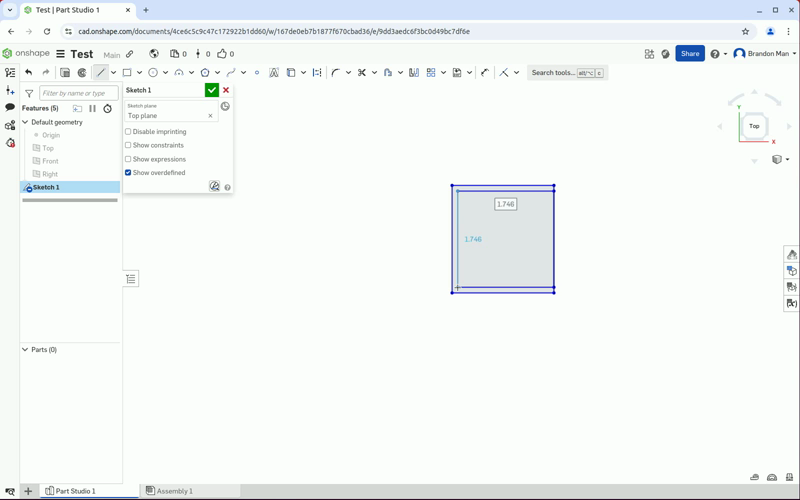
click(457, 287)
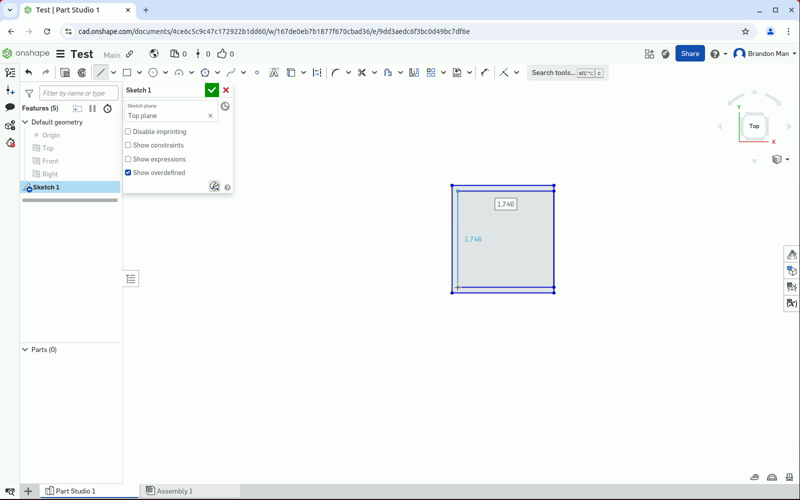
scroll(-6)
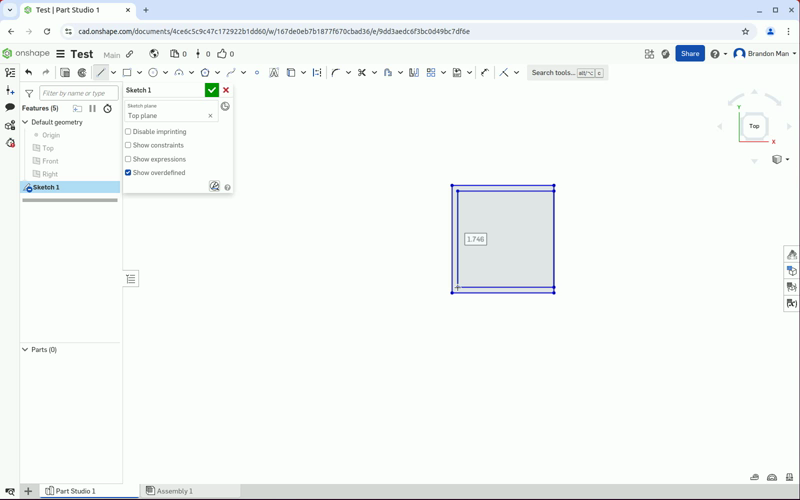
scroll(-6)
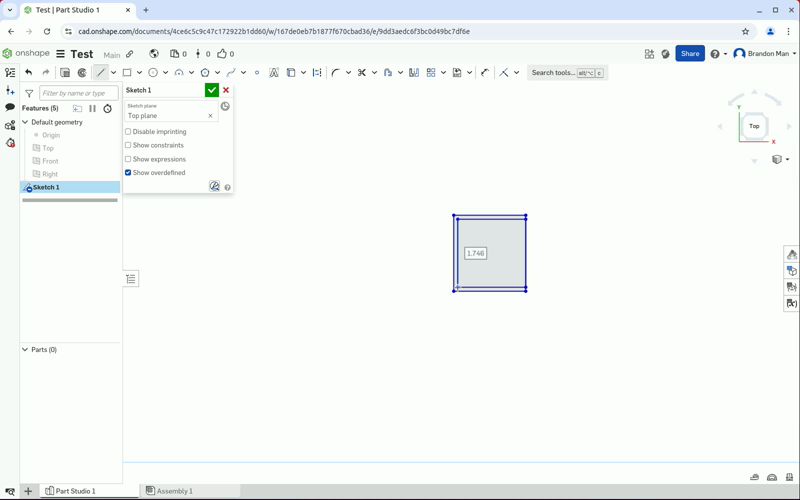
scroll(-6)
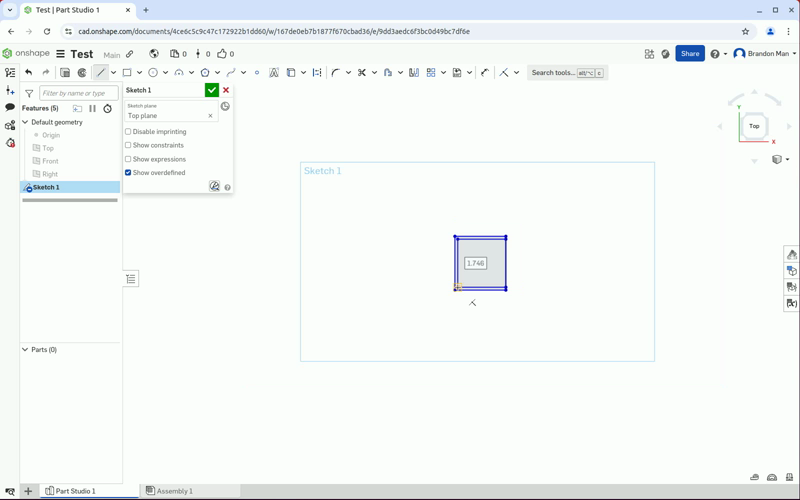
scroll(-6)
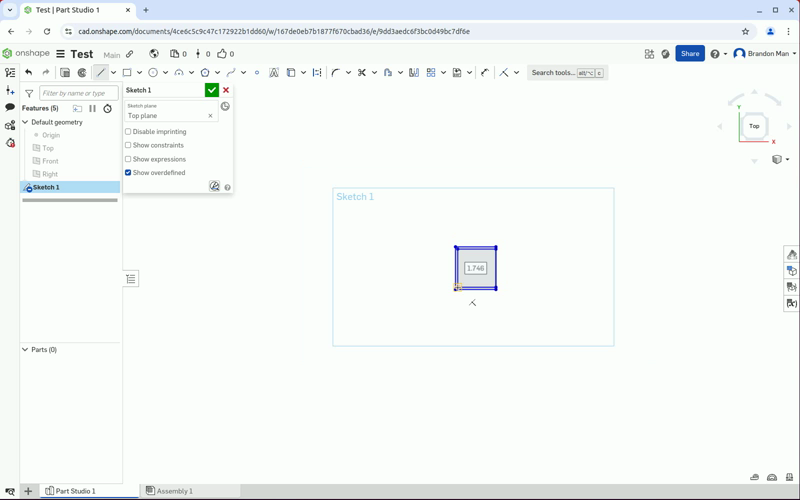
scroll(-6)
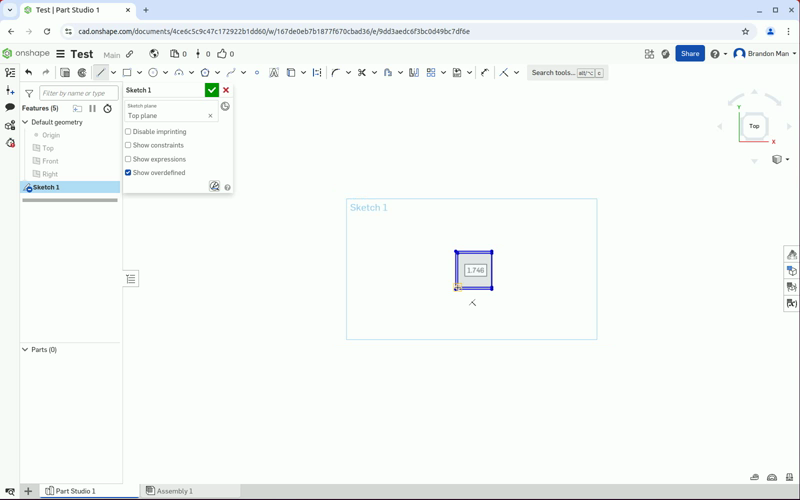
scroll(-6)
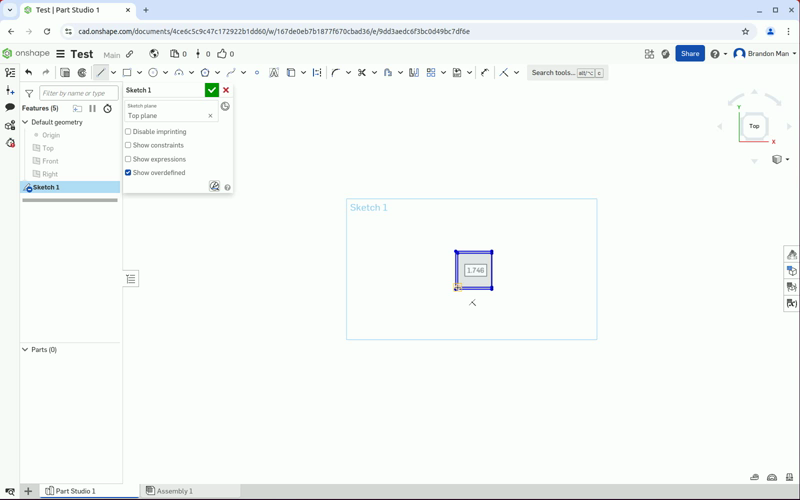
scroll(-6)
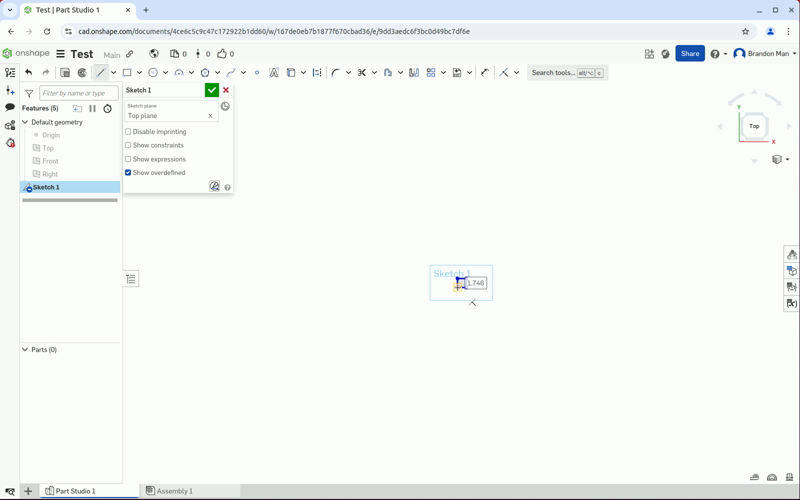
key(esc)
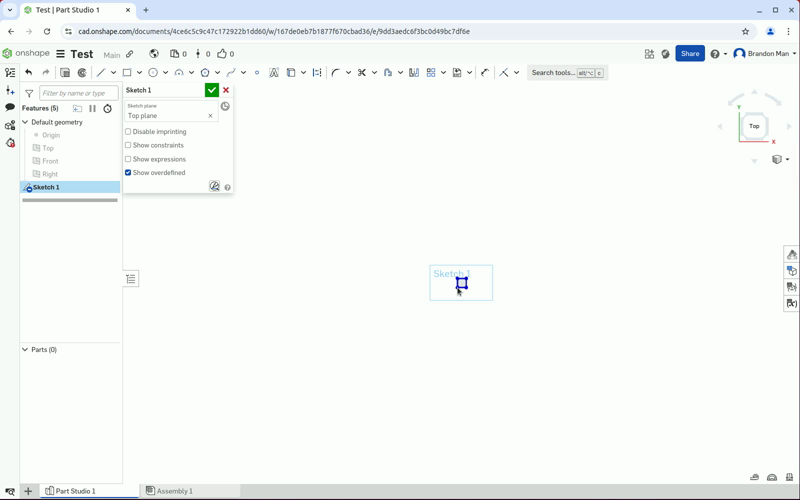
mouse_move(465, 287)
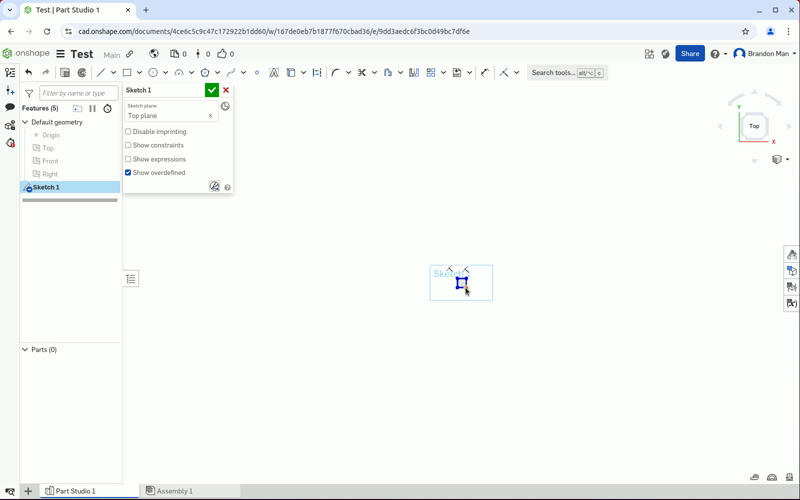
scroll(6)
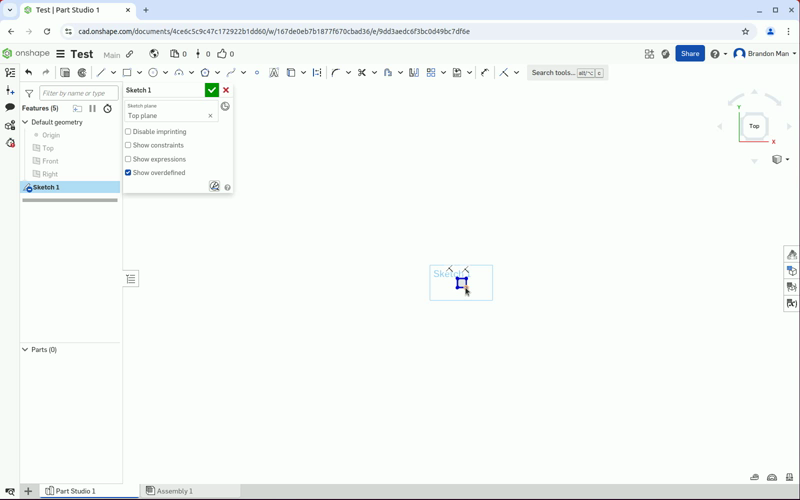
scroll(6)
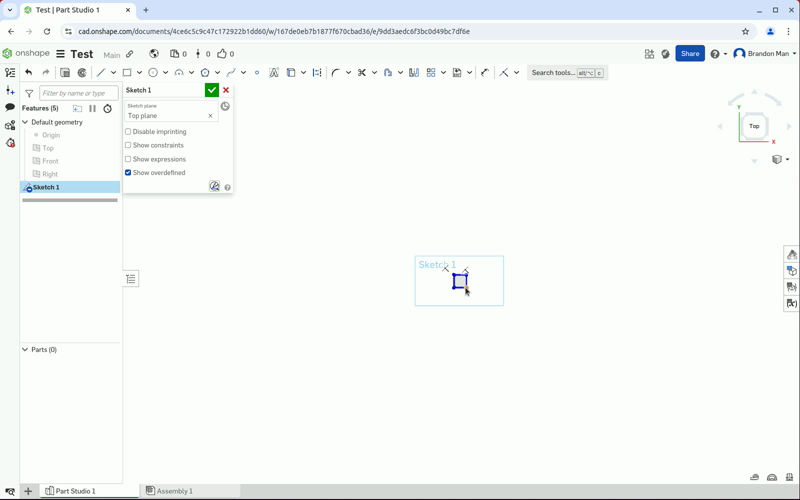
scroll(6)
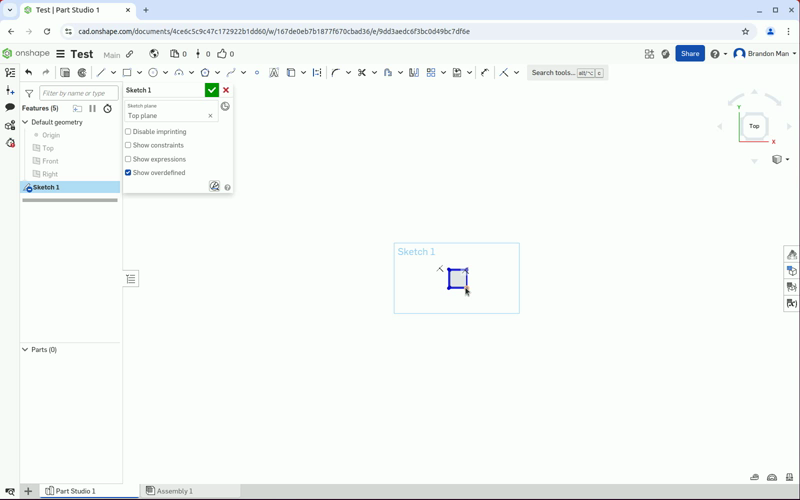
scroll(6)
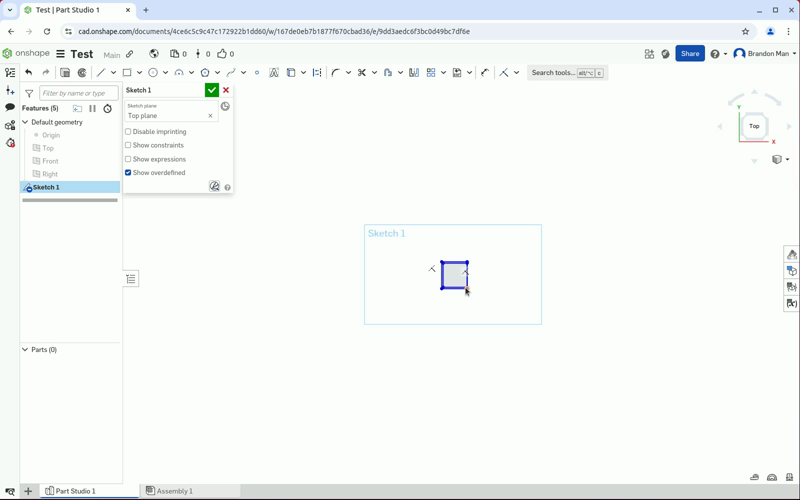
scroll(6)
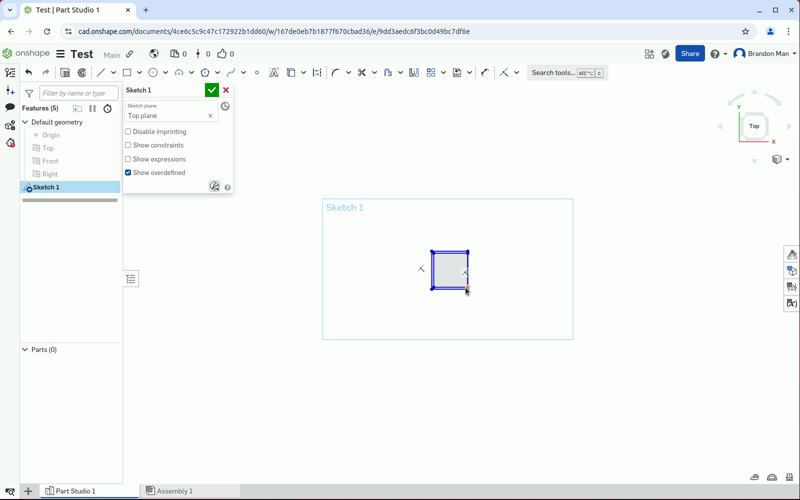
scroll(6)
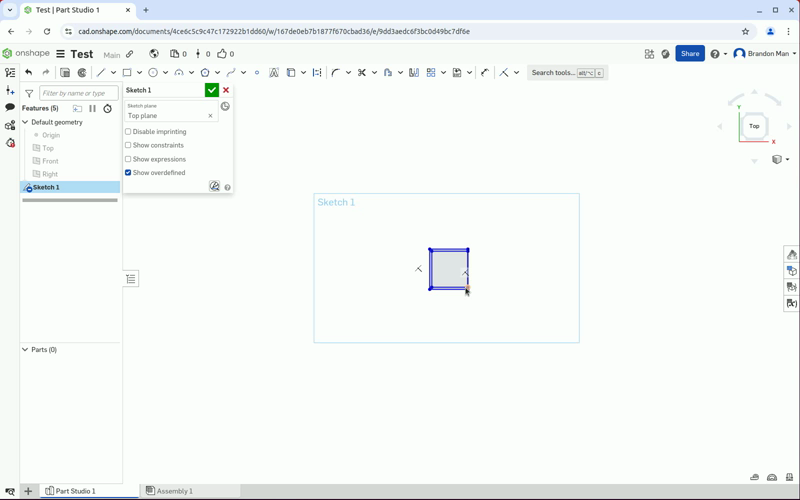
scroll(6)
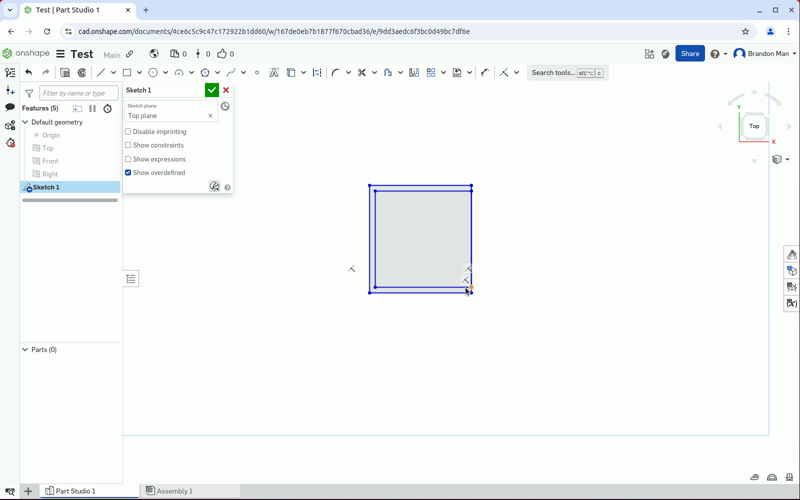
click(465, 287)
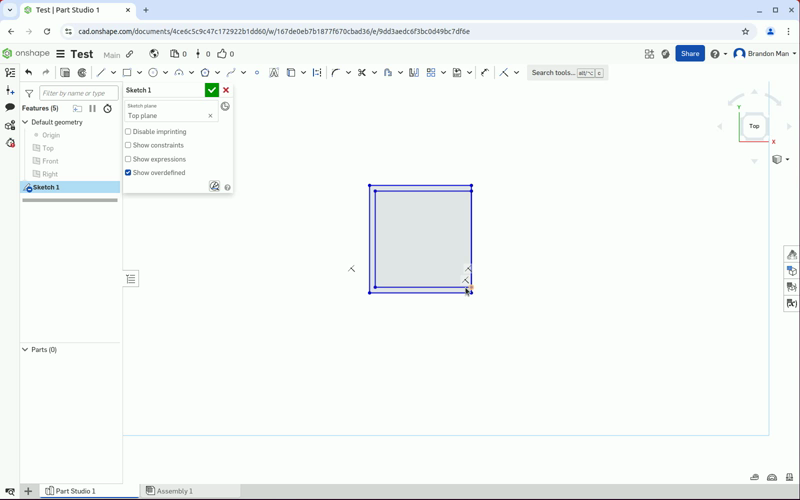
scroll(-6)
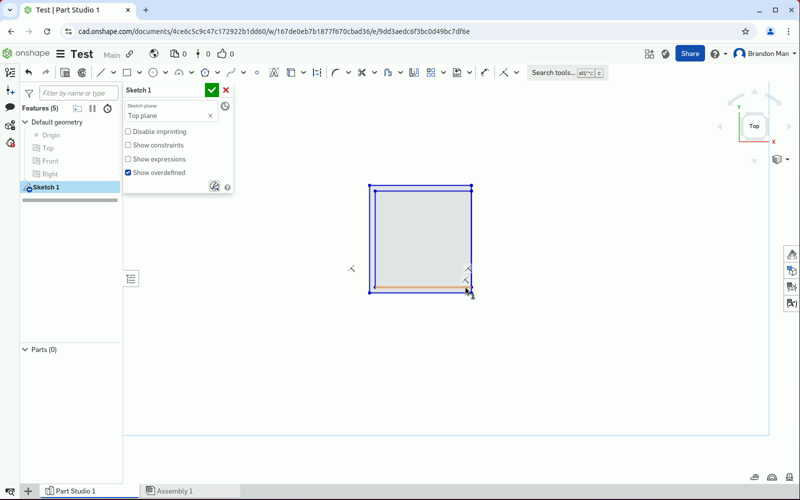
scroll(-6)
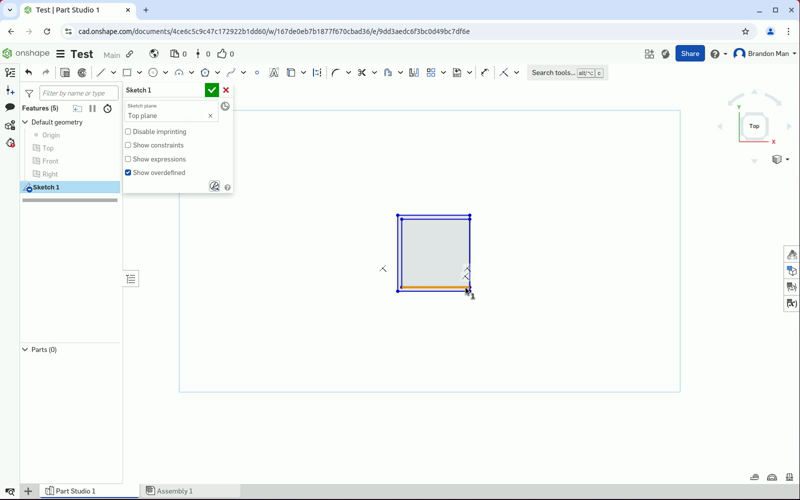
scroll(-6)
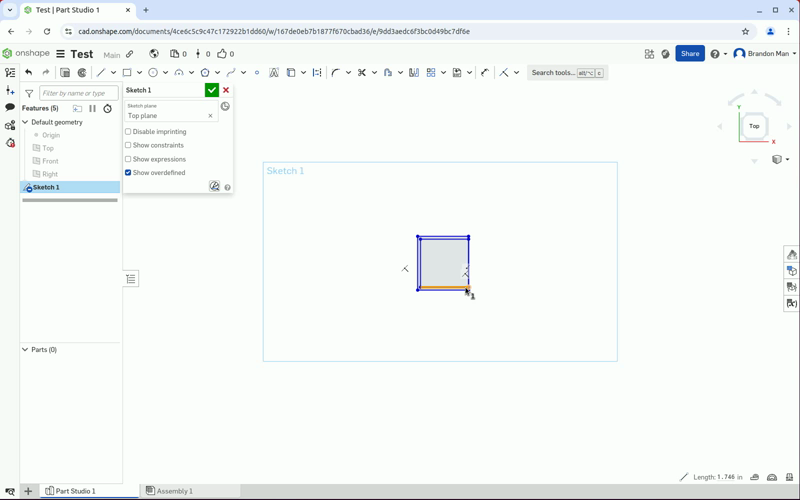
scroll(-6)
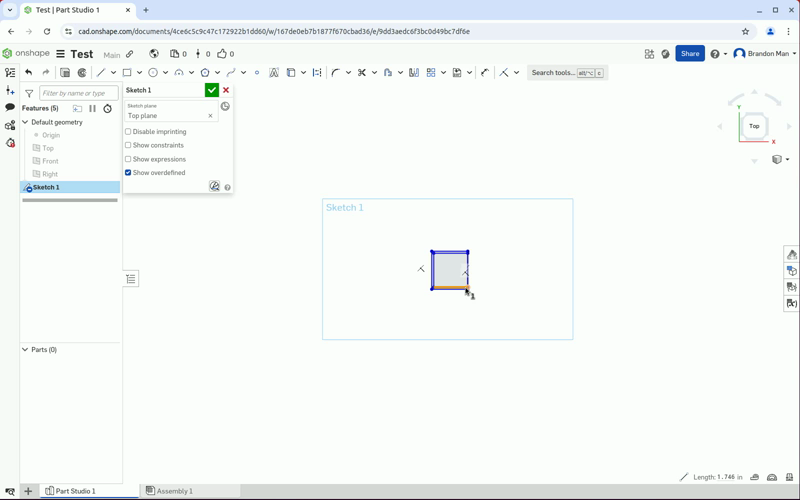
scroll(-6)
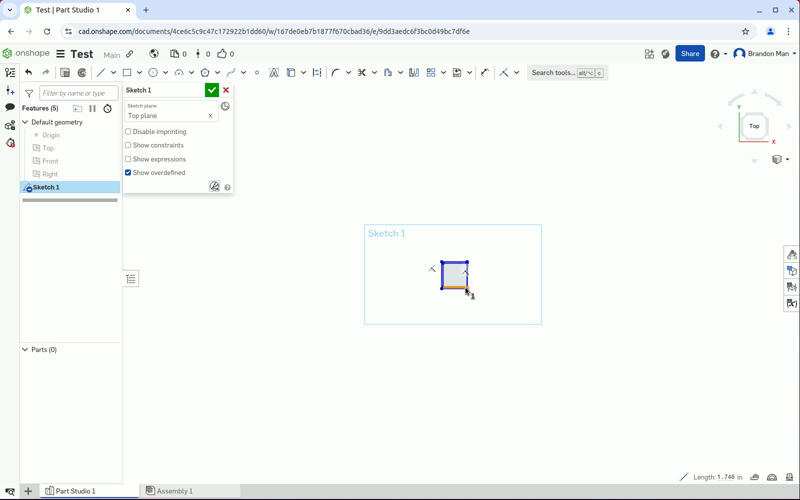
scroll(-6)
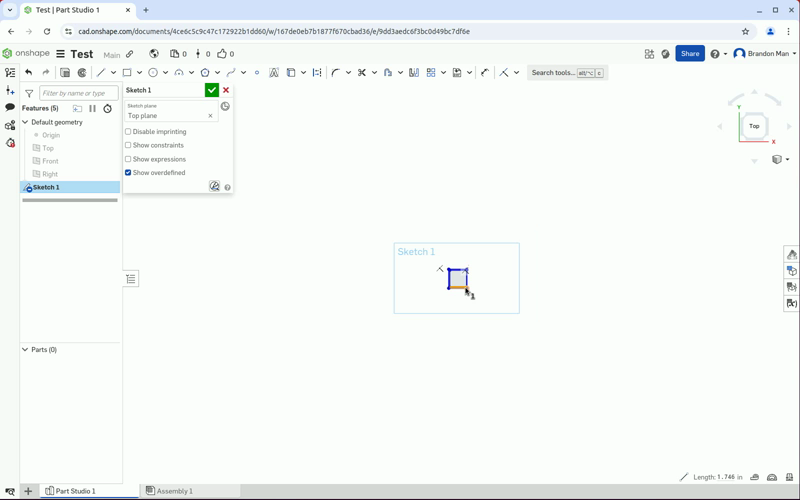
scroll(-6)
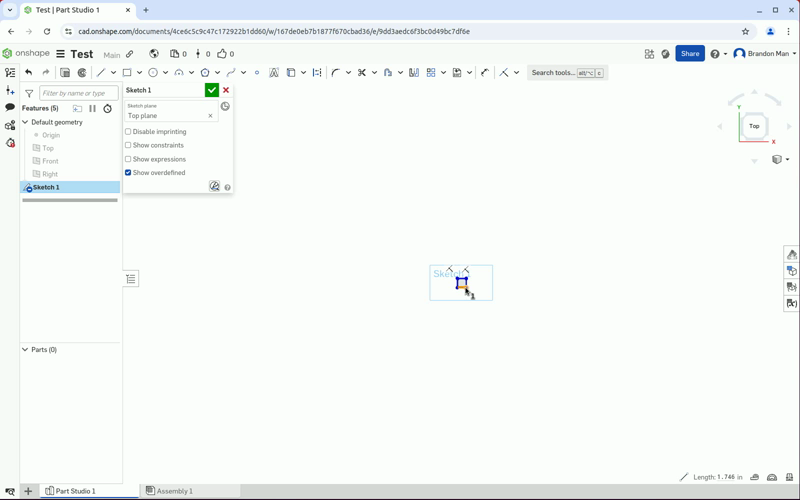
mouse_move(73, 352)
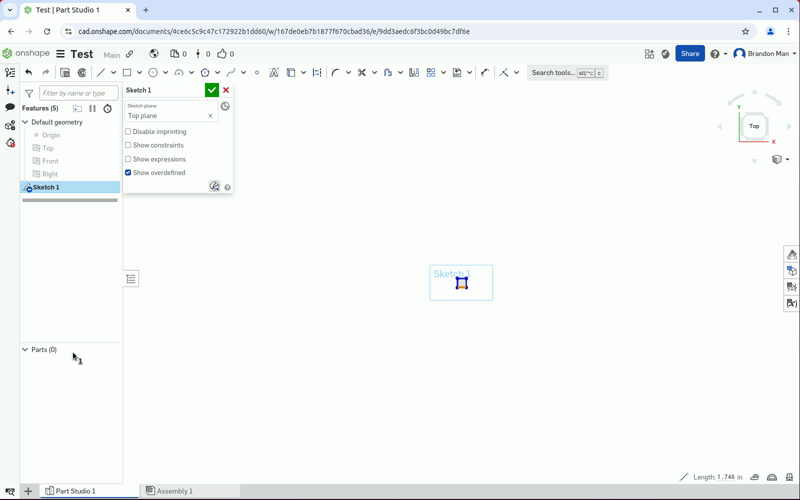
key(shift+y)
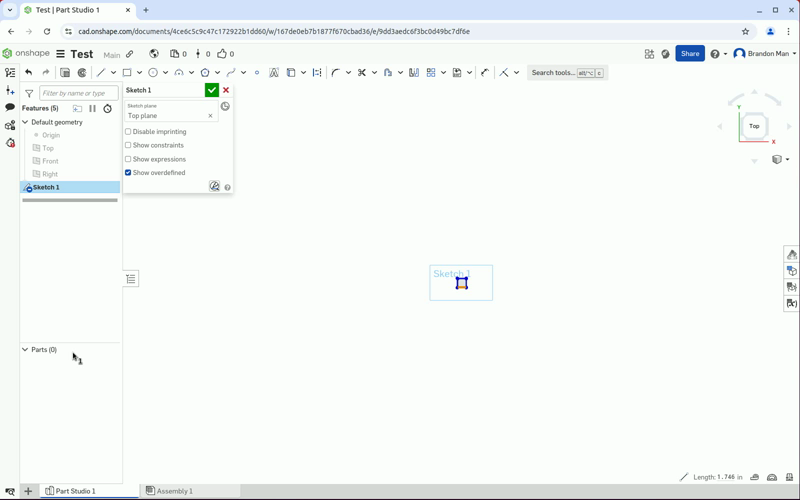
key(shift+e)
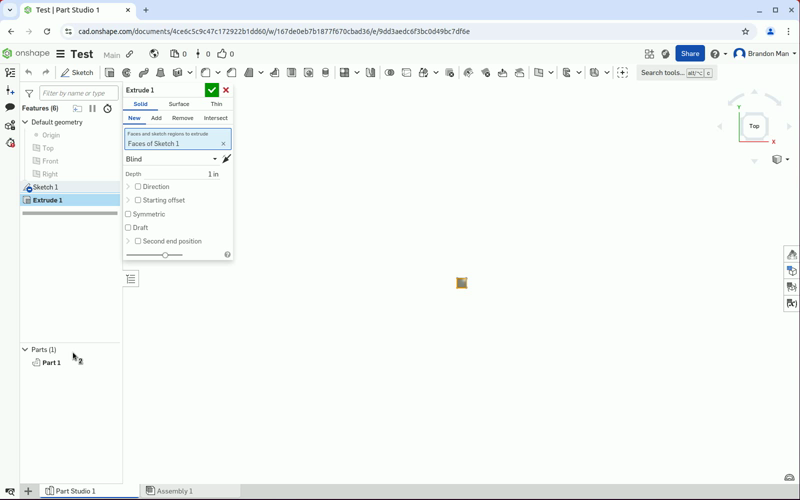
mouse_move(143, 106)
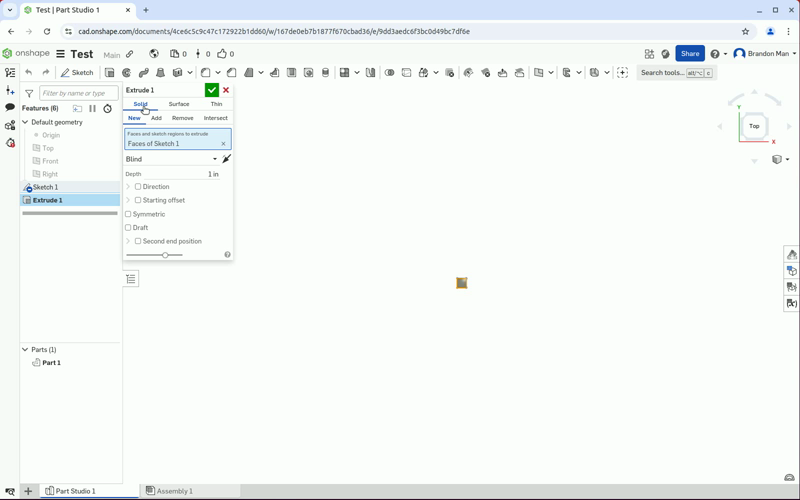
click(143, 106)
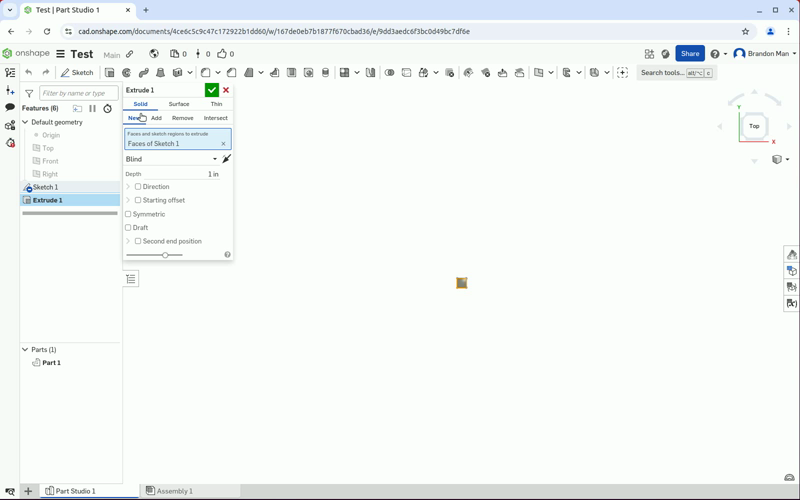
mouse_move(137, 120)
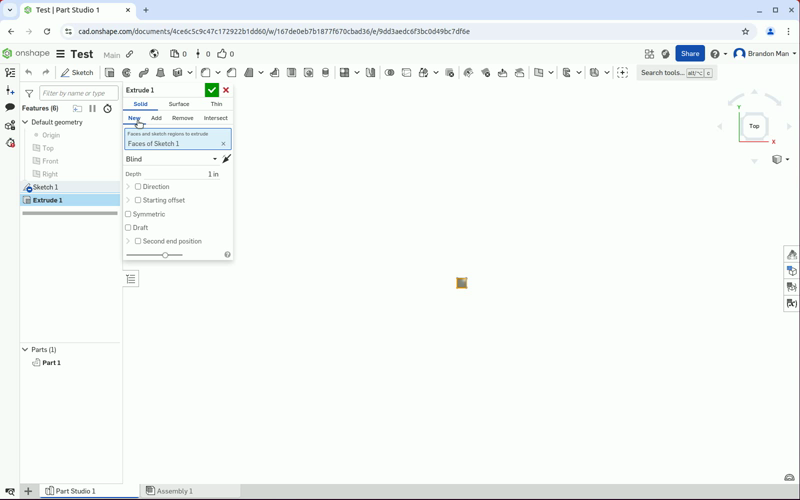
click(137, 120)
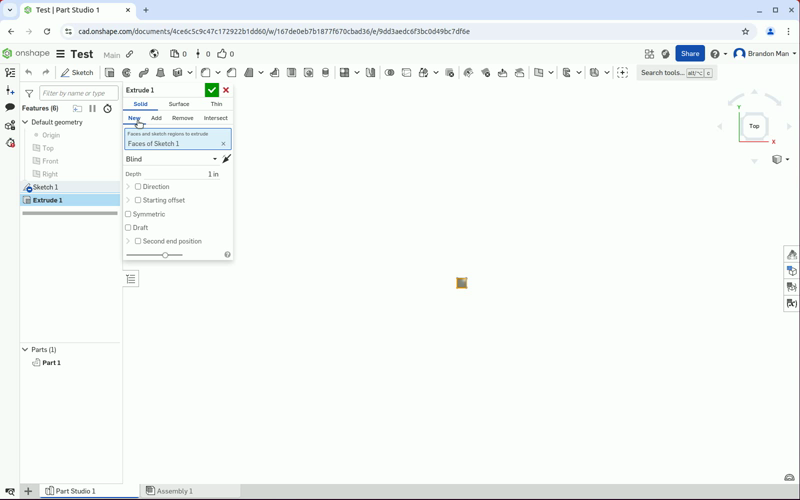
key(tab, 4)
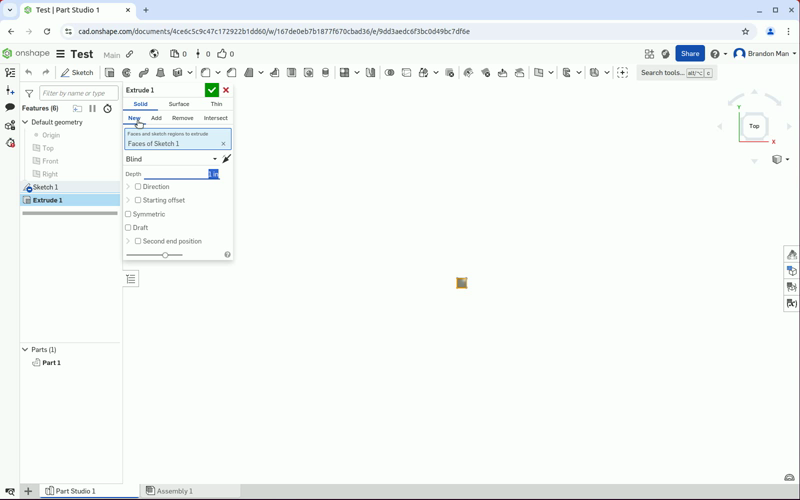
text(23.108)
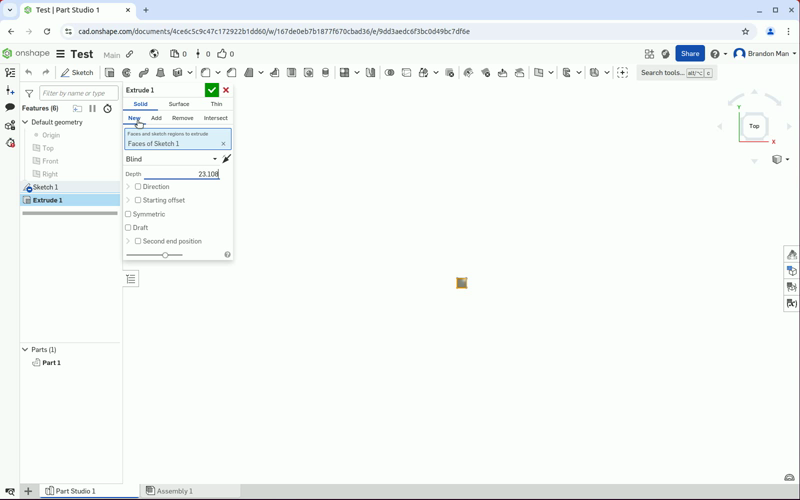
key(enter)
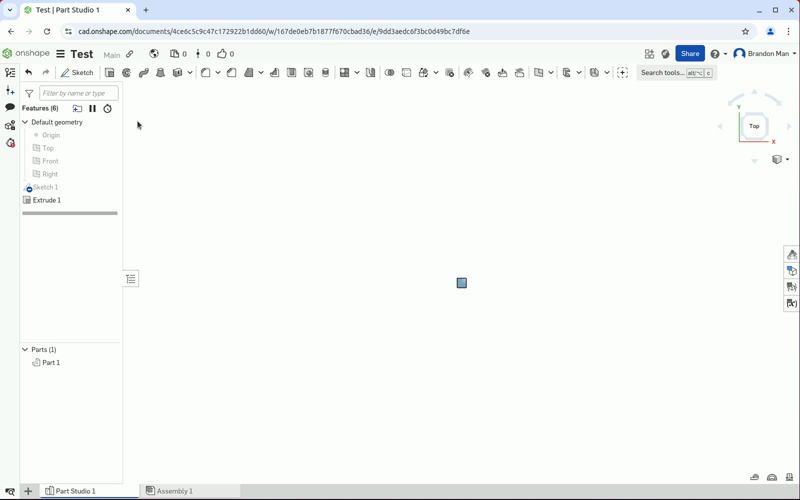
key(shift+h)
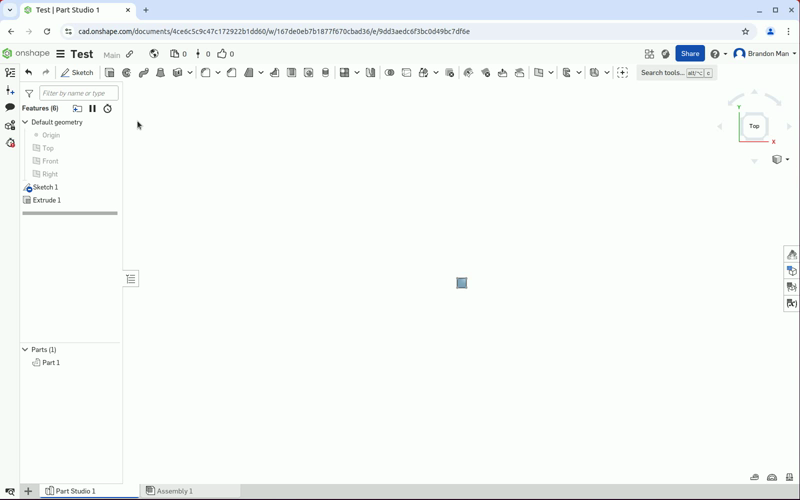
key(shift+h)
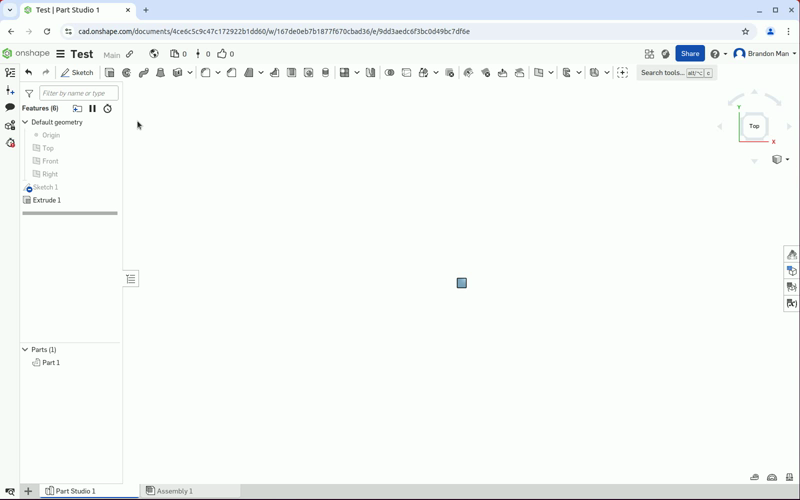
mouse_move(73, 189)
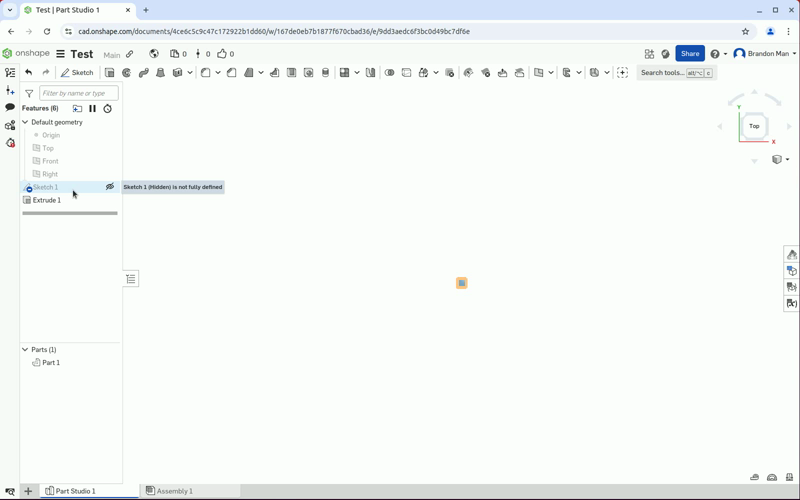
click(73, 189)
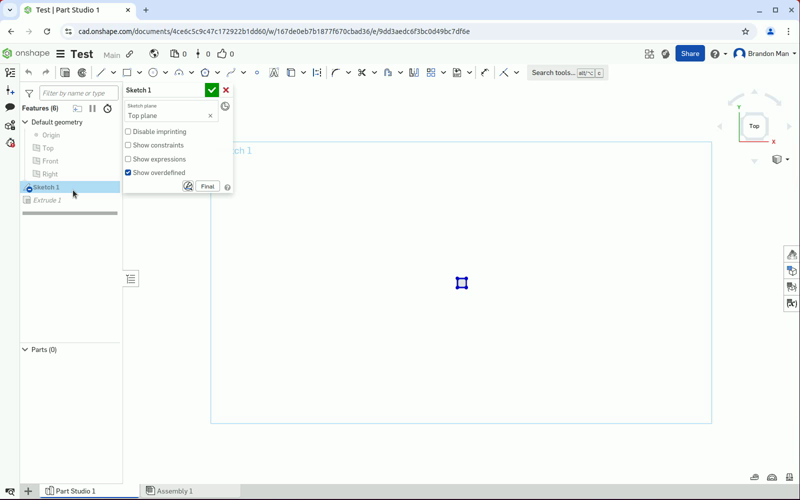
mouse_move(229, 92)
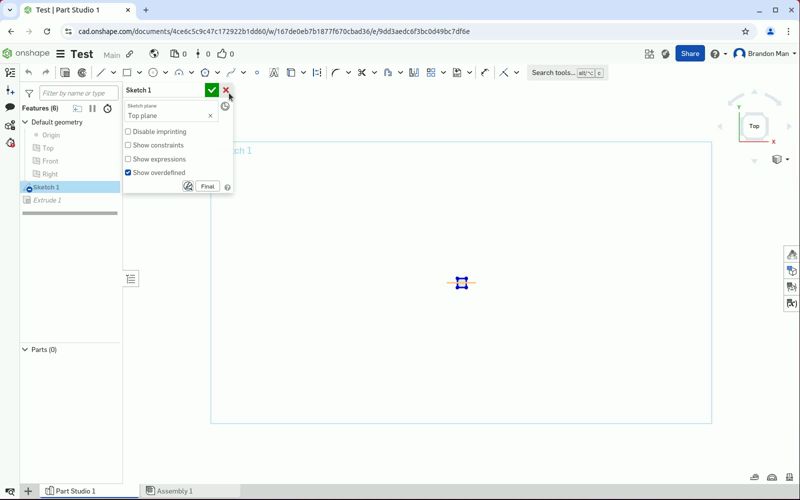
click(229, 92)
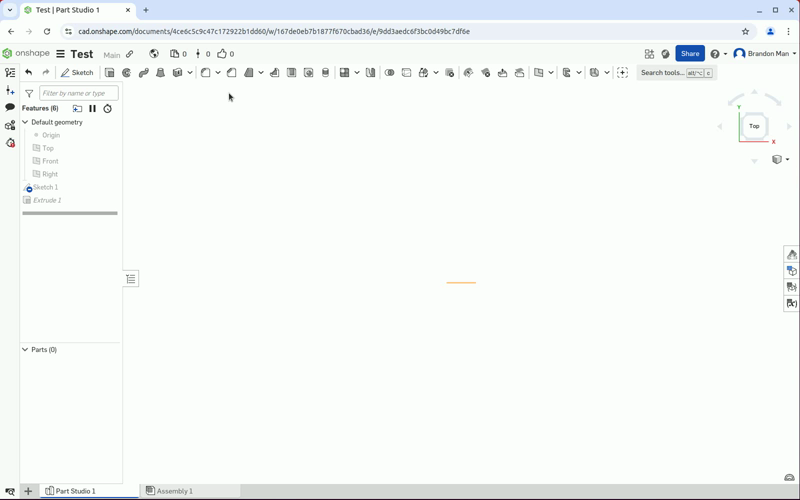
mouse_move(73, 352)
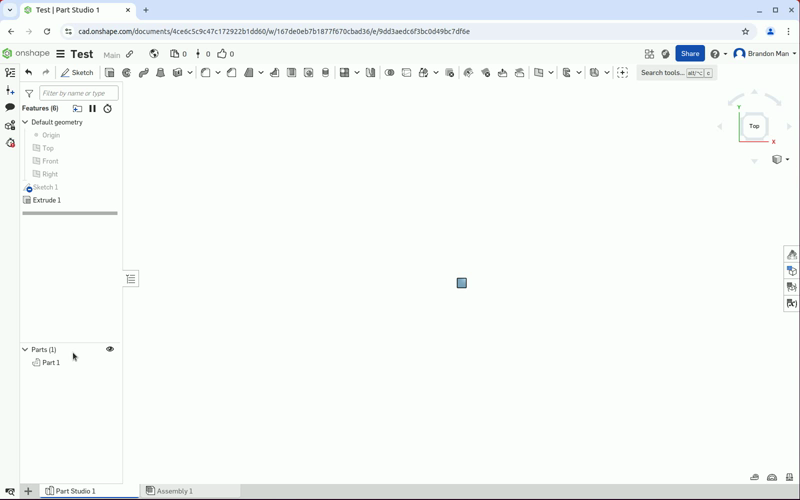
key(y)
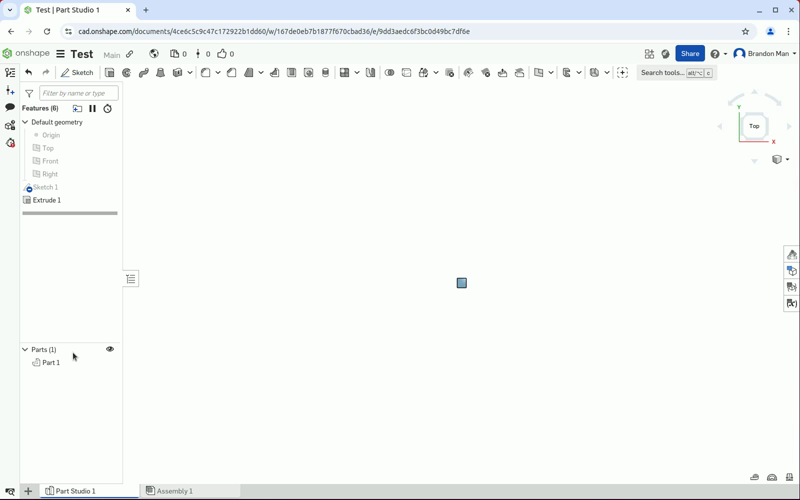
key(shift+p)
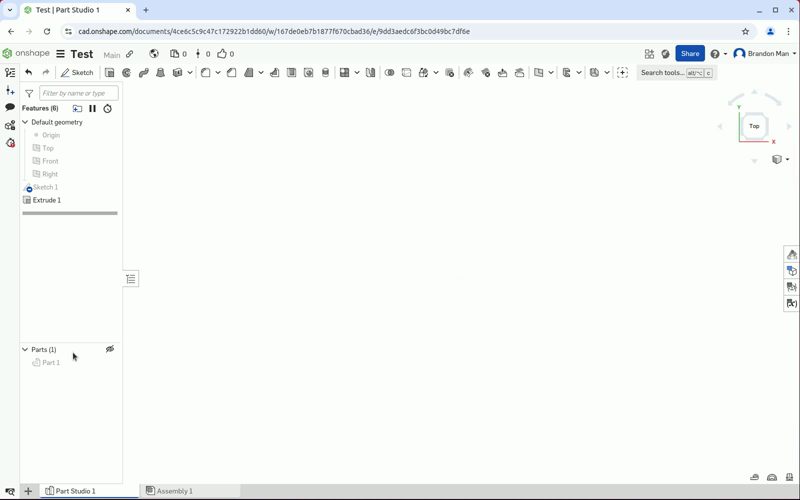
key(space)
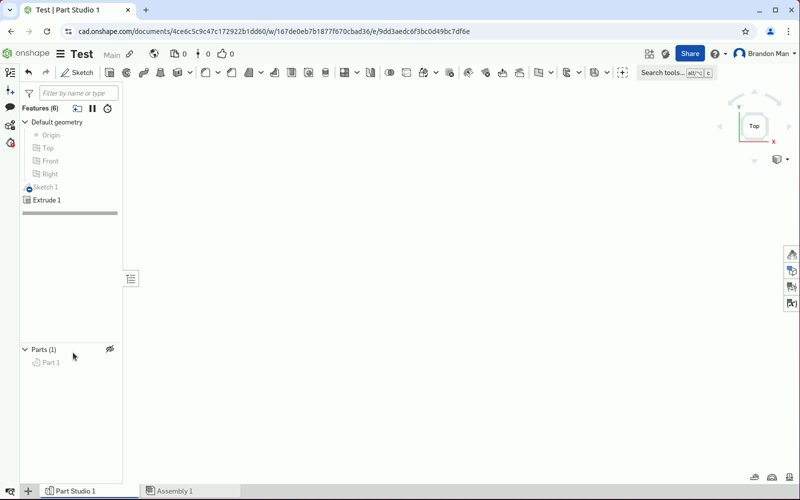
key_down(shift)
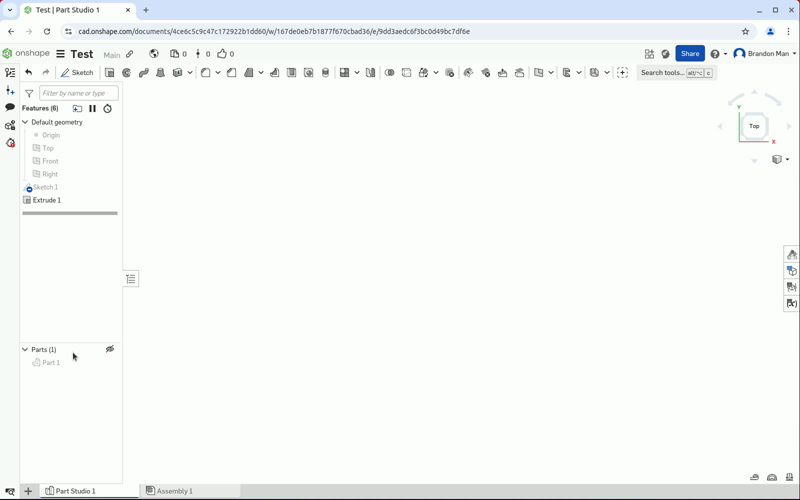
key(up)
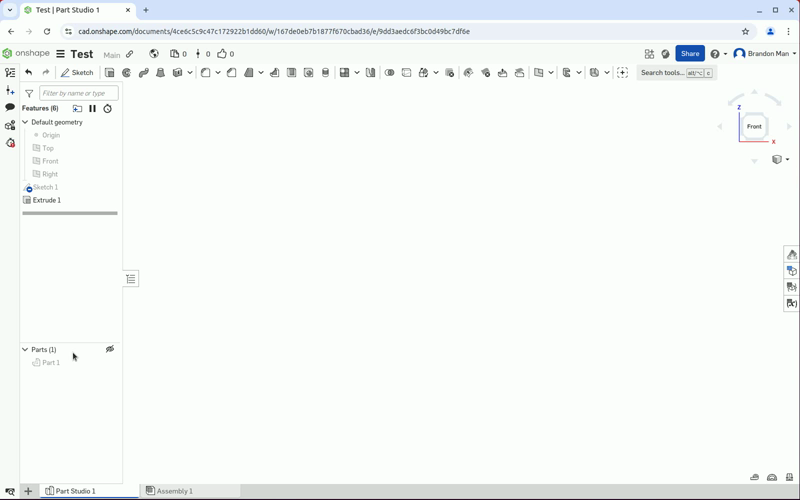
key_up(shift)
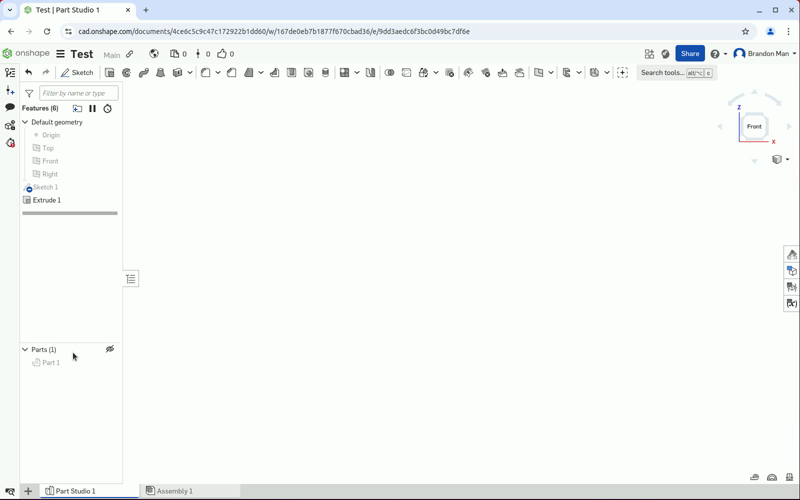
key(space)
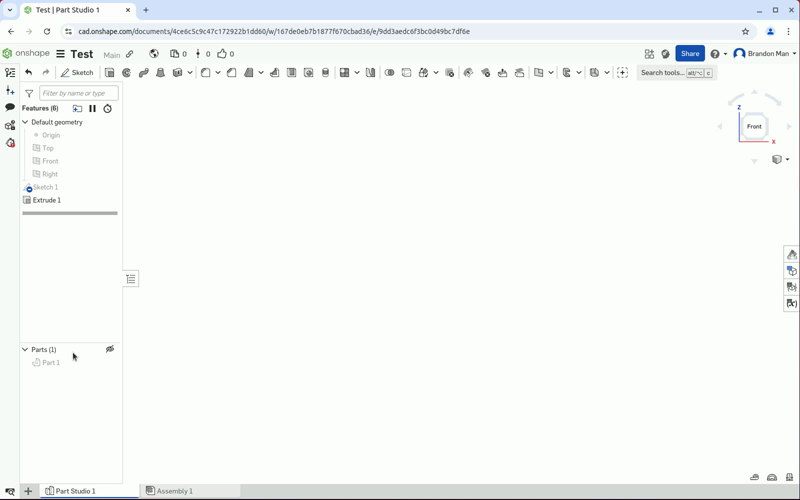
key_down(shift)
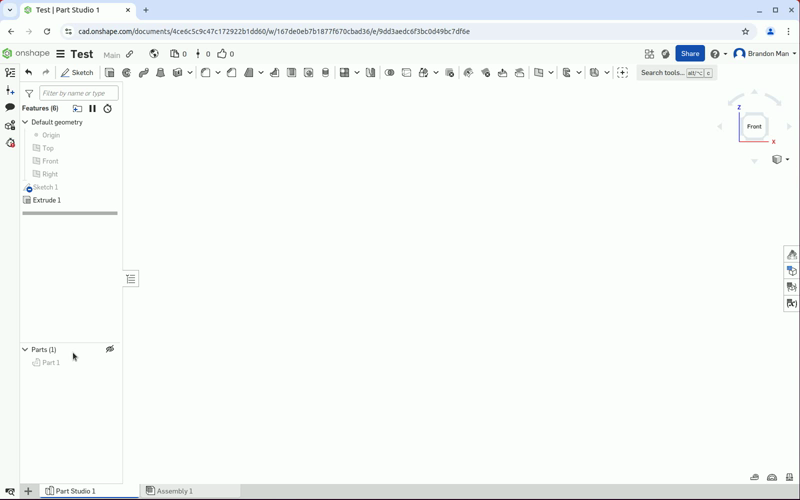
key(left)
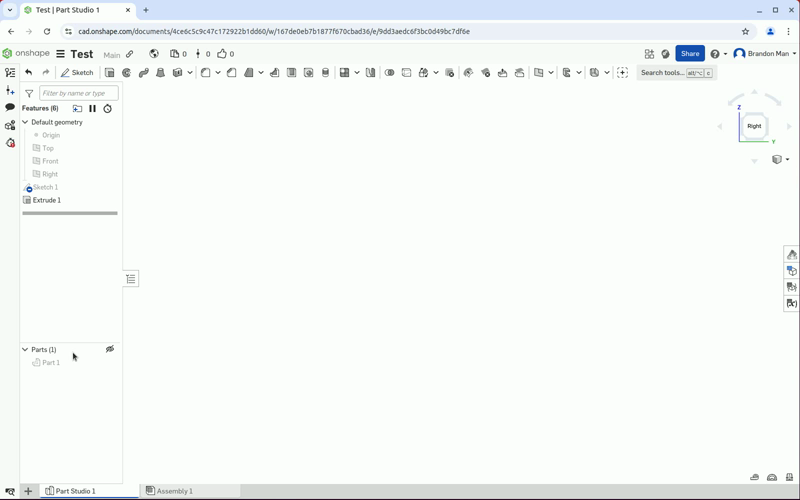
key_up(shift)
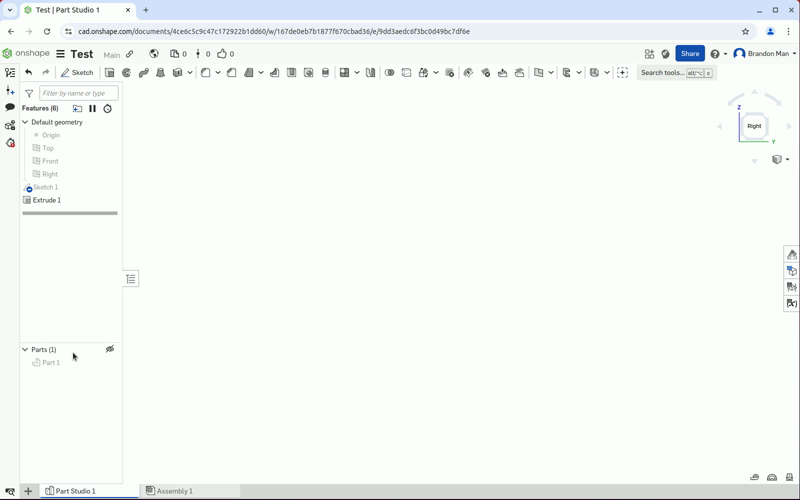
mouse_move(73, 352)
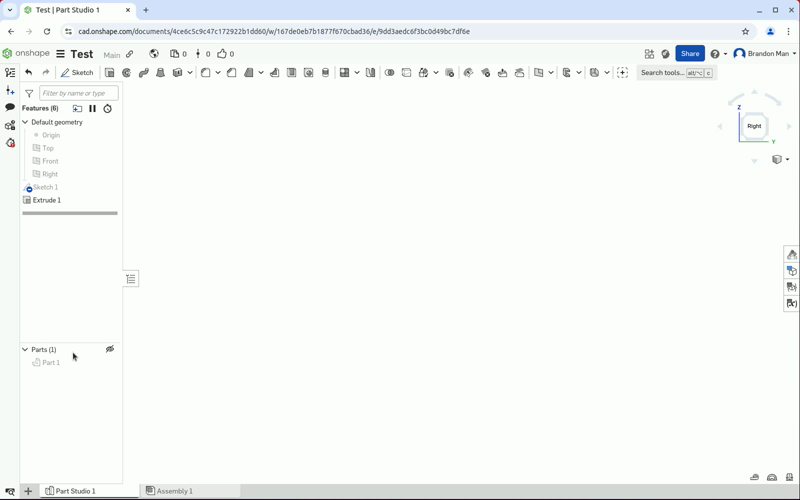
key(shift+y)
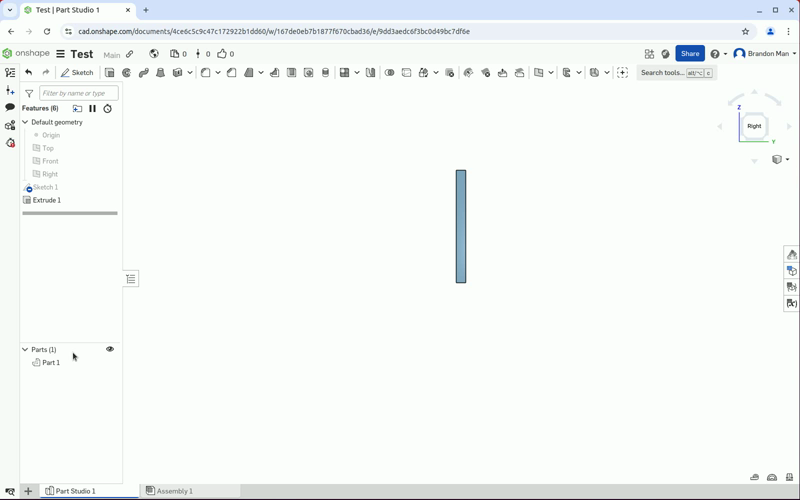
mouse_move(541, 75)
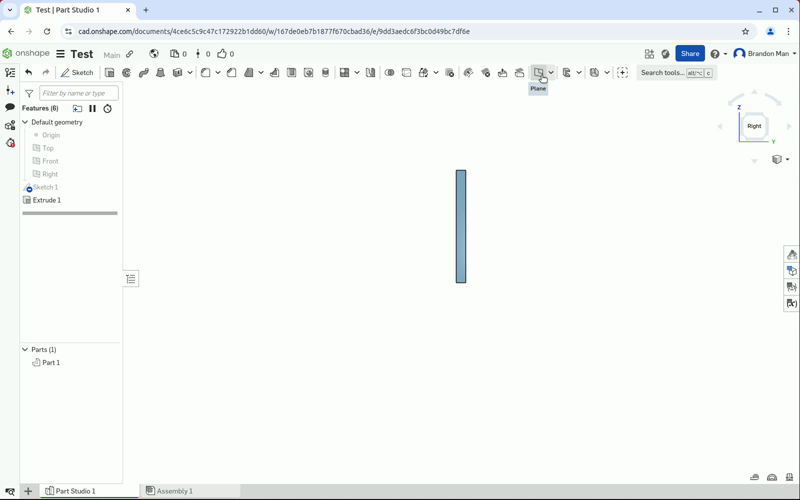
click(541, 75)
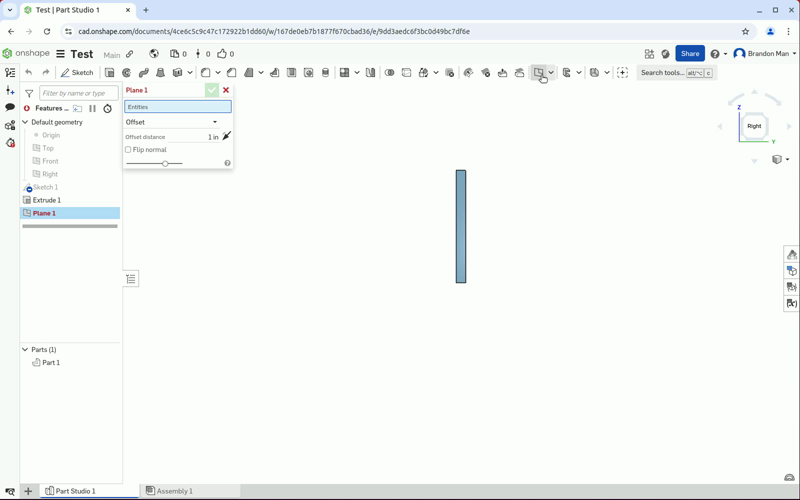
mouse_move(73, 176)
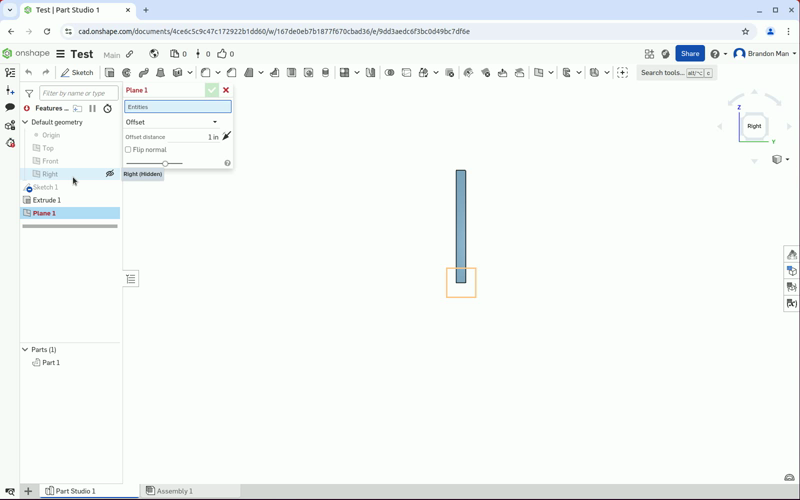
click(73, 176)
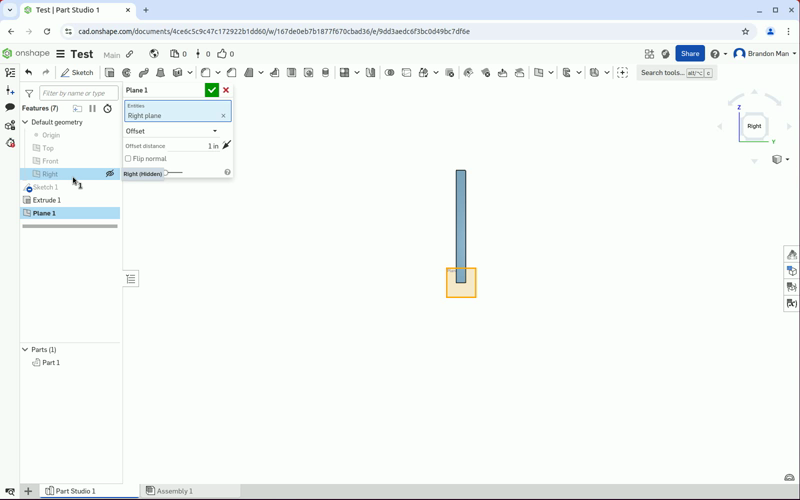
key(tab, 2)
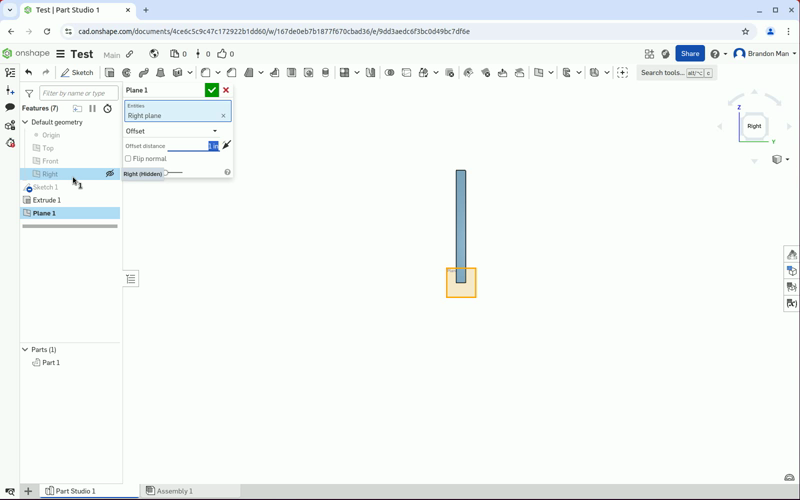
text(0.955)
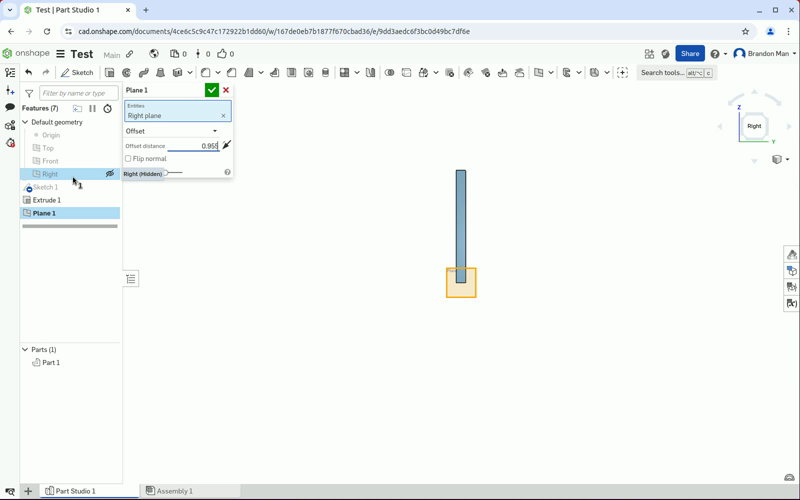
key(enter, 2)
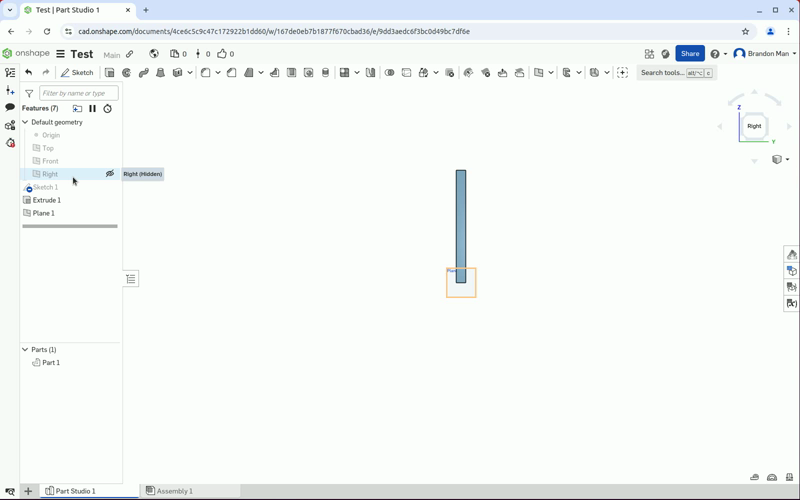
key(shift+s)
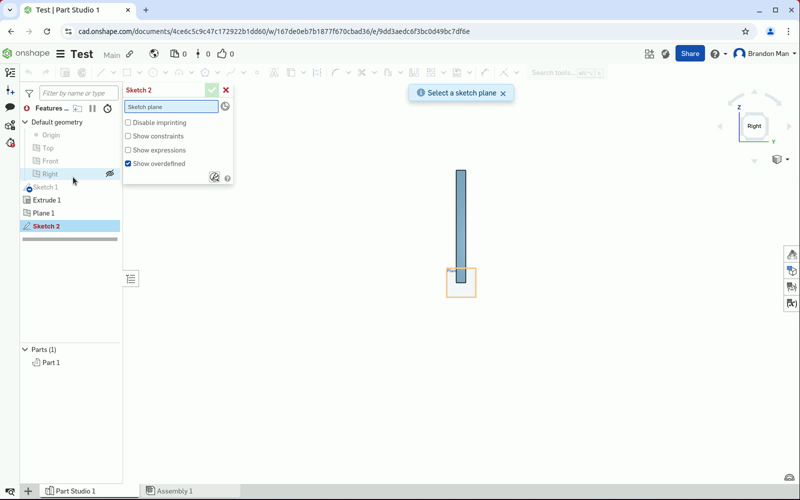
mouse_move(73, 215)
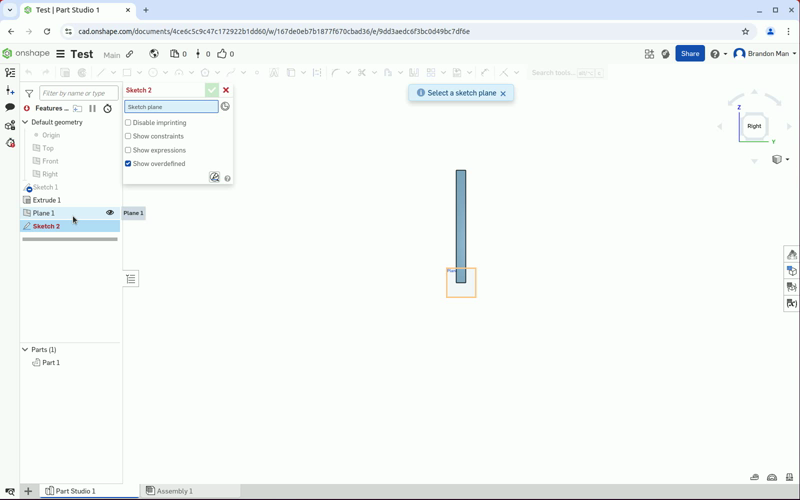
click(73, 215)
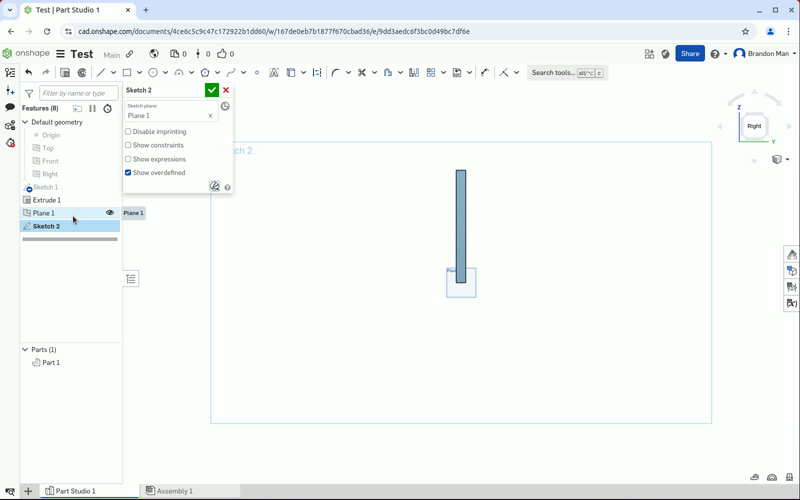
mouse_move(73, 352)
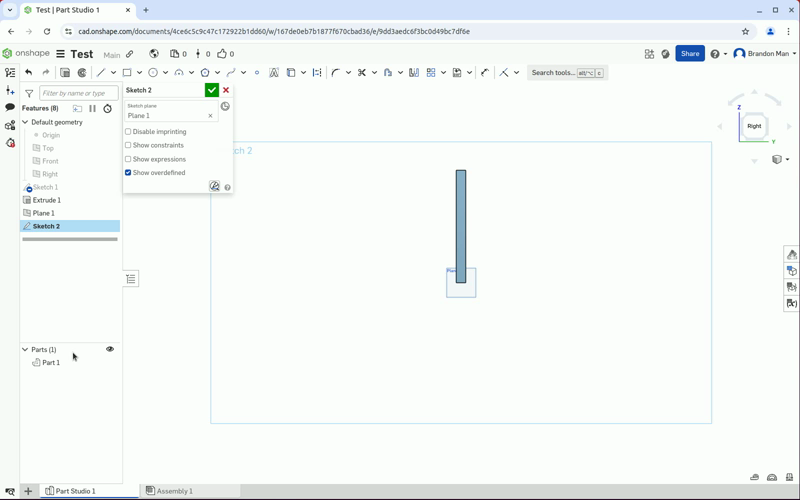
key(y)
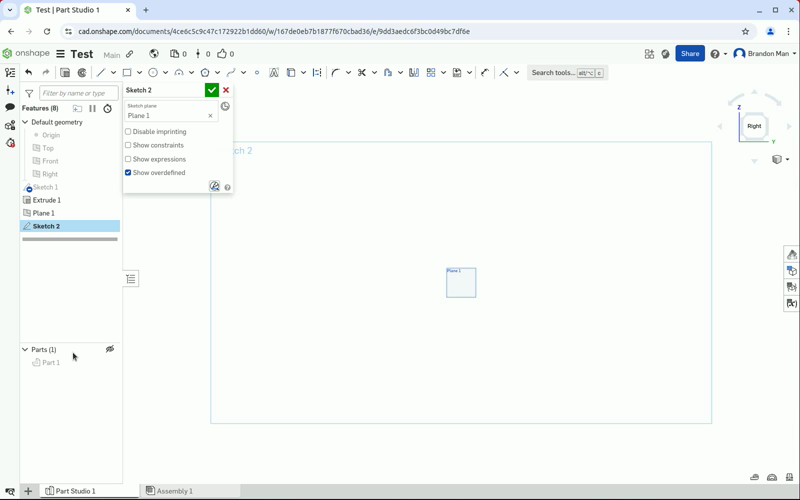
key(l)
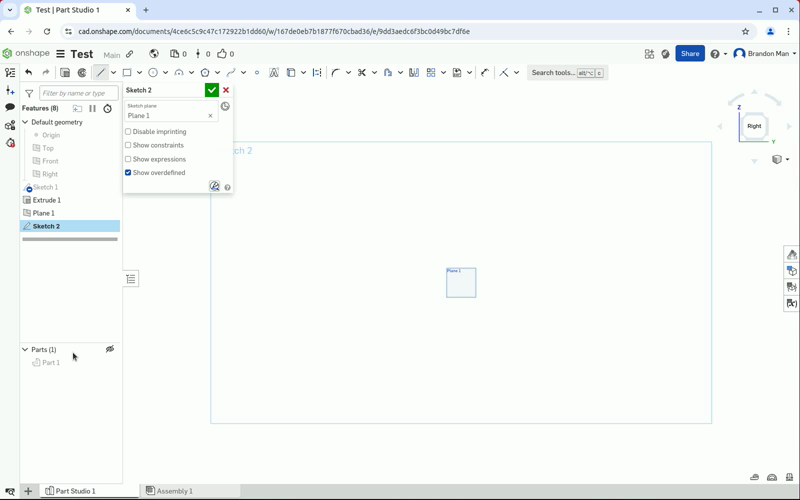
key_down(shift)
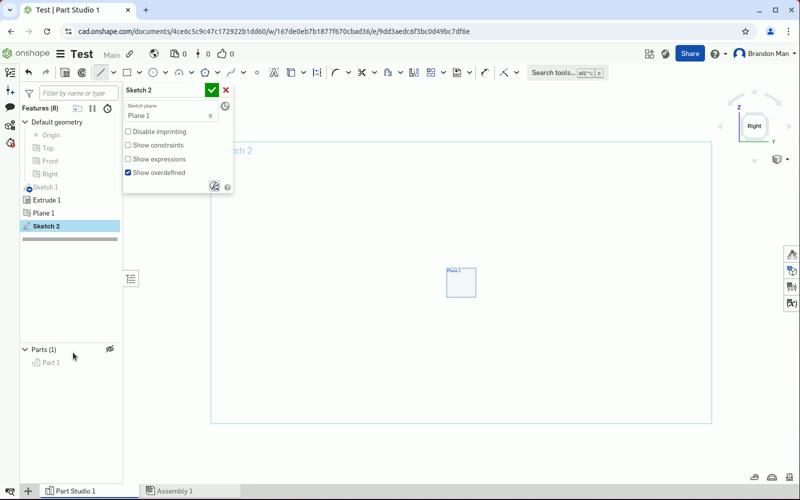
mouse_move(457, 177)
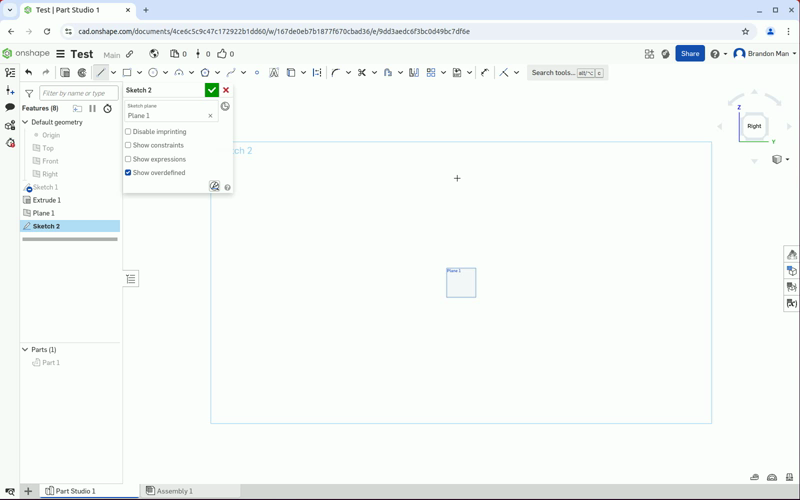
click(457, 177)
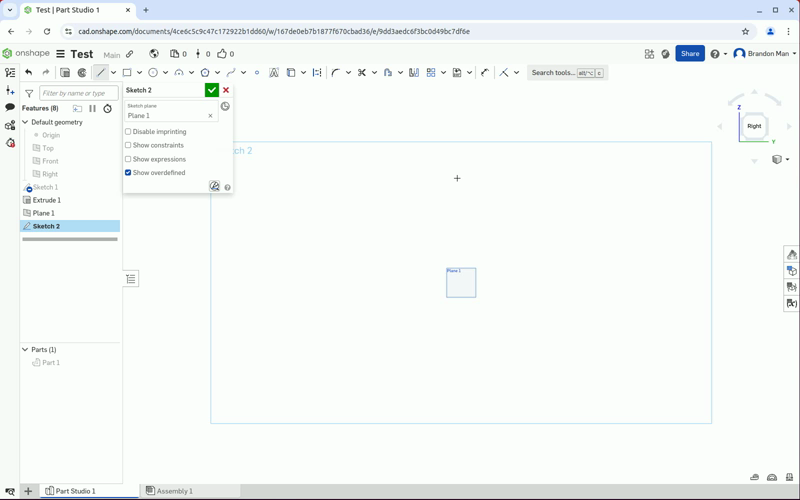
key_up(shift)
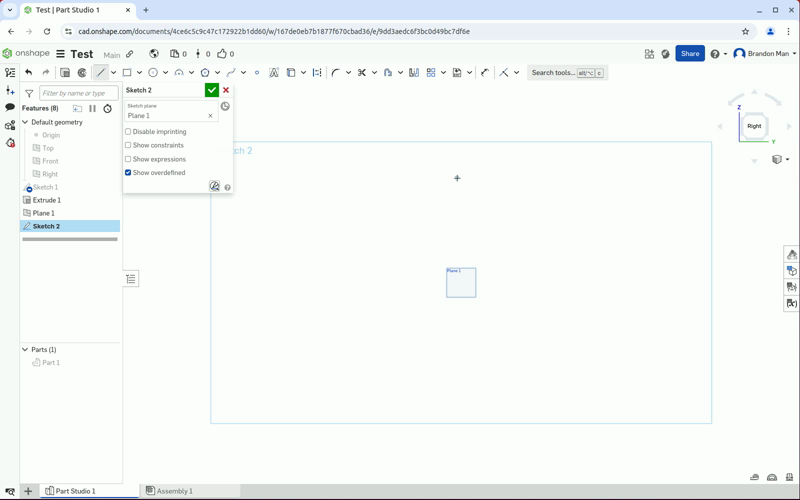
key_down(shift)
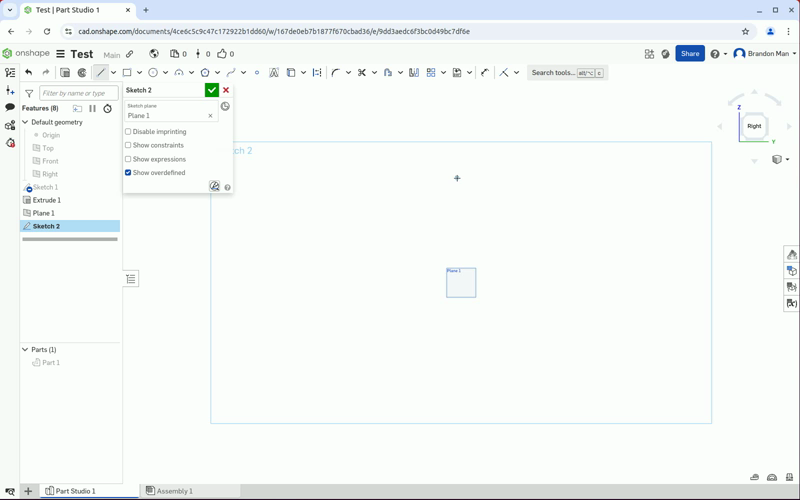
mouse_move(487, 177)
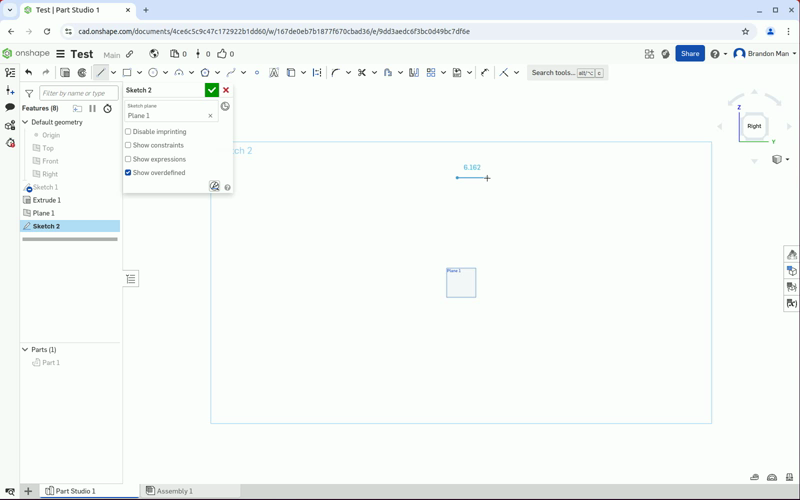
mouse_move(465, 177)
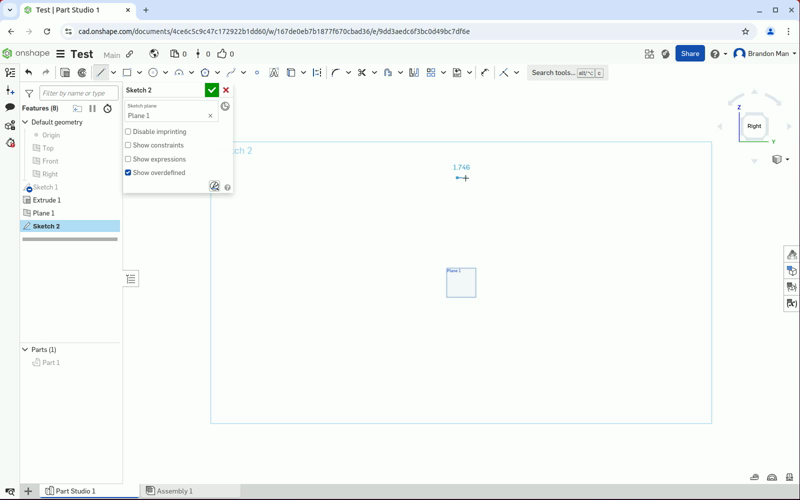
click(465, 177)
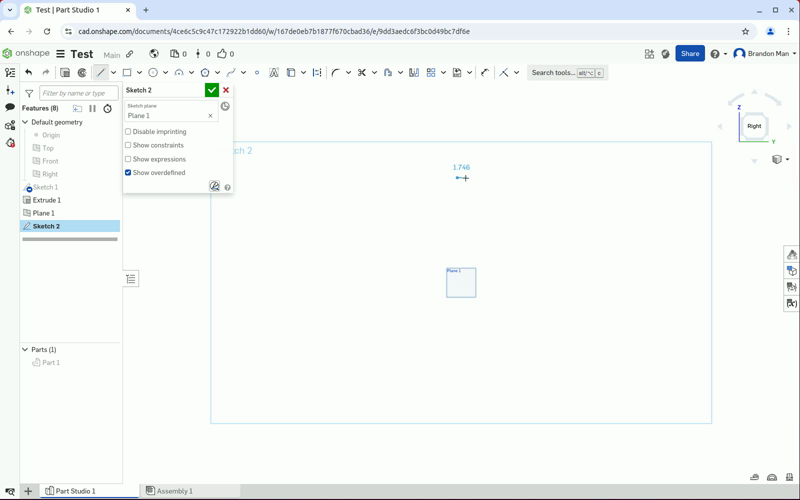
key_up(shift)
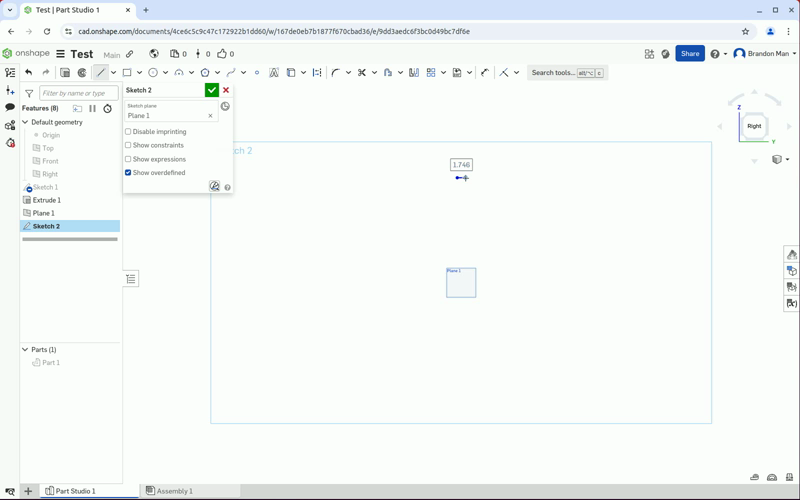
key_down(shift)
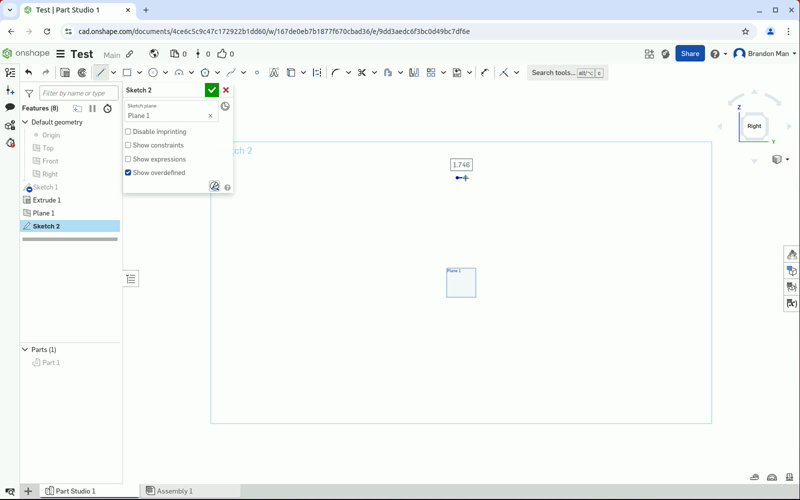
mouse_move(495, 177)
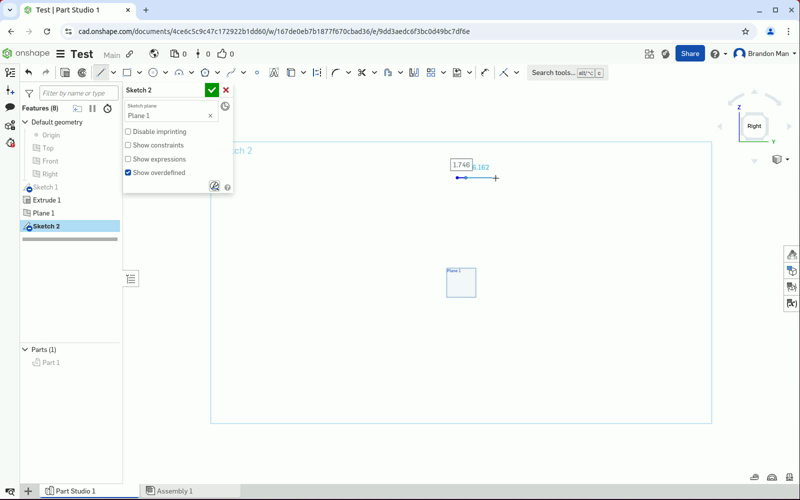
mouse_move(465, 169)
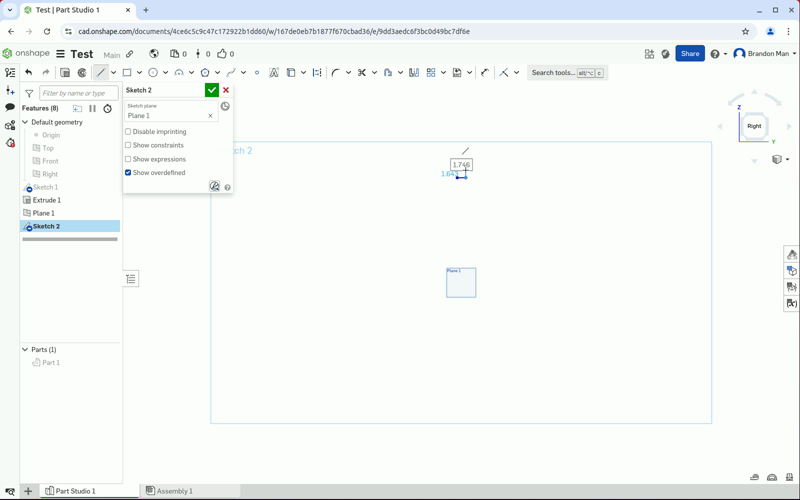
click(465, 169)
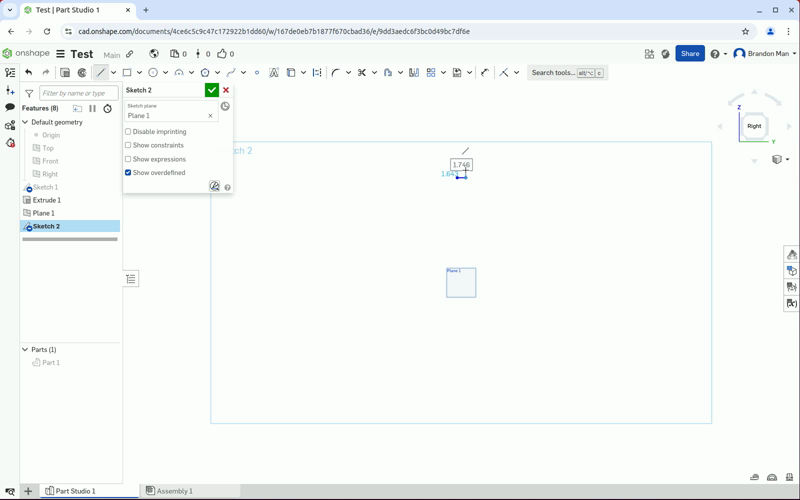
key_up(shift)
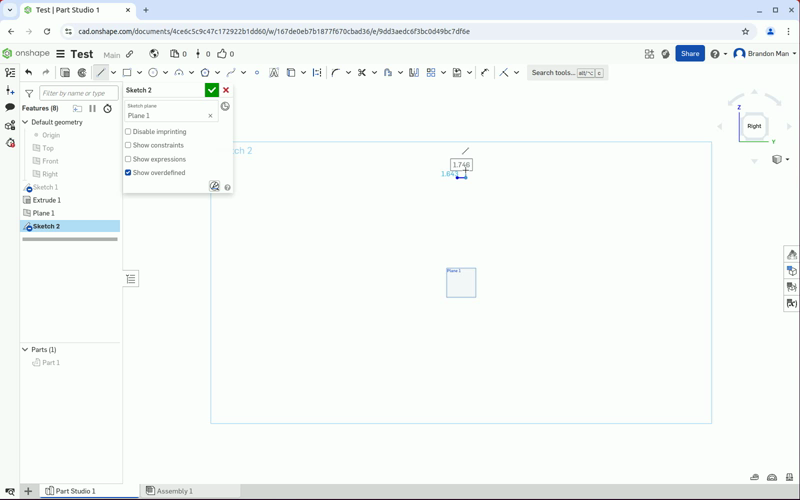
key_down(shift)
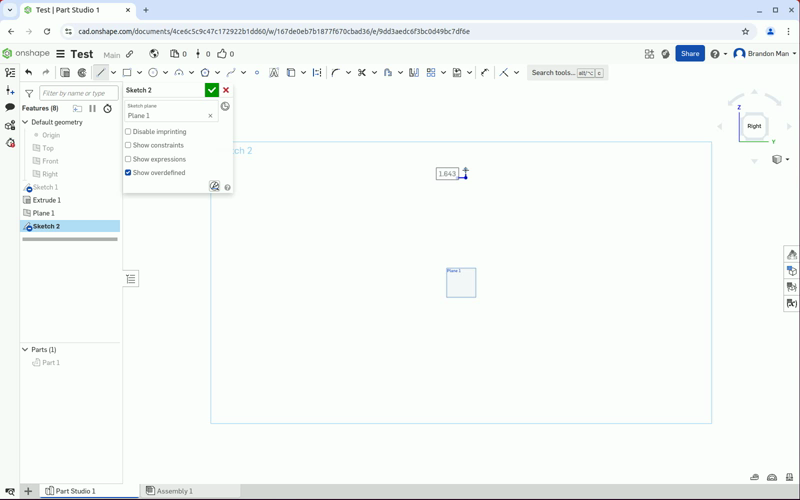
mouse_move(495, 169)
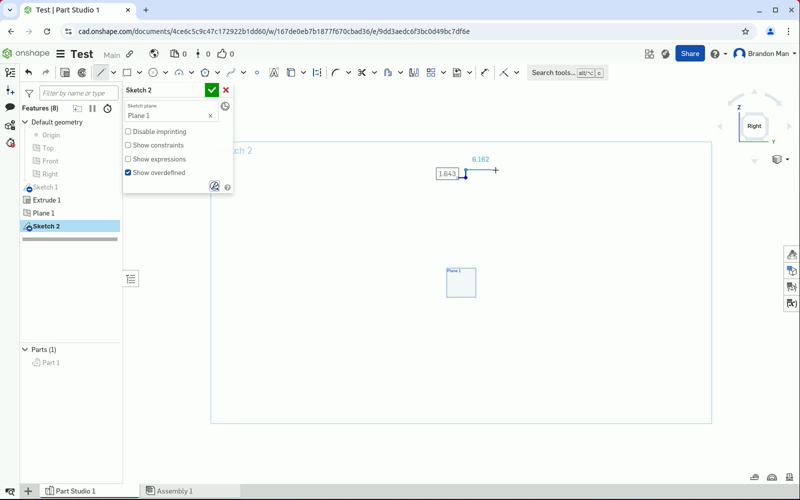
mouse_move(457, 169)
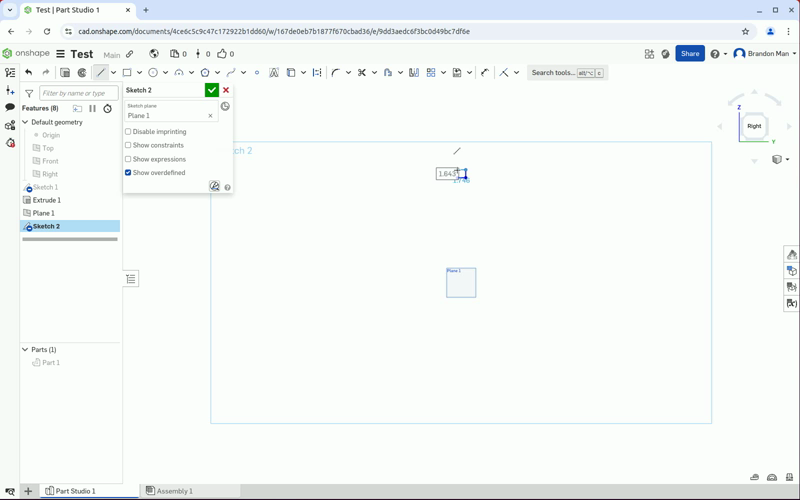
click(457, 169)
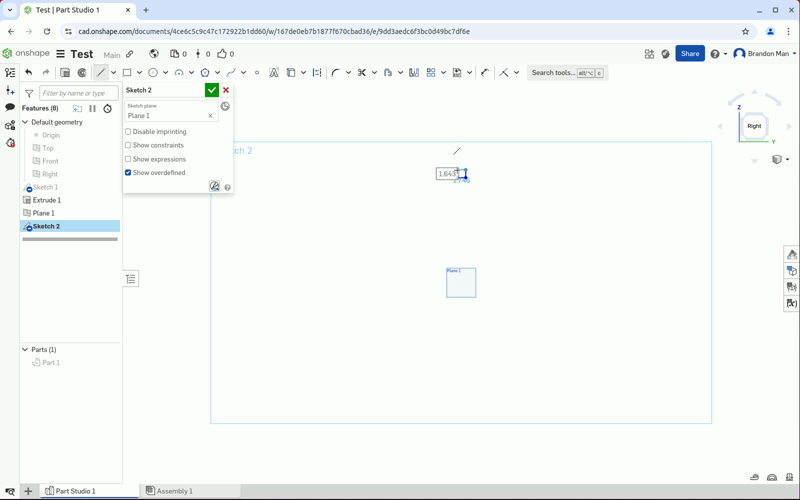
key_up(shift)
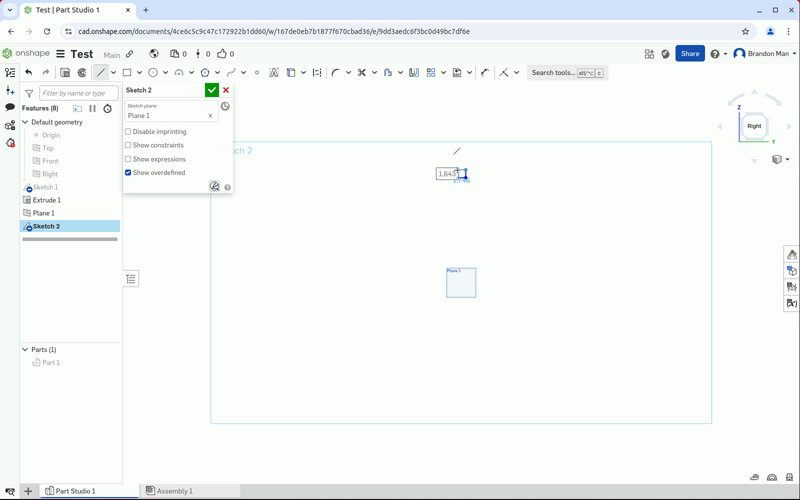
mouse_move(487, 169)
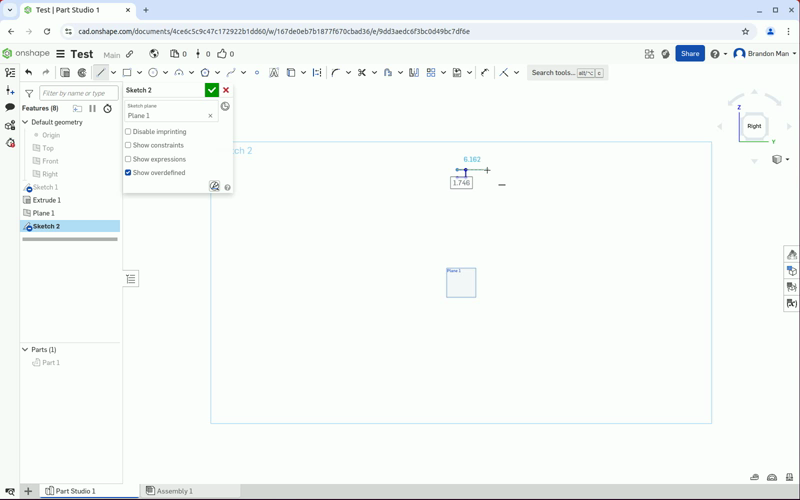
key_down(shift)
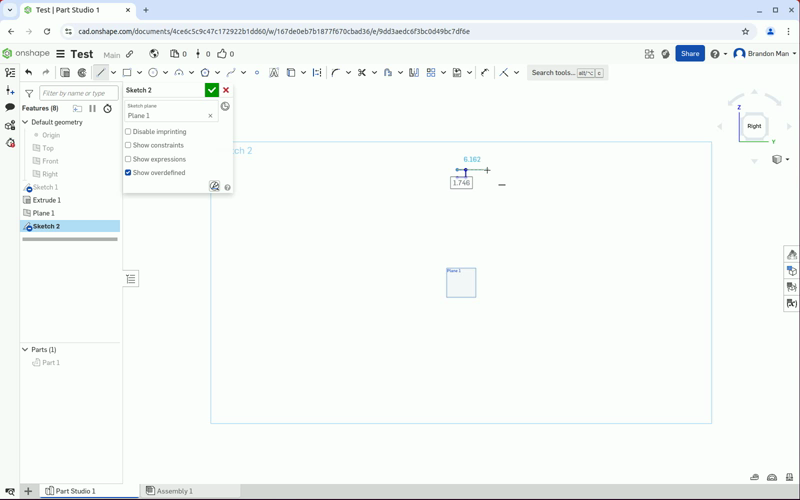
mouse_move(457, 177)
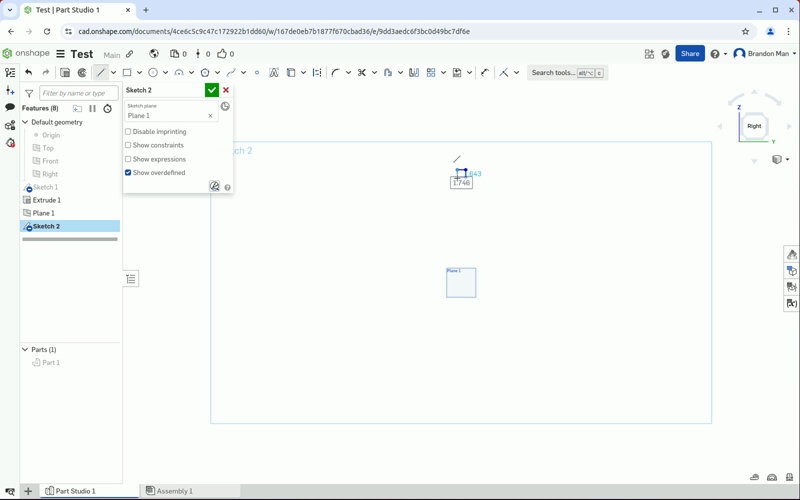
key_up(shift)
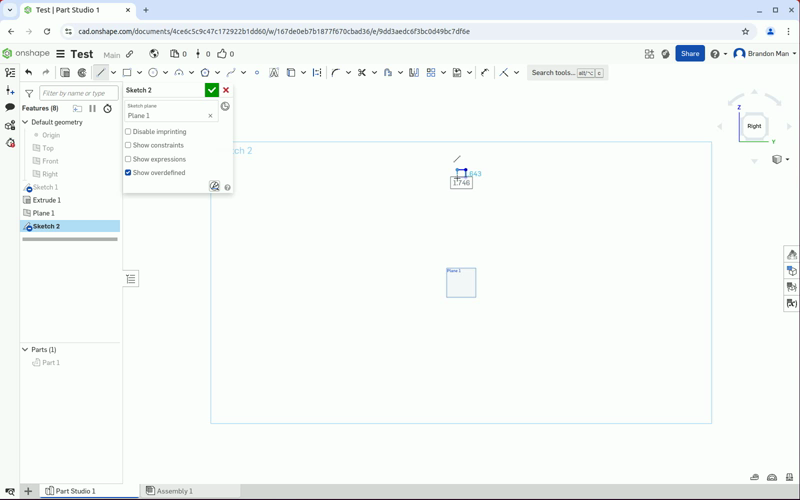
click(457, 177)
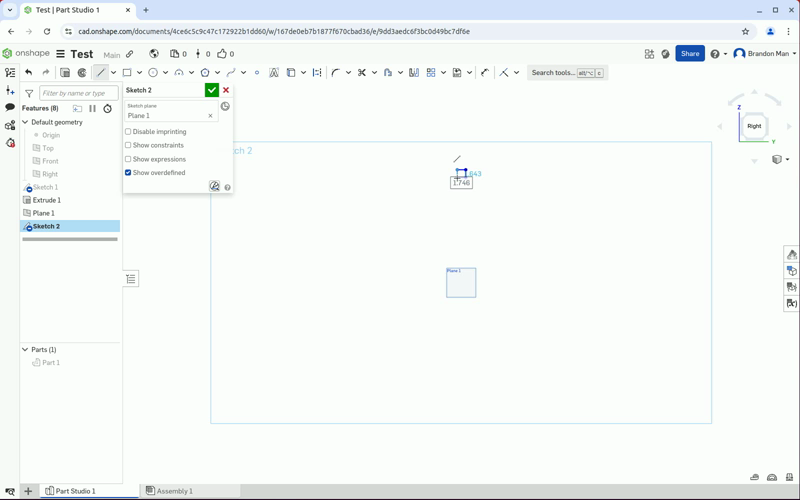
key(esc)
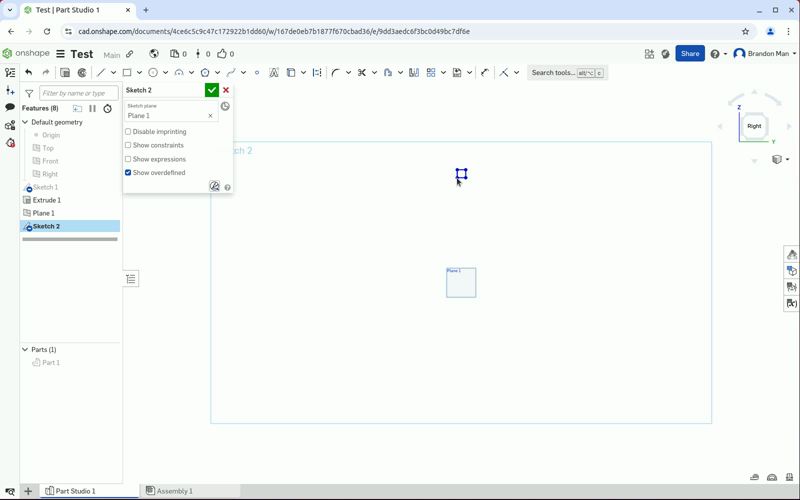
mouse_move(464, 172)
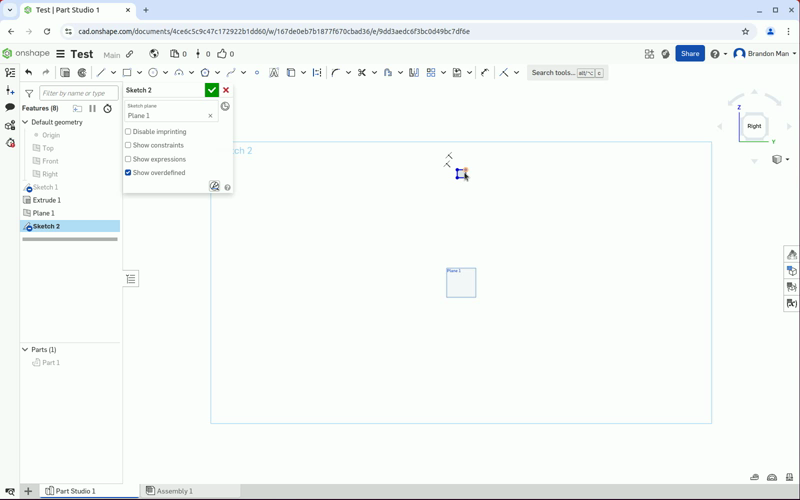
scroll(6)
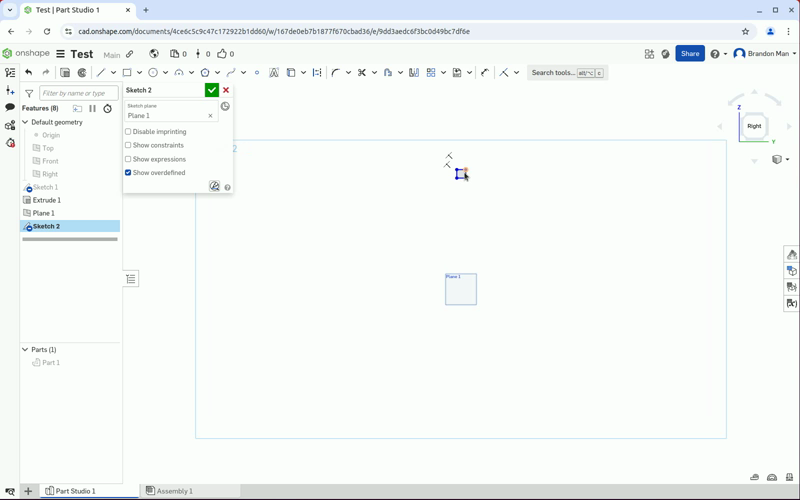
scroll(6)
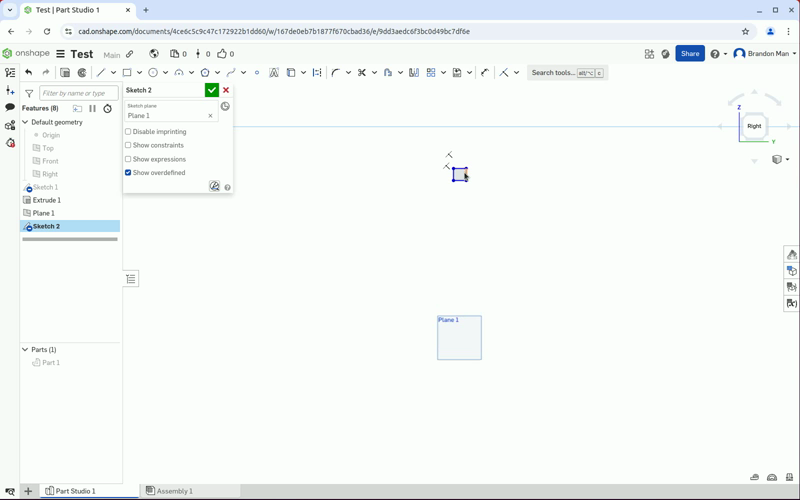
scroll(6)
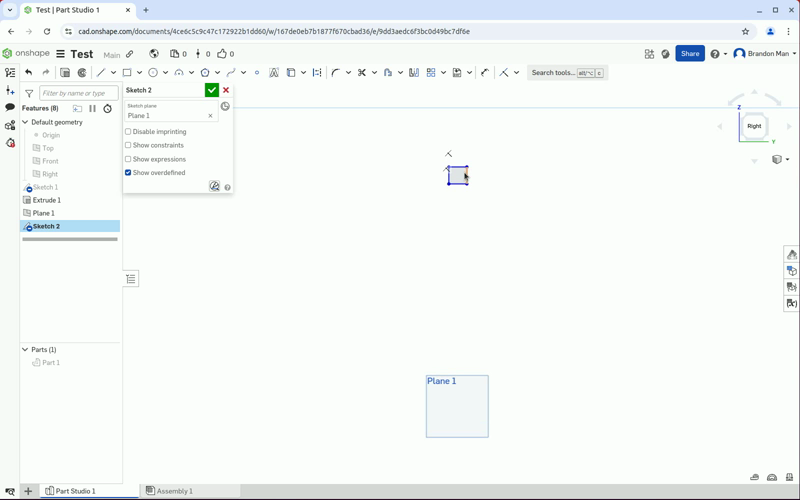
scroll(6)
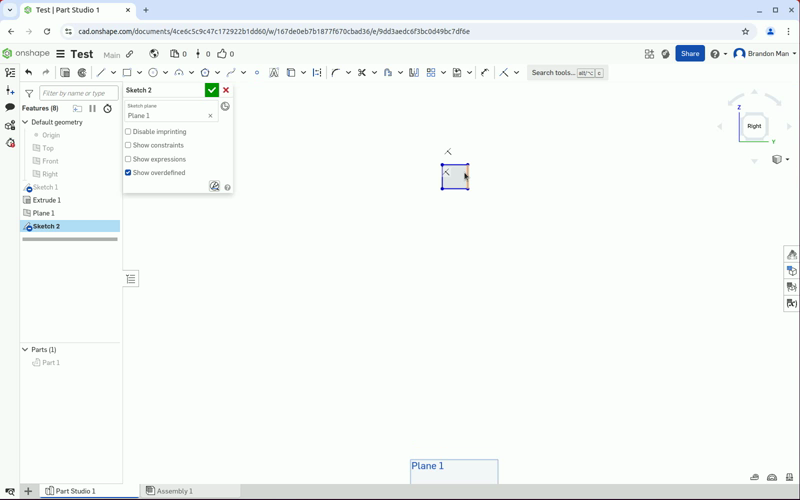
scroll(6)
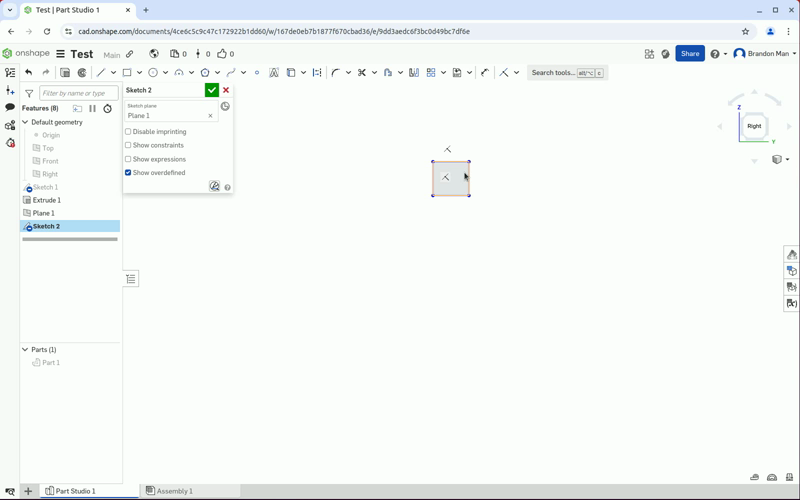
scroll(6)
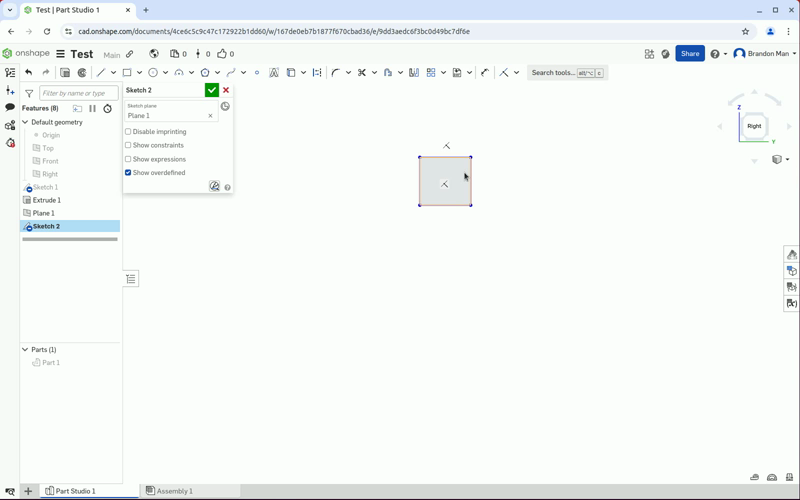
scroll(6)
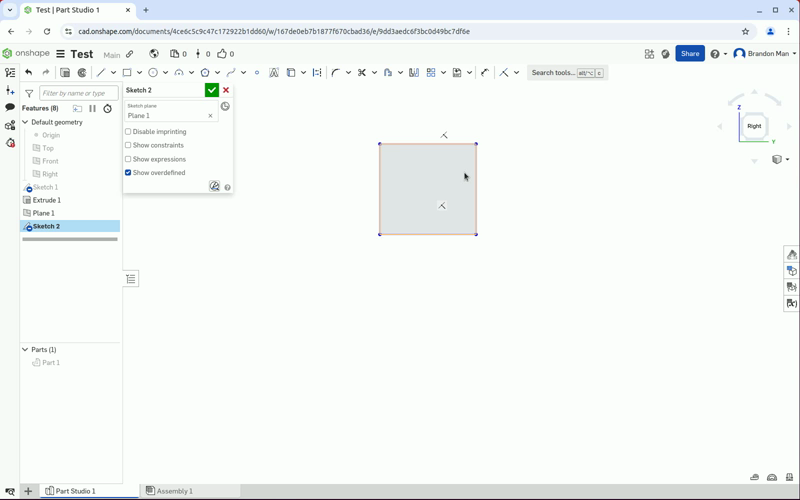
click(464, 172)
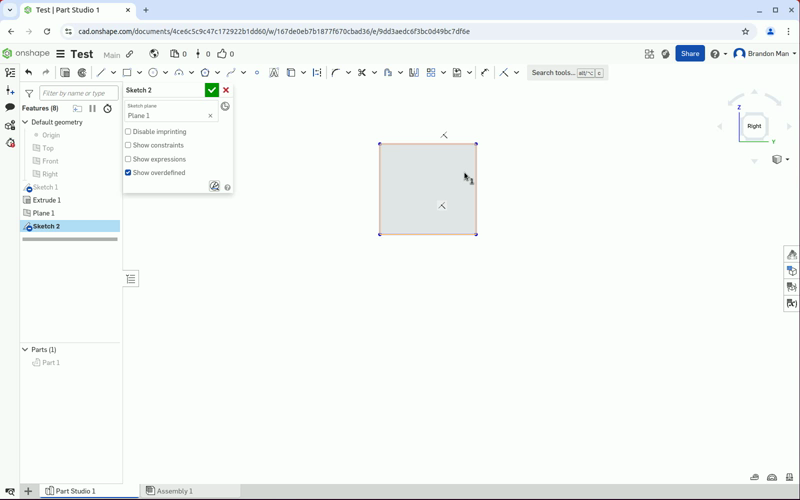
scroll(-6)
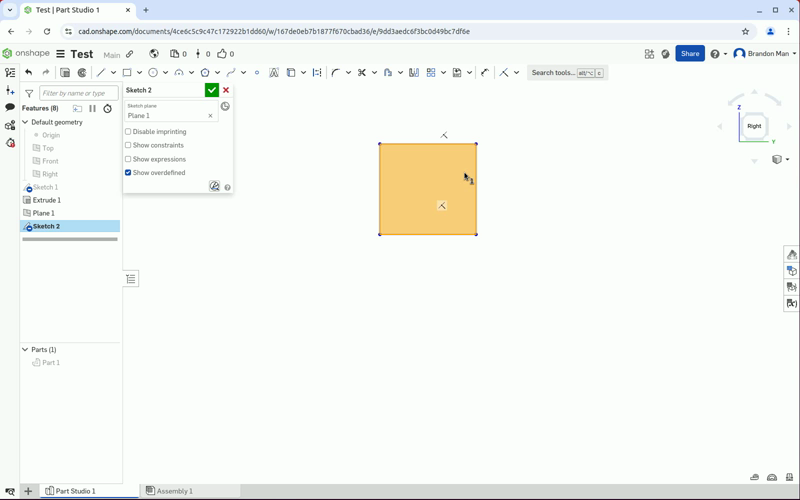
scroll(-6)
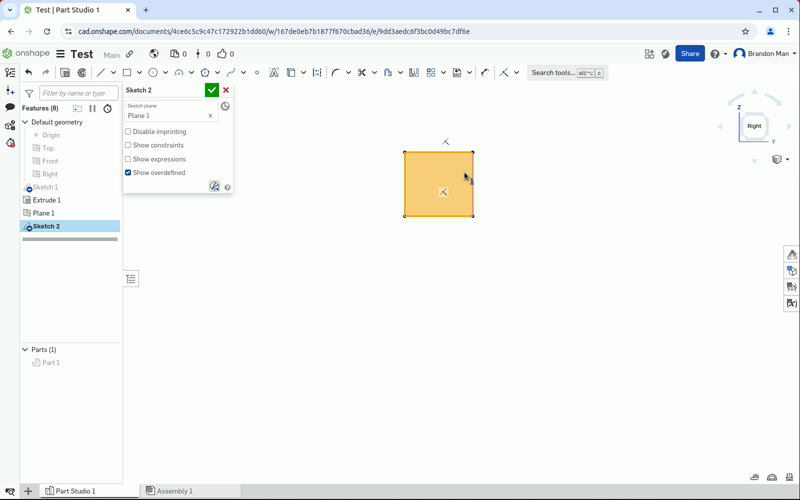
scroll(-6)
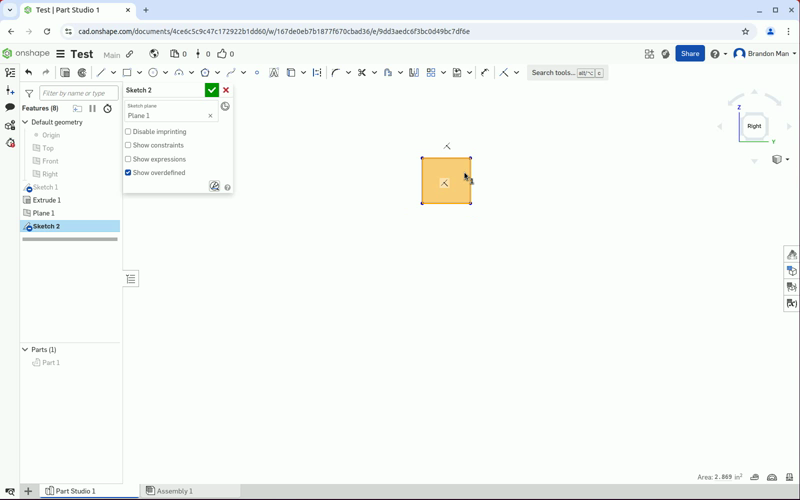
scroll(-6)
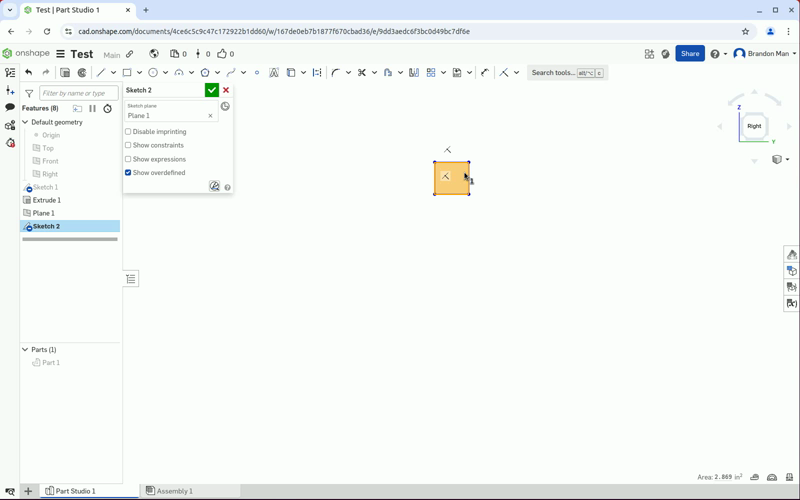
scroll(-6)
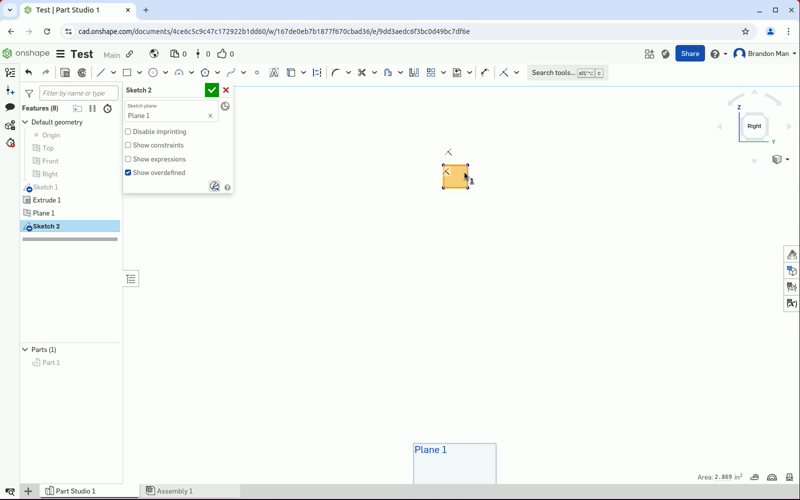
scroll(-6)
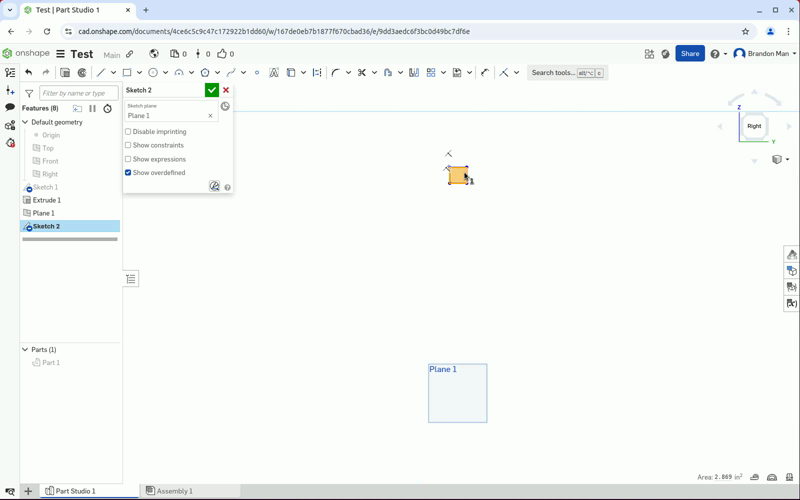
scroll(-6)
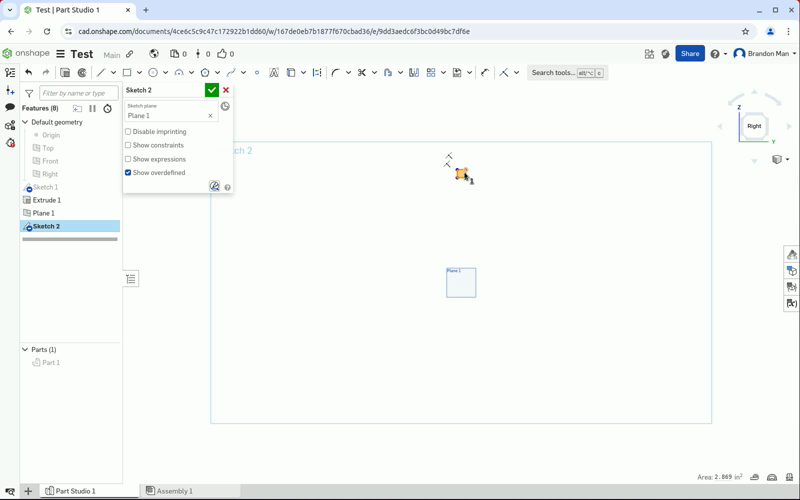
mouse_move(73, 352)
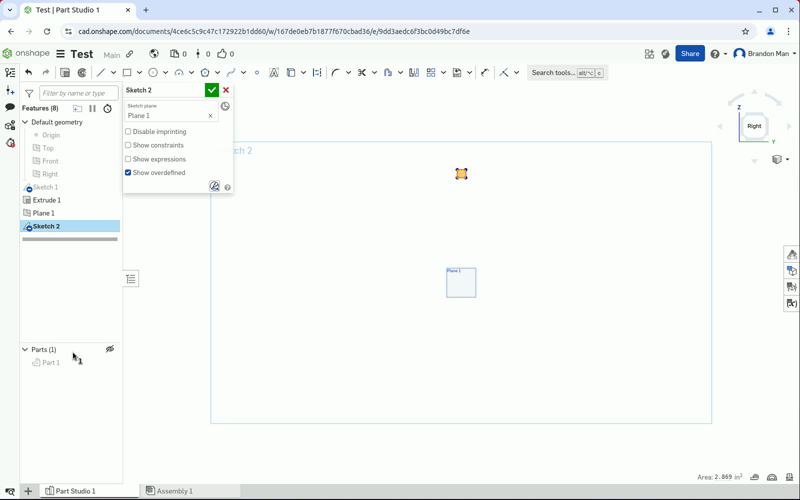
key(shift+y)
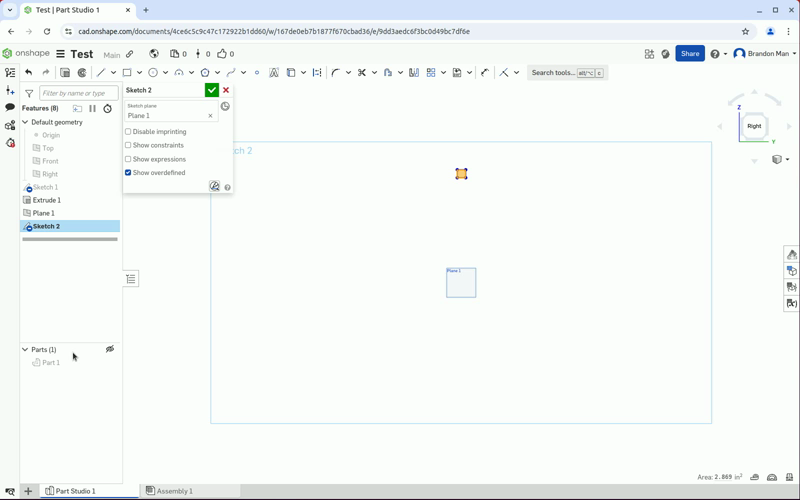
key(shift+e)
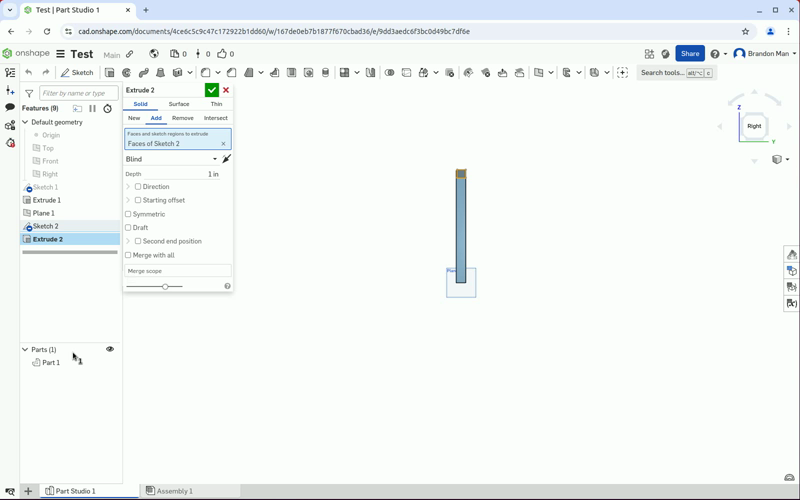
mouse_move(143, 106)
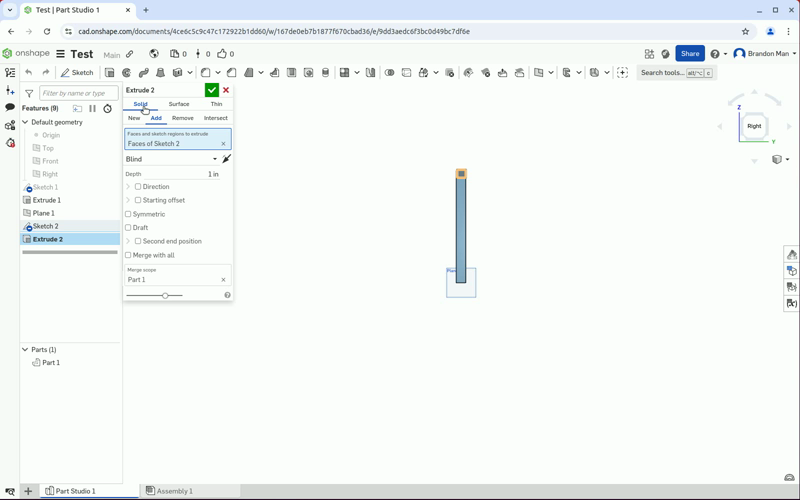
click(143, 106)
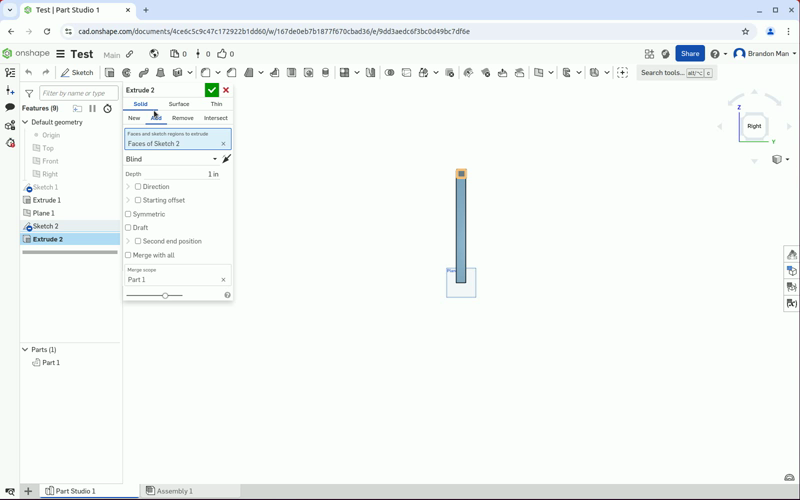
mouse_move(186, 120)
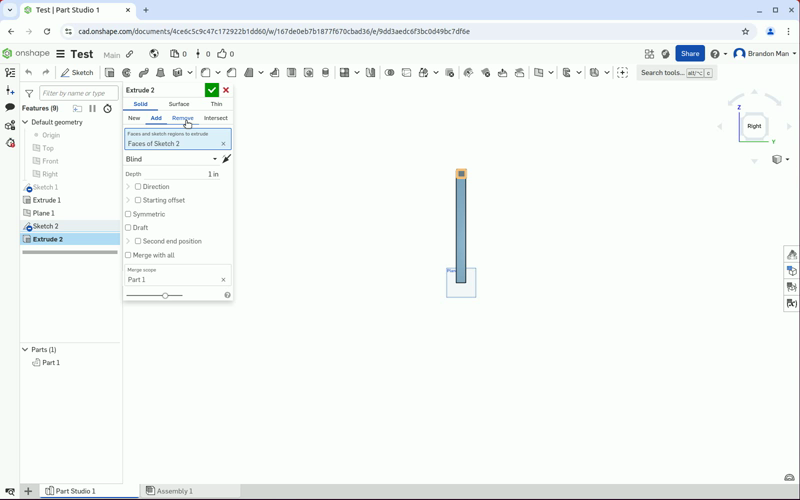
click(186, 120)
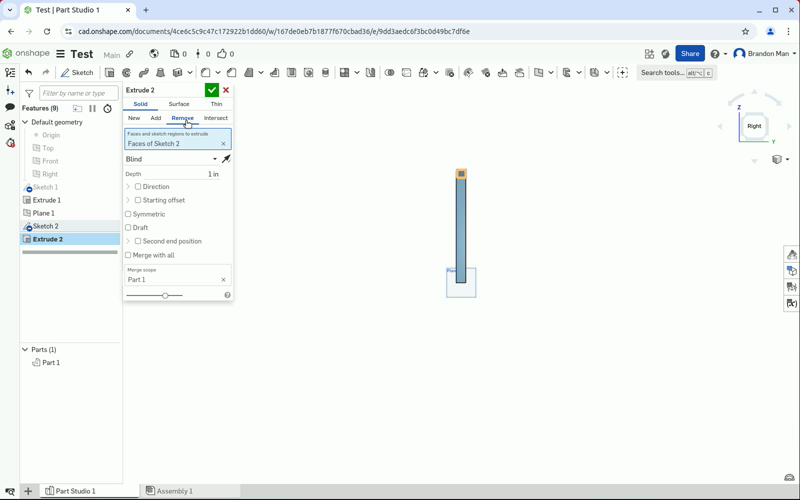
key(tab, 4)
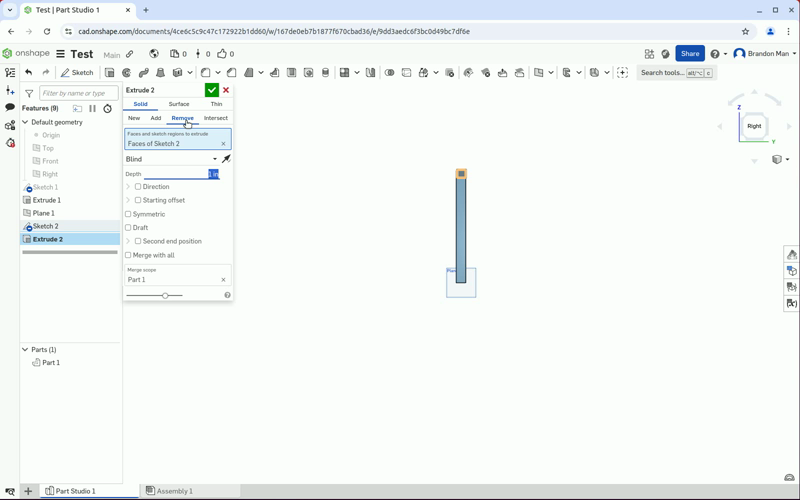
text(0.241)
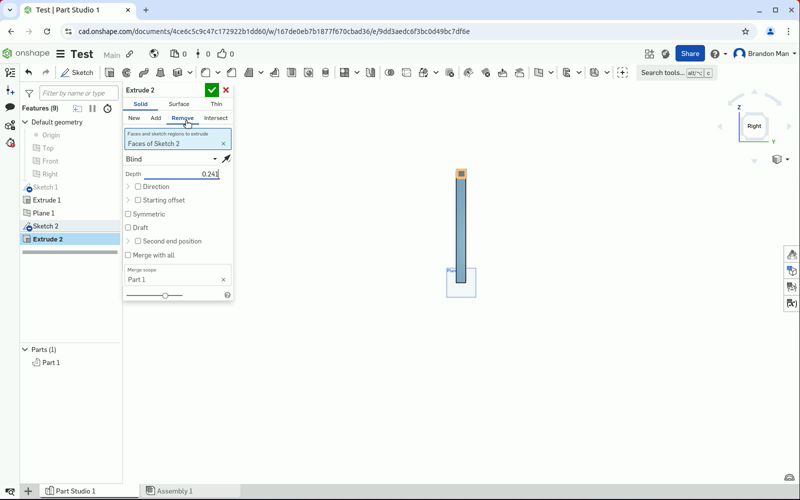
key(tab, 6)
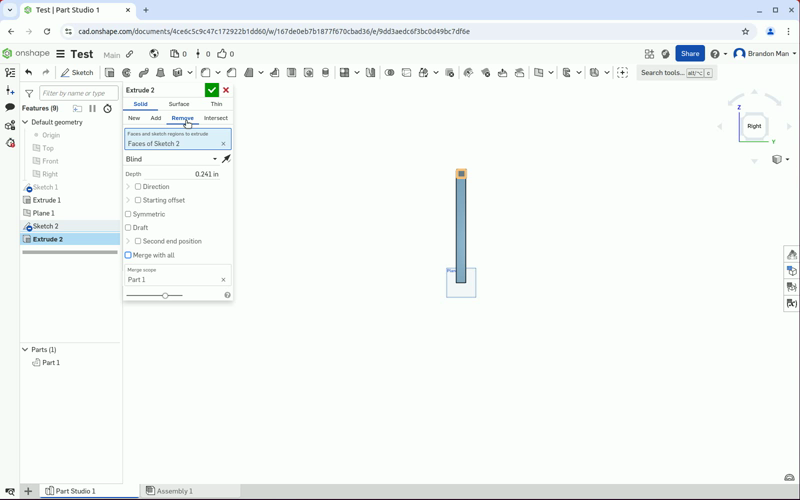
key(space)
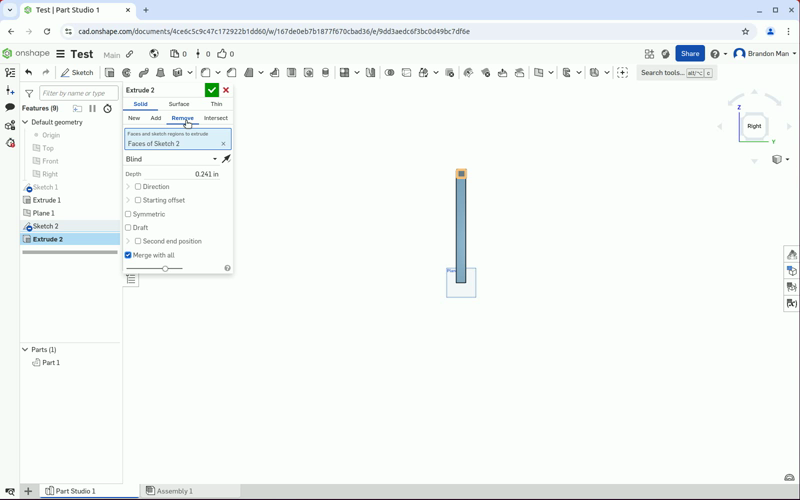
key(enter)
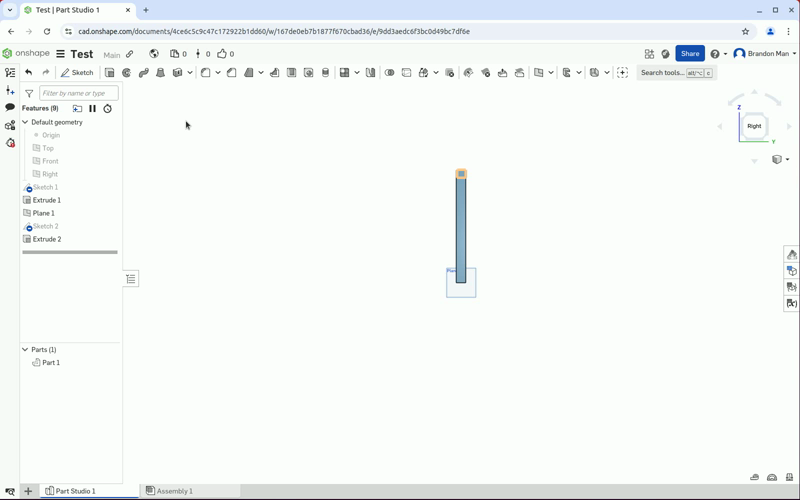
key(shift+h)
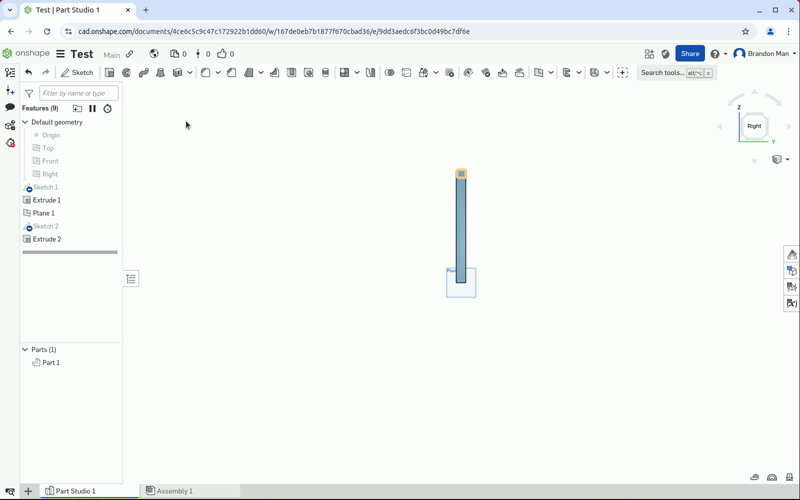
key(shift+h)
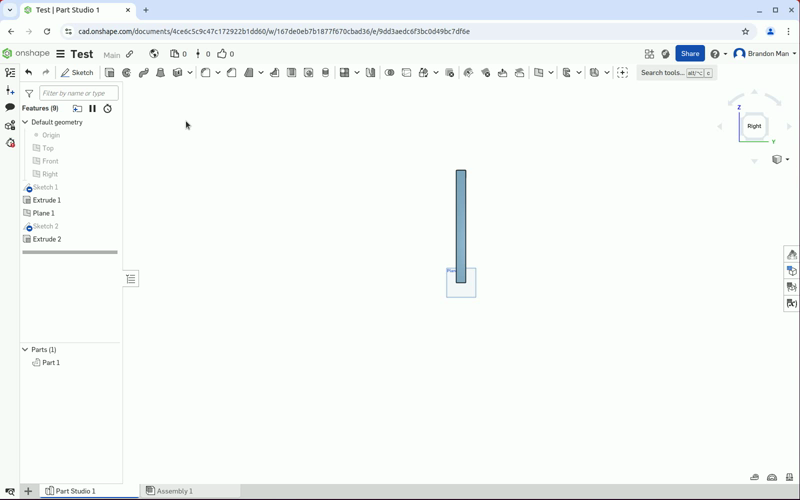
mouse_move(73, 189)
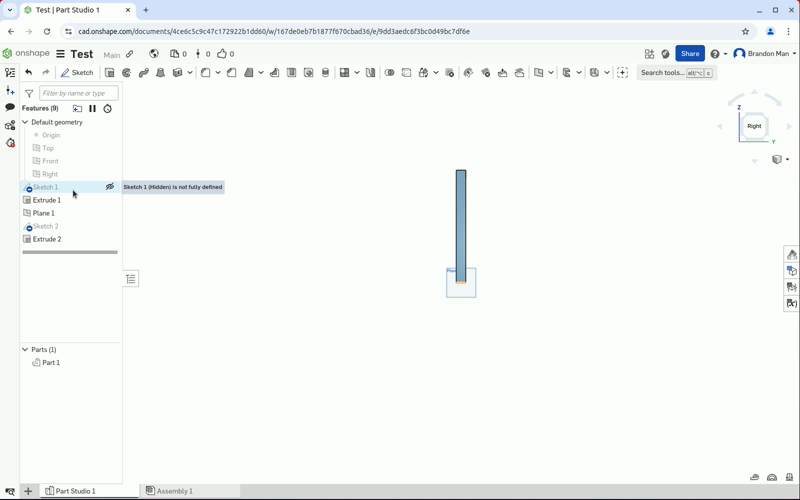
click(73, 189)
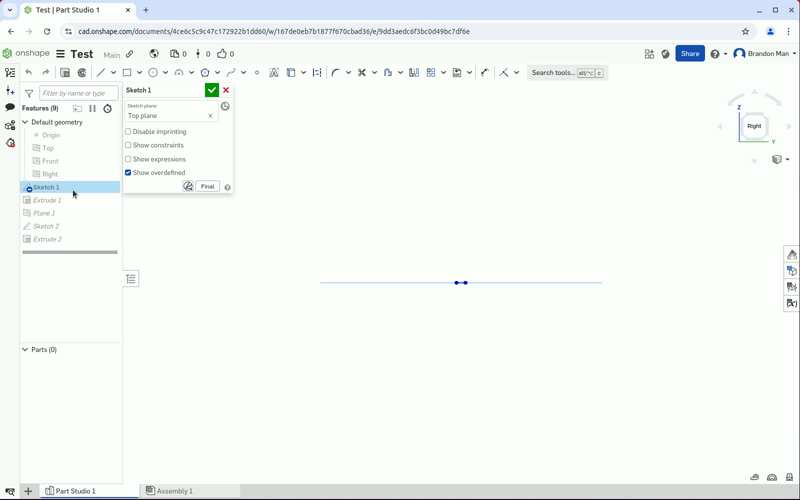
mouse_move(229, 92)
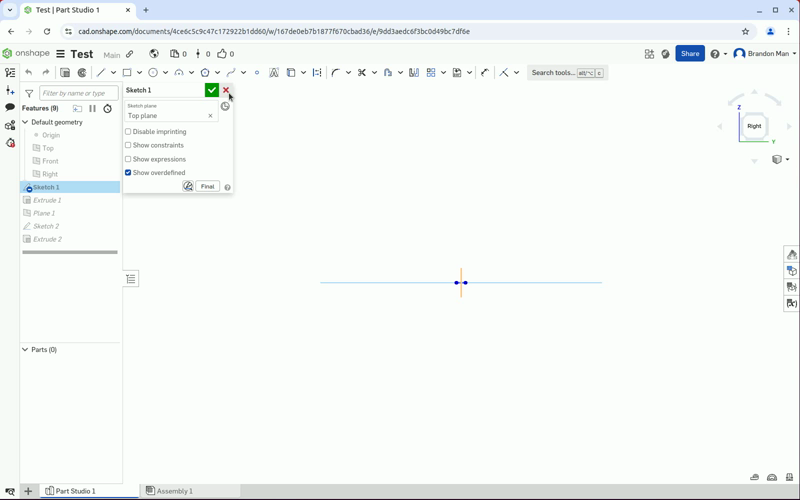
click(229, 92)
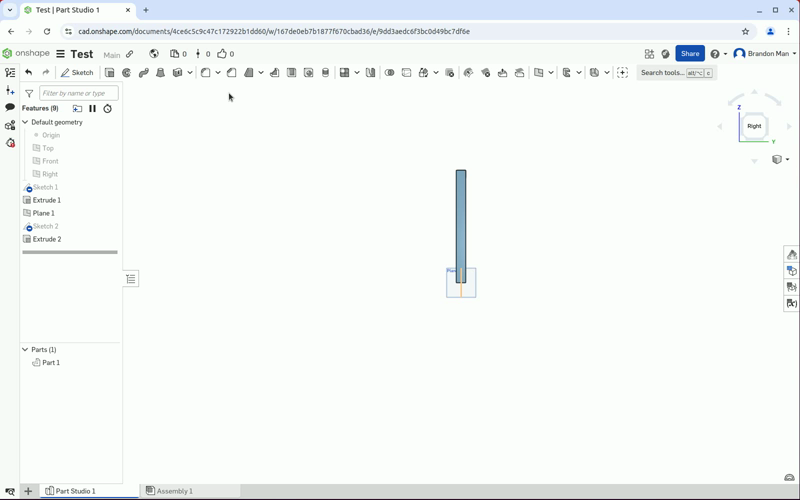
mouse_move(73, 352)
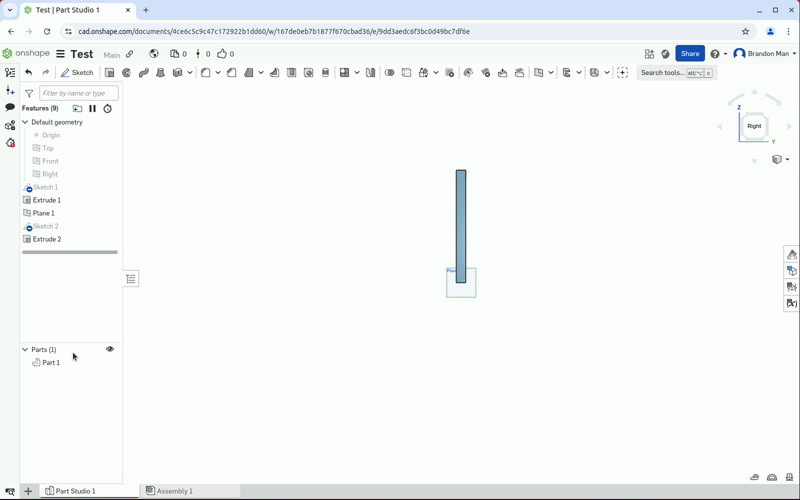
key(y)
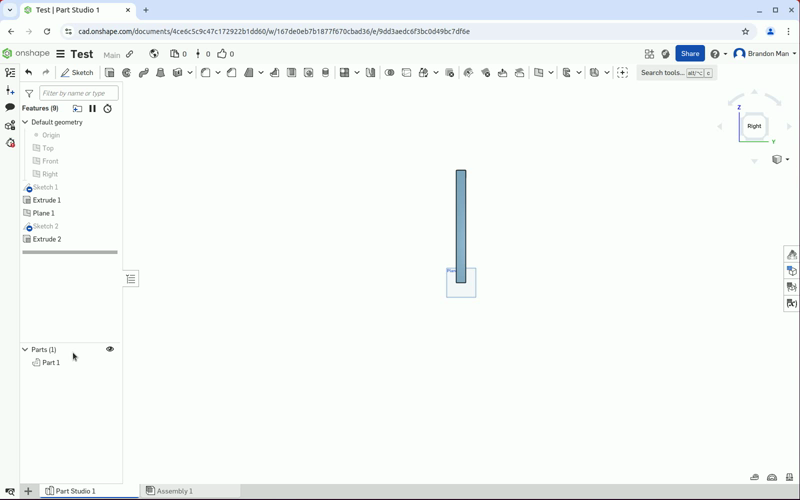
key(shift+p)
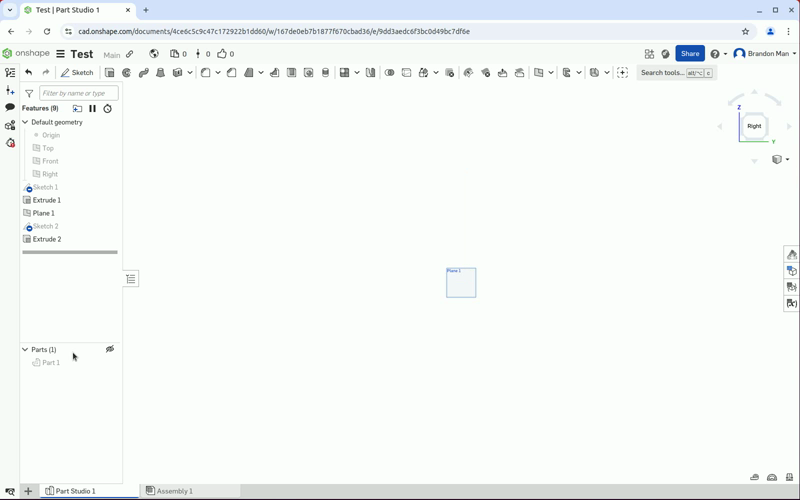
key(space)
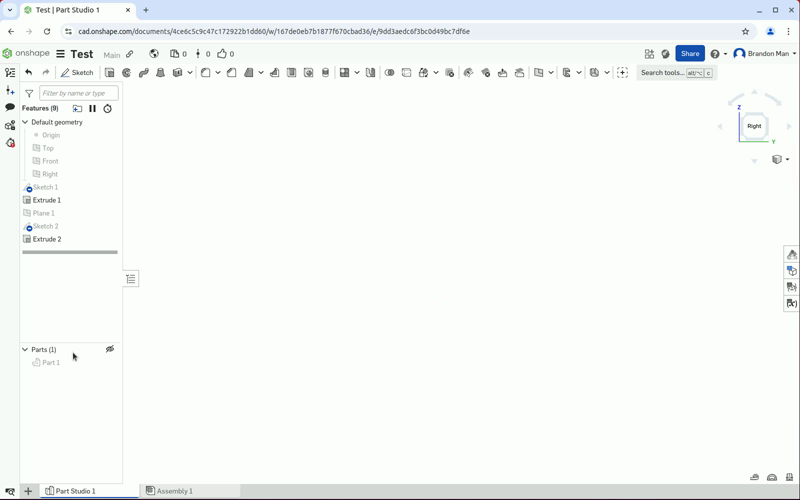
key_down(shift)
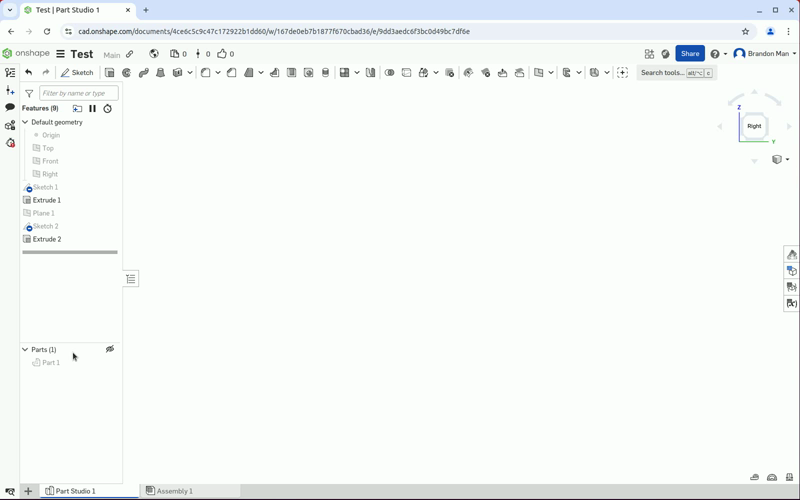
key(right)
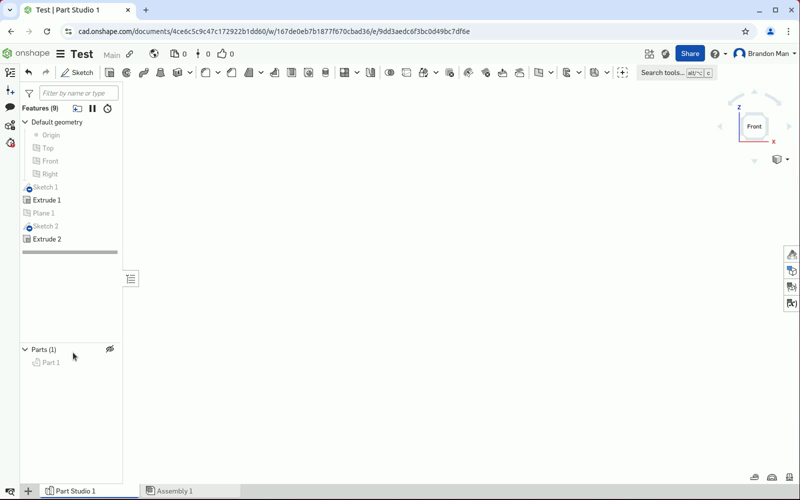
key_up(shift)
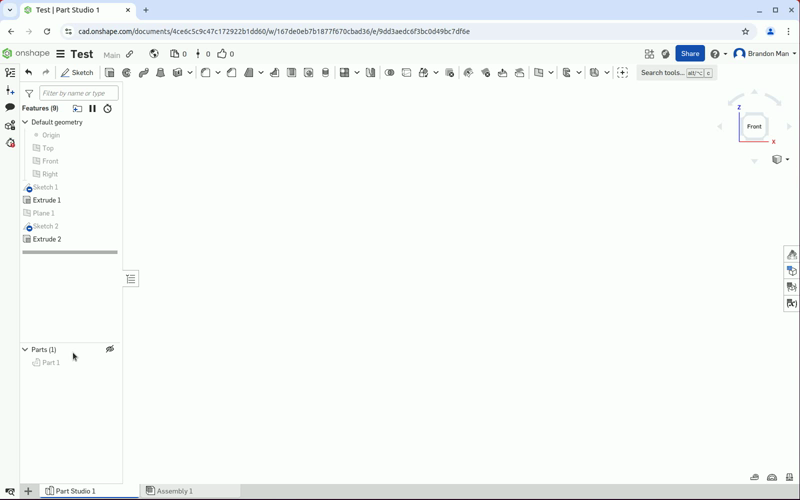
mouse_move(73, 352)
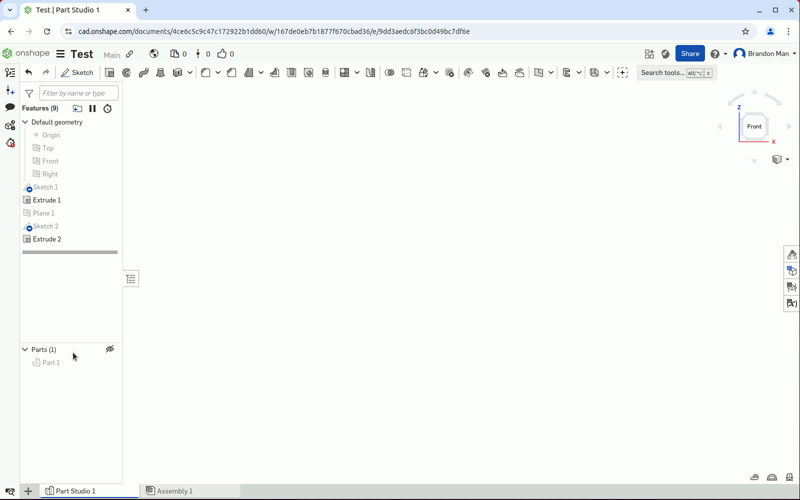
key(shift+y)
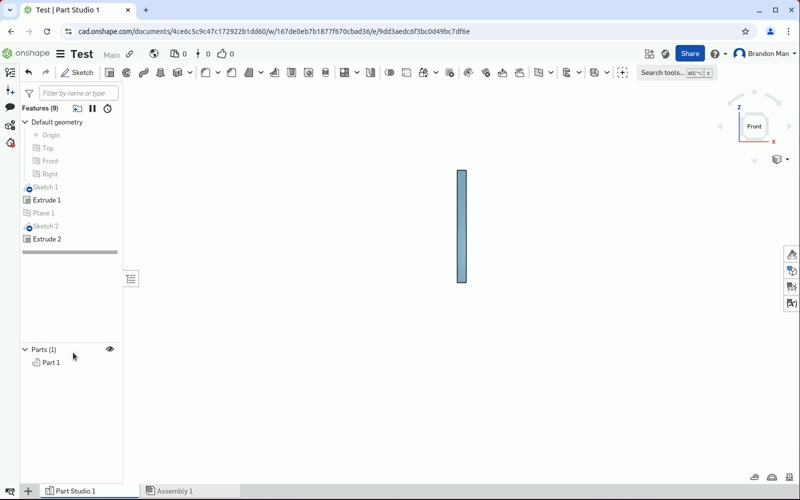
mouse_move(541, 75)
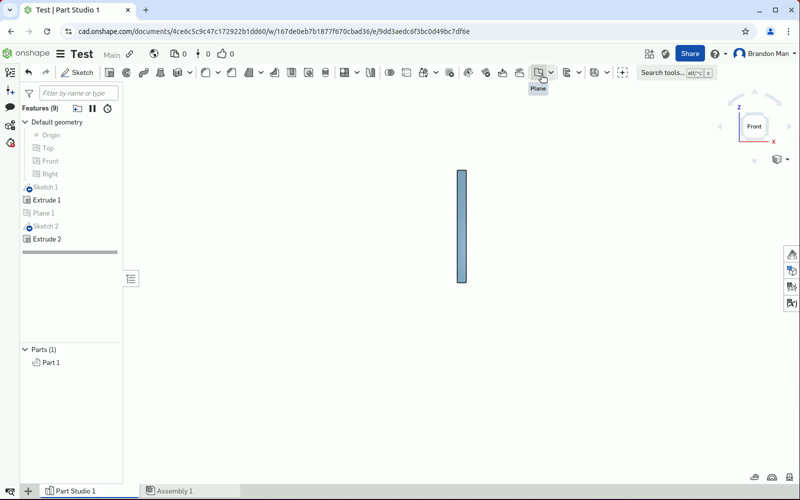
click(541, 75)
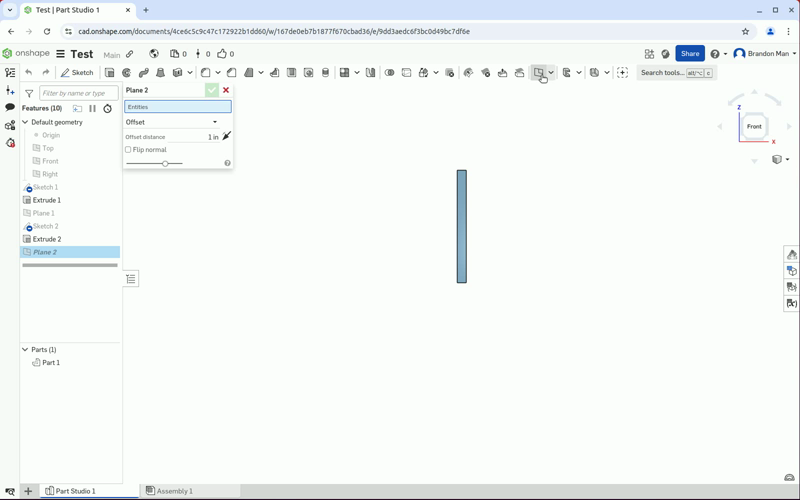
mouse_move(73, 163)
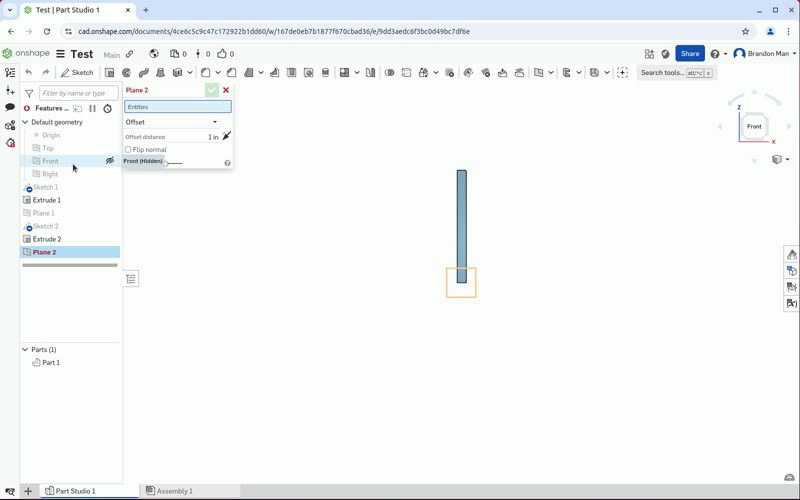
click(73, 163)
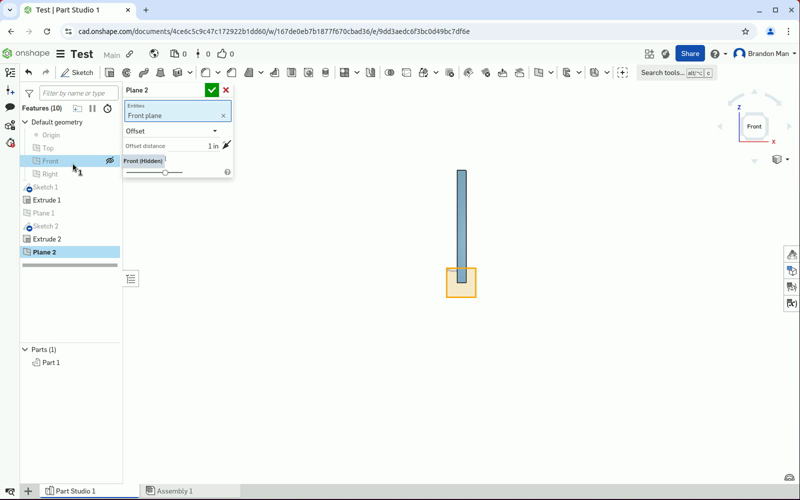
key(tab, 2)
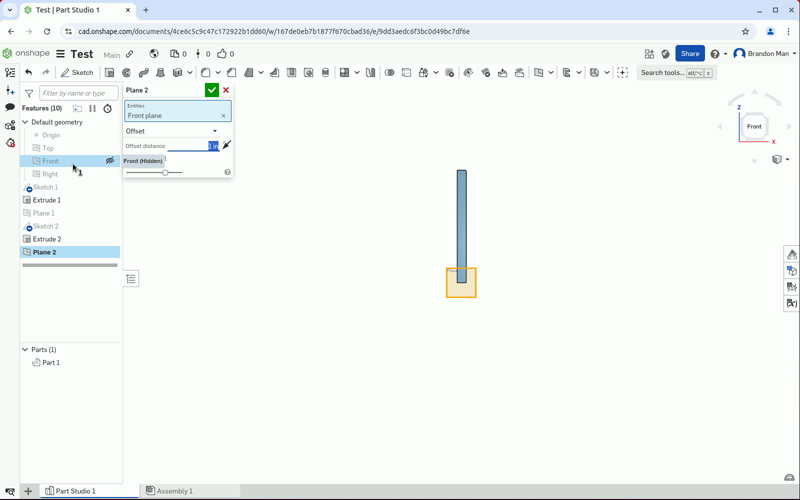
text(0.955)
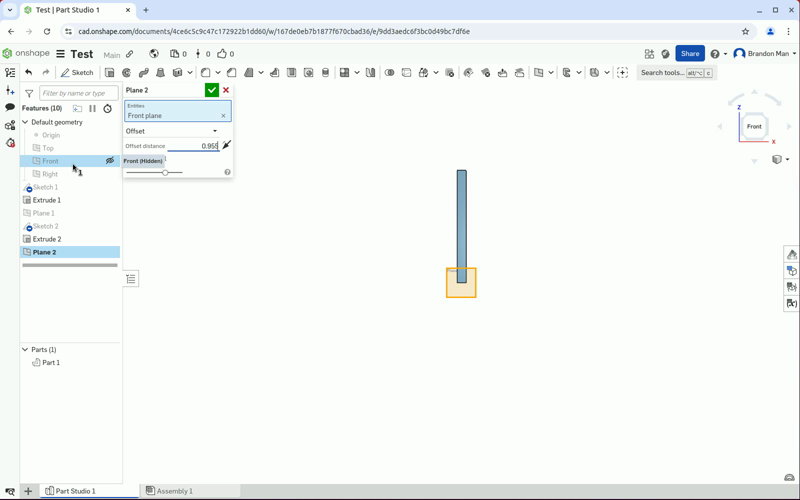
key(enter, 2)
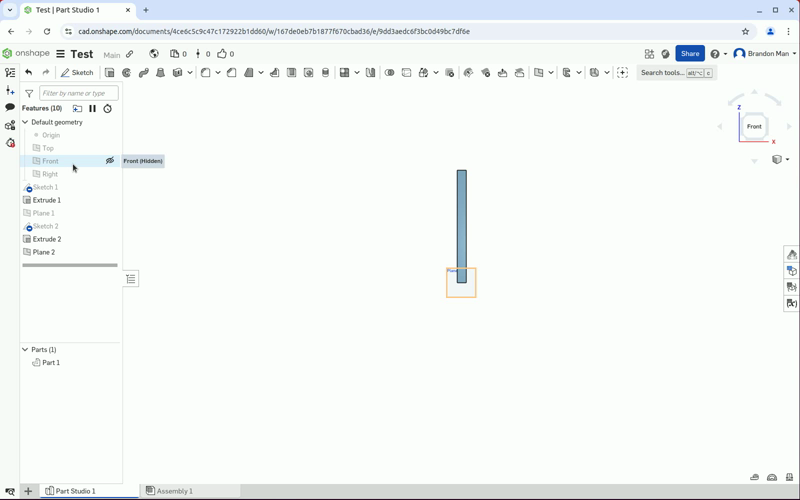
key(shift+s)
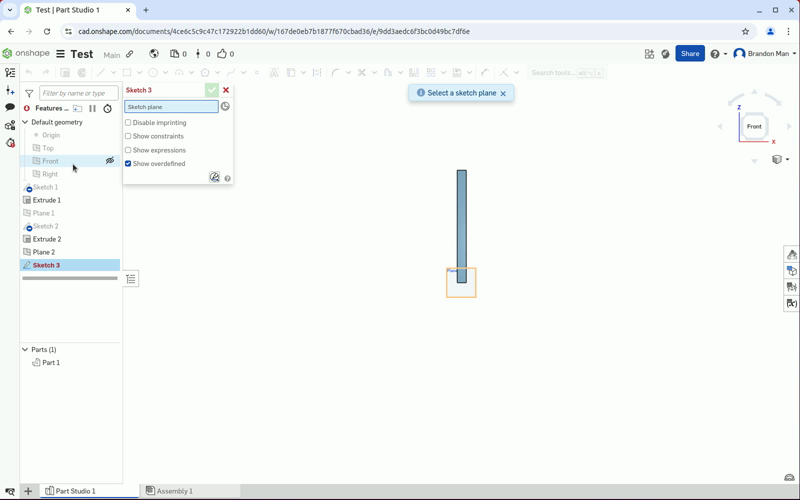
mouse_move(73, 254)
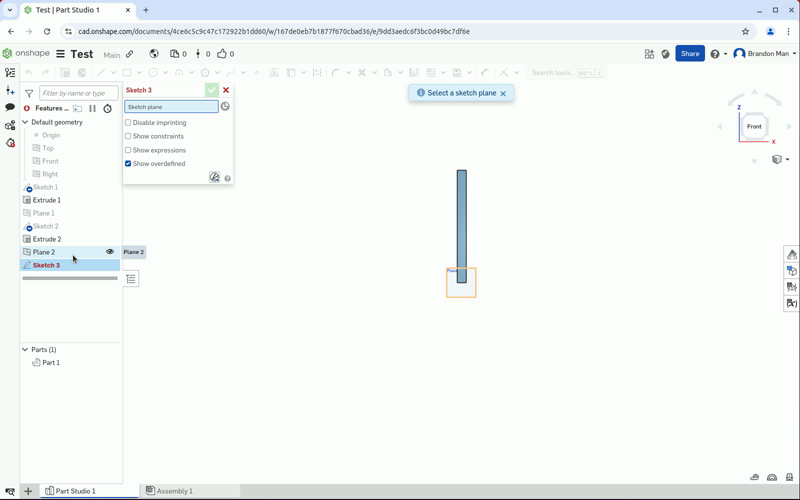
click(73, 254)
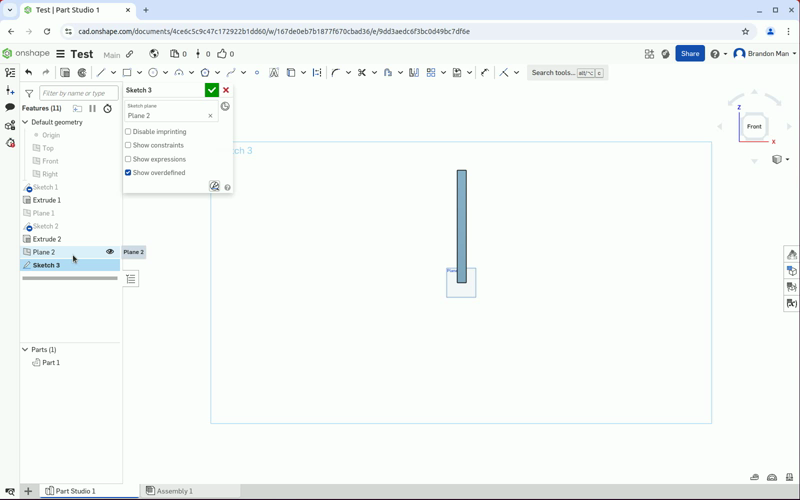
mouse_move(73, 352)
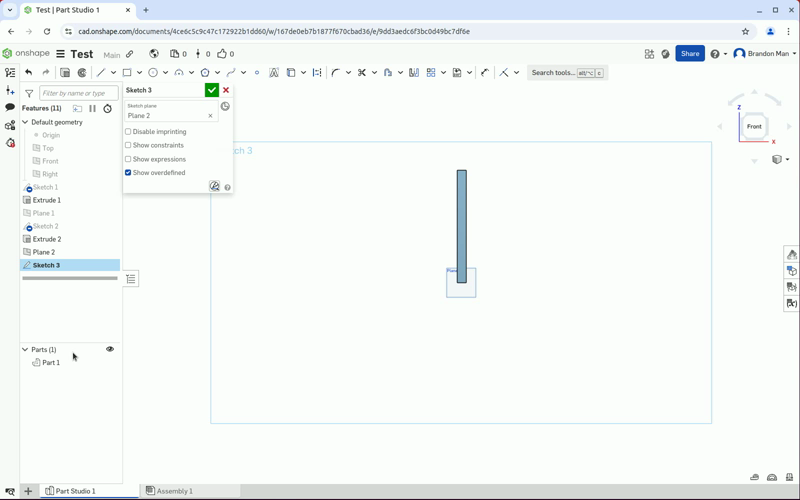
key(y)
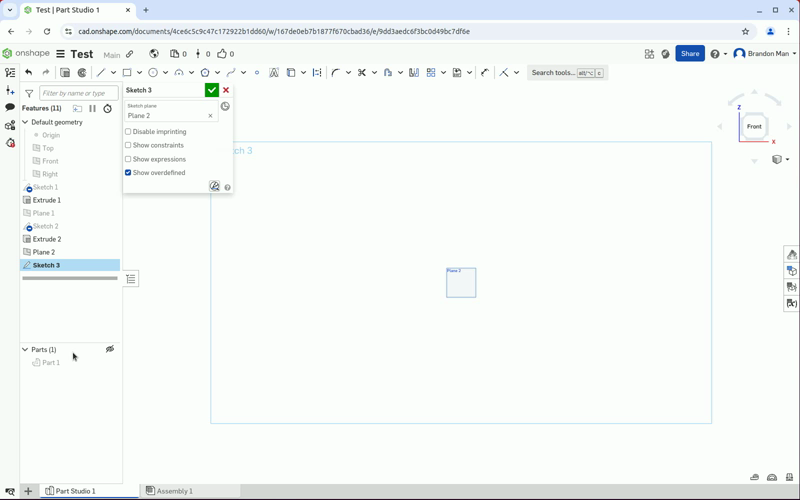
key(c)
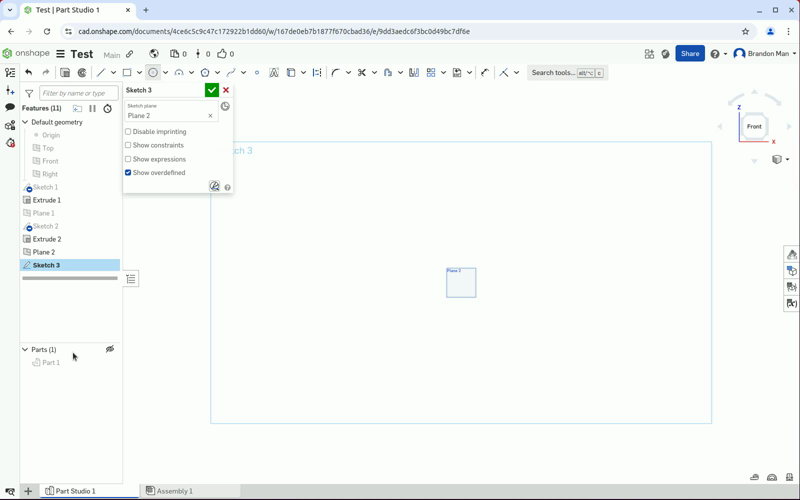
key_down(shift)
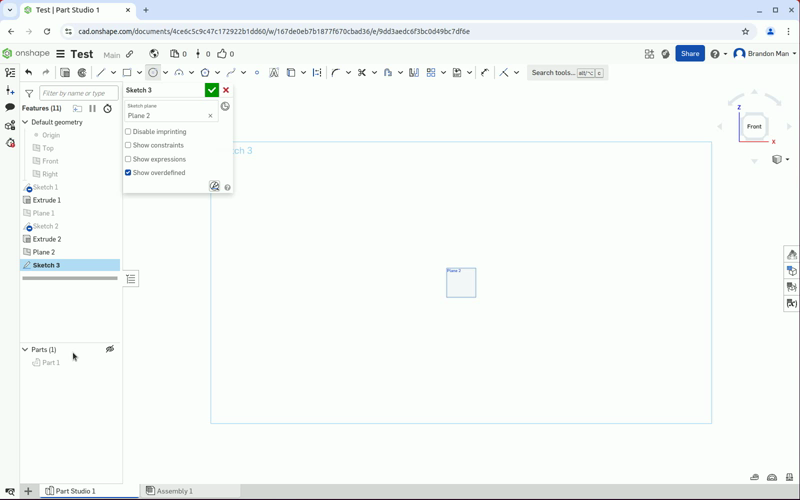
mouse_move(461, 275)
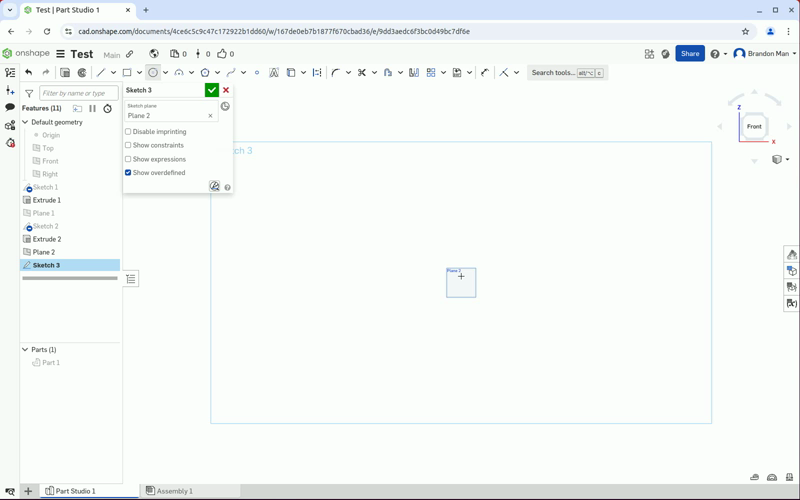
click(461, 275)
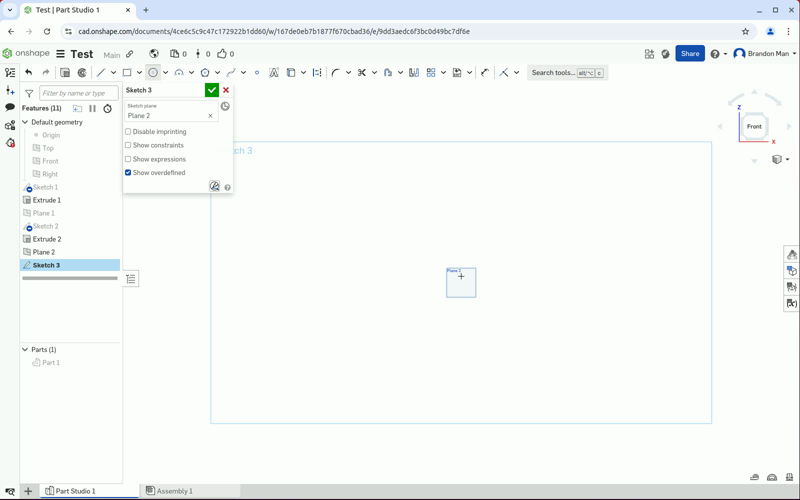
key_up(shift)
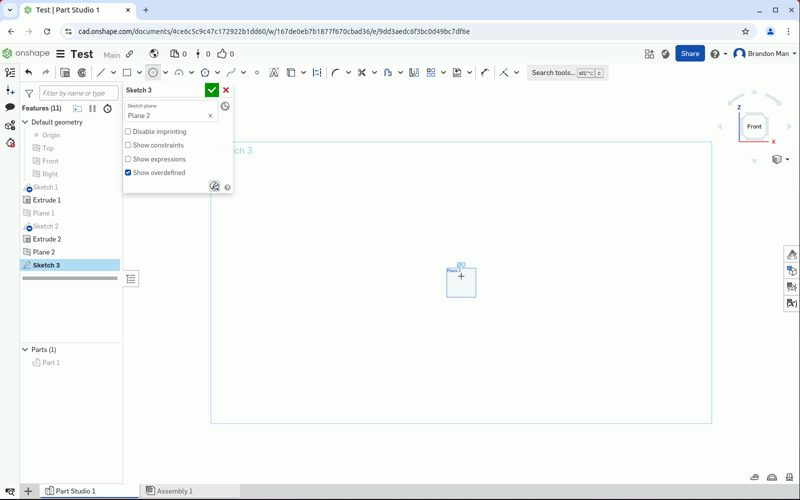
mouse_move(463, 275)
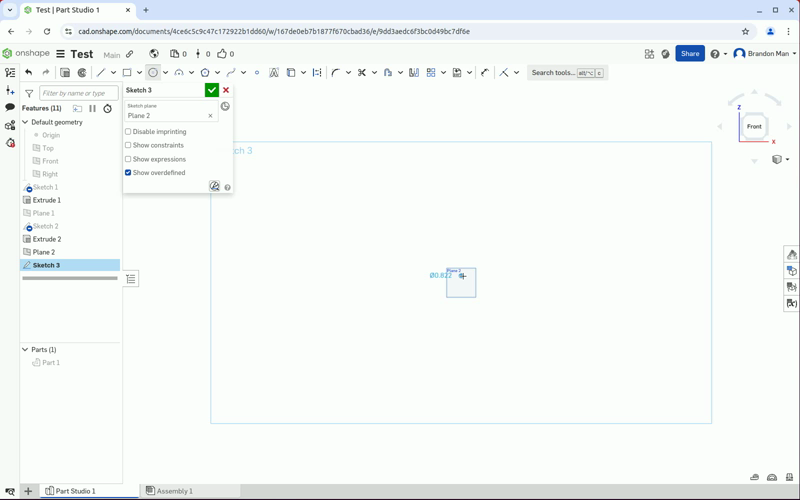
scroll(6)
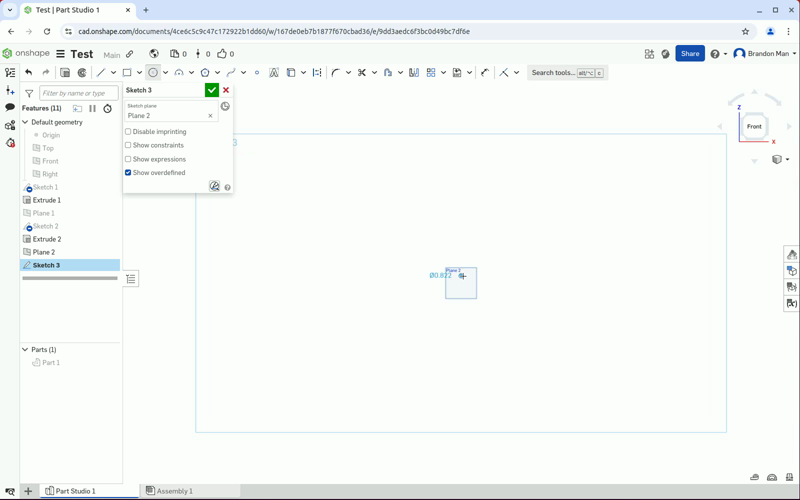
scroll(6)
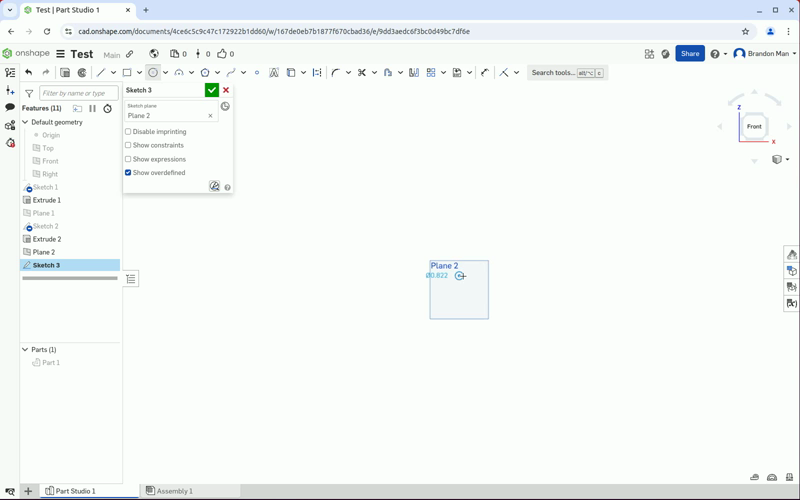
scroll(6)
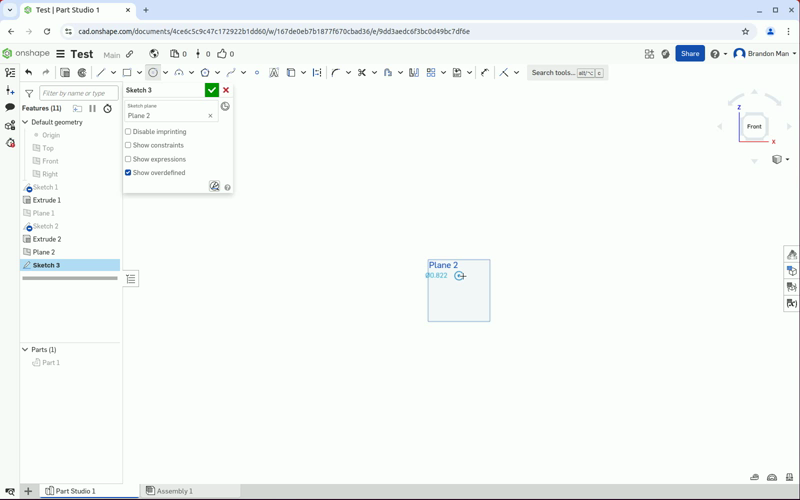
scroll(6)
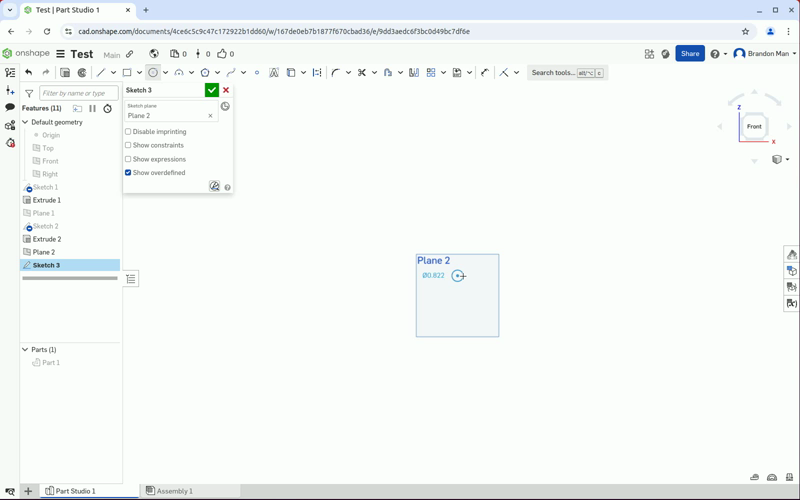
scroll(6)
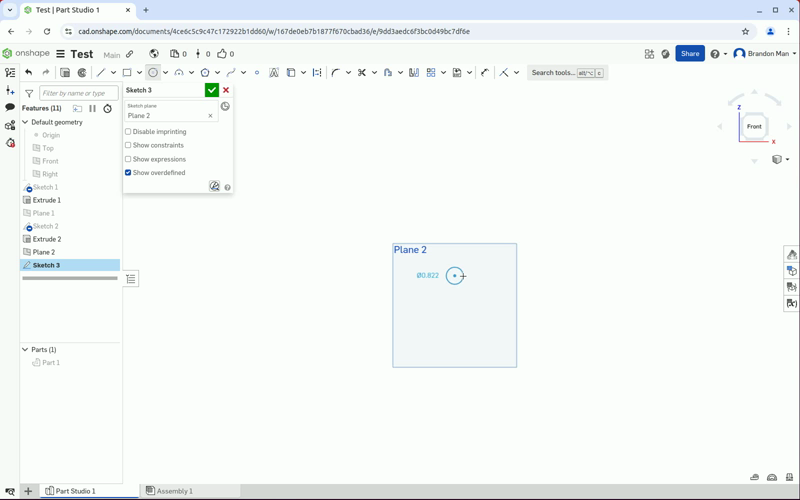
scroll(6)
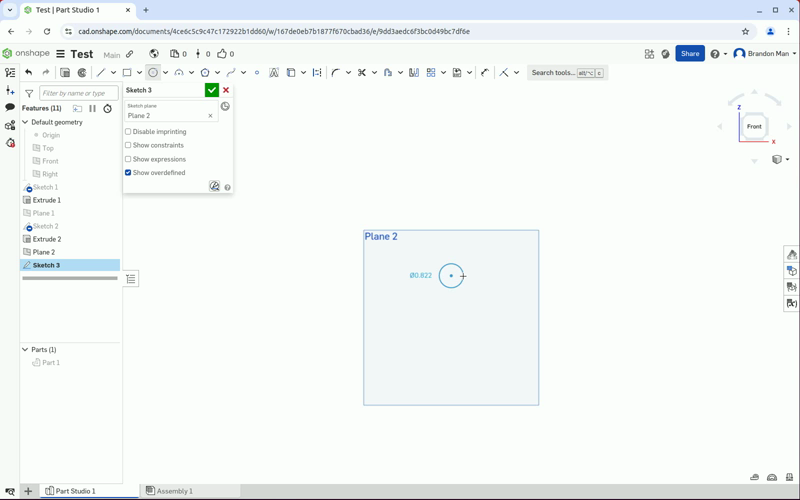
scroll(6)
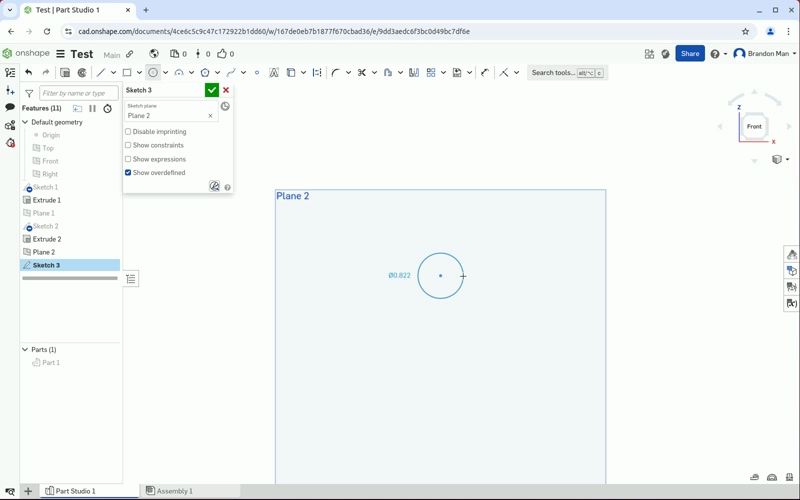
click(463, 275)
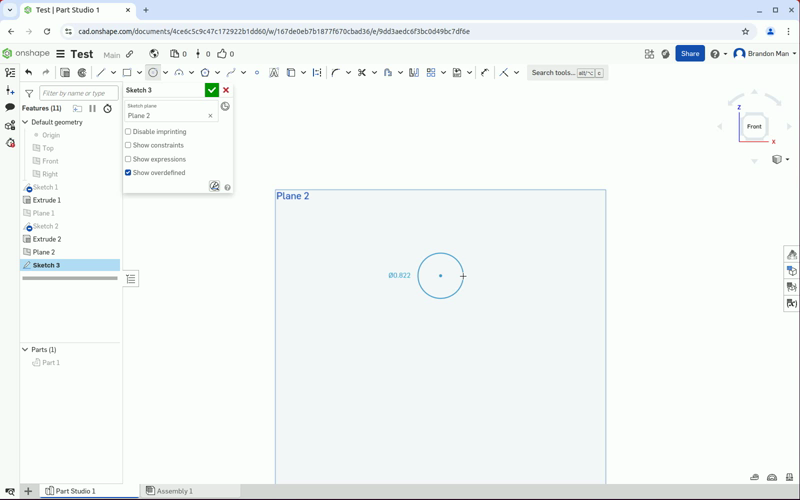
scroll(-6)
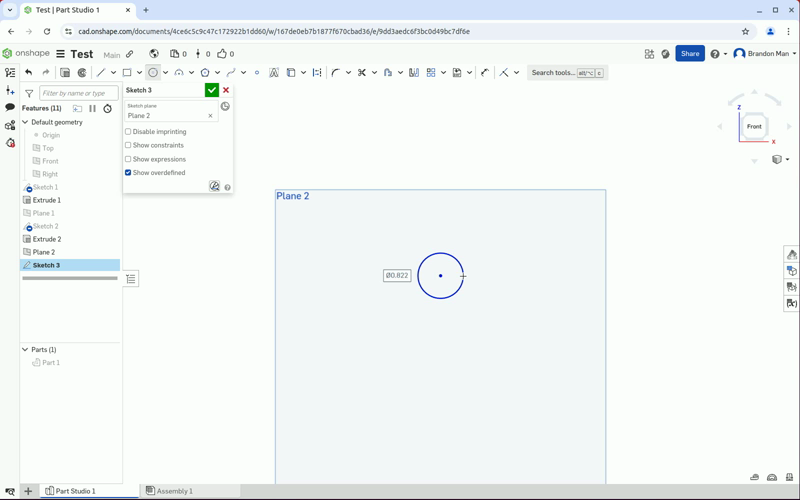
scroll(-6)
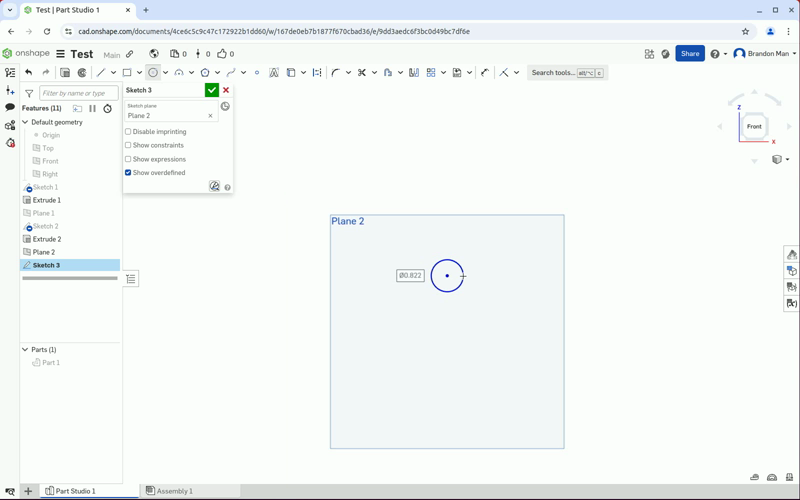
scroll(-6)
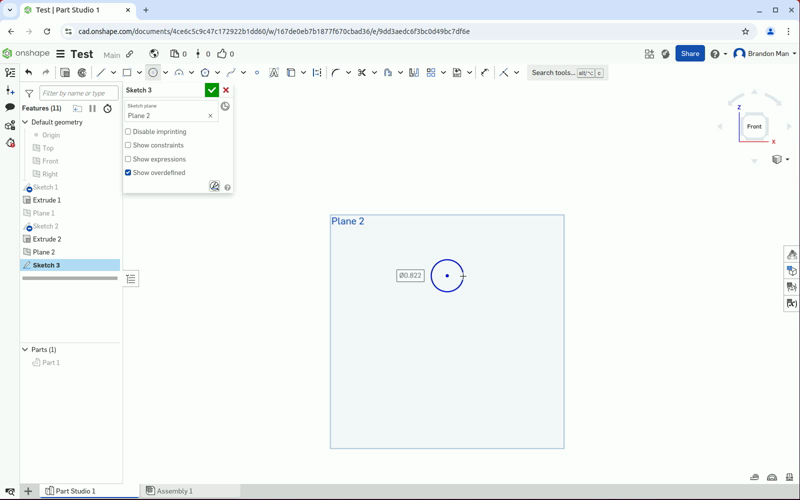
scroll(-6)
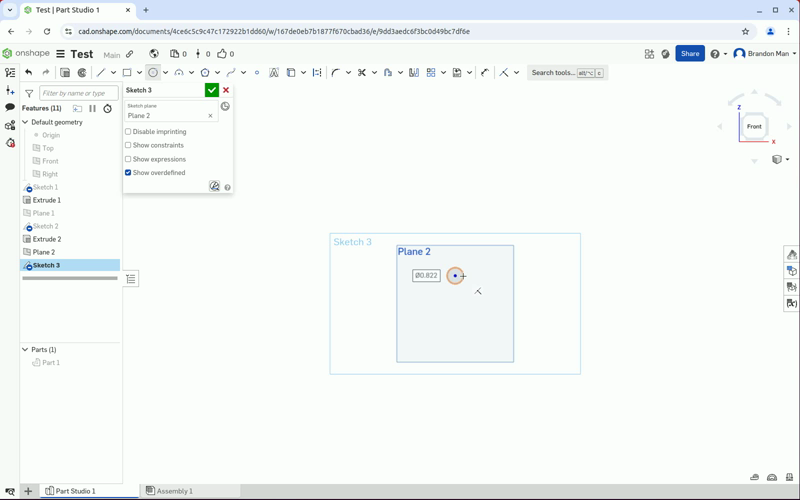
scroll(-6)
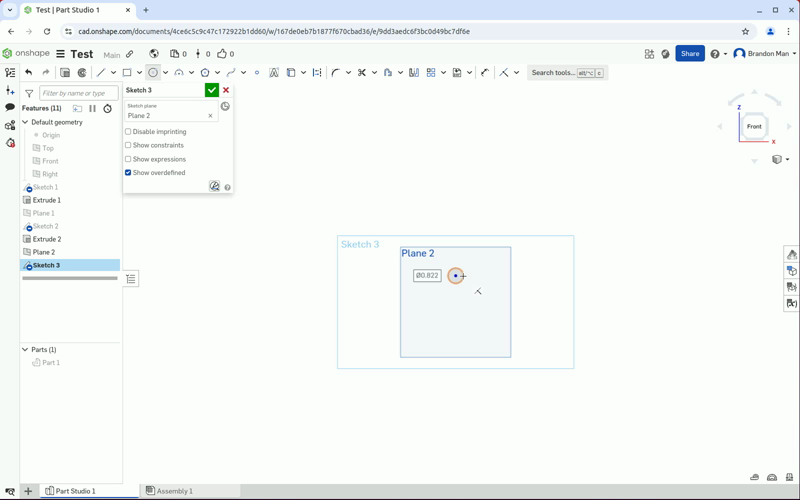
scroll(-6)
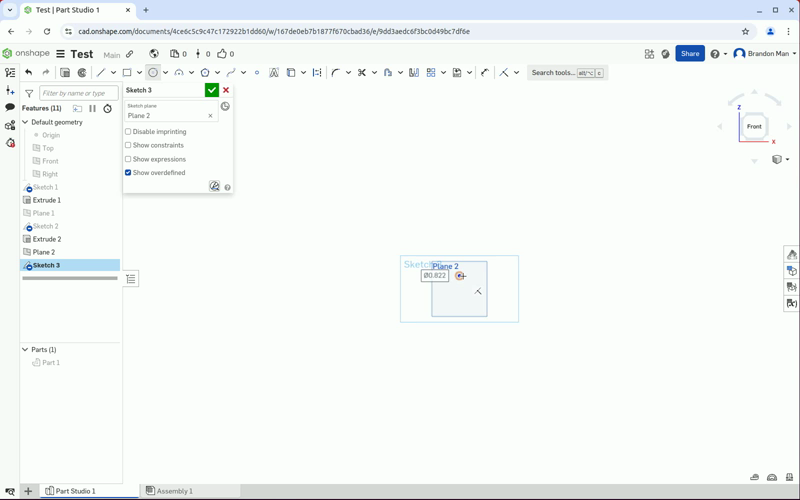
scroll(-6)
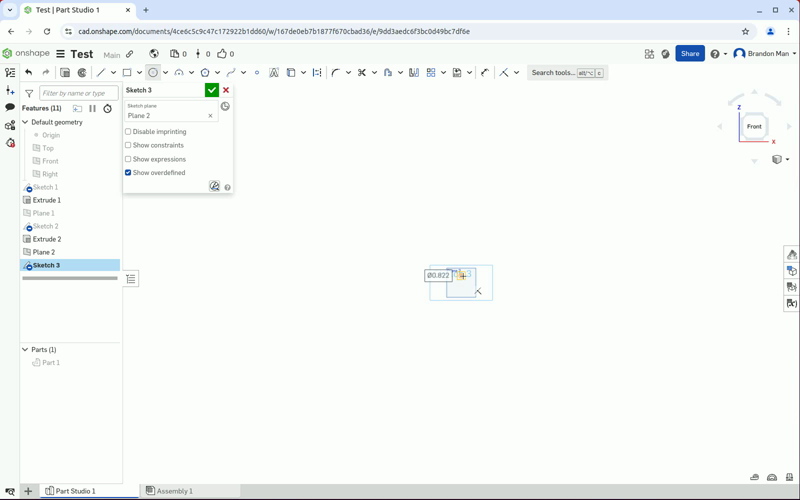
key(esc)
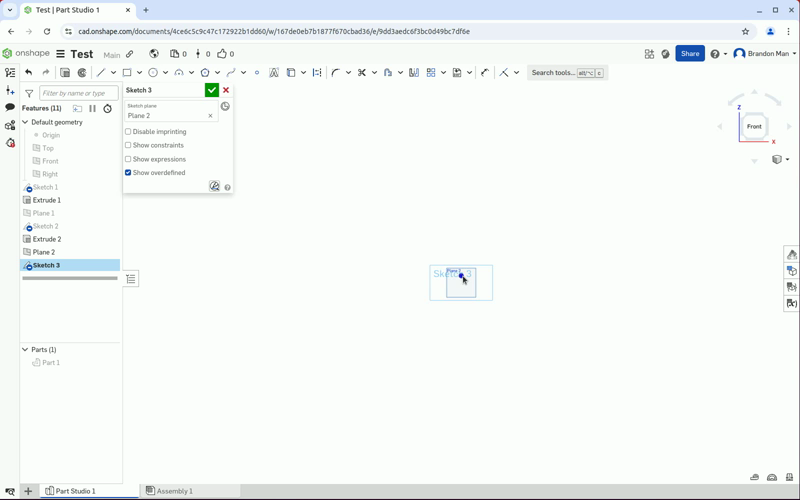
mouse_move(460, 275)
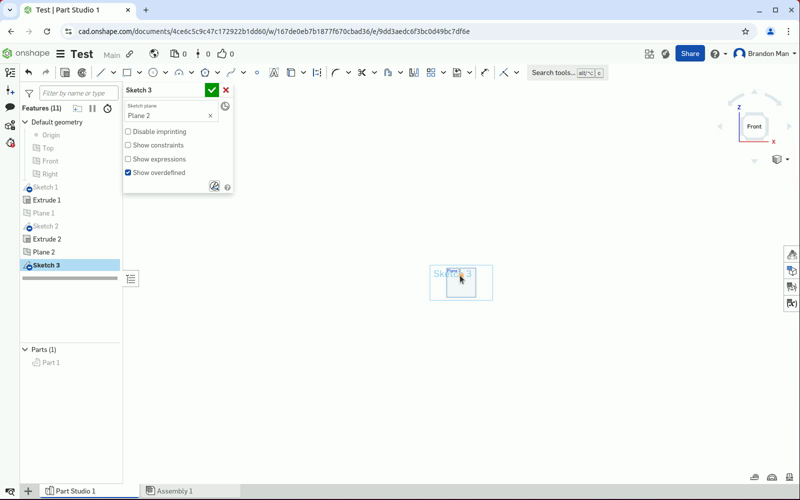
scroll(6)
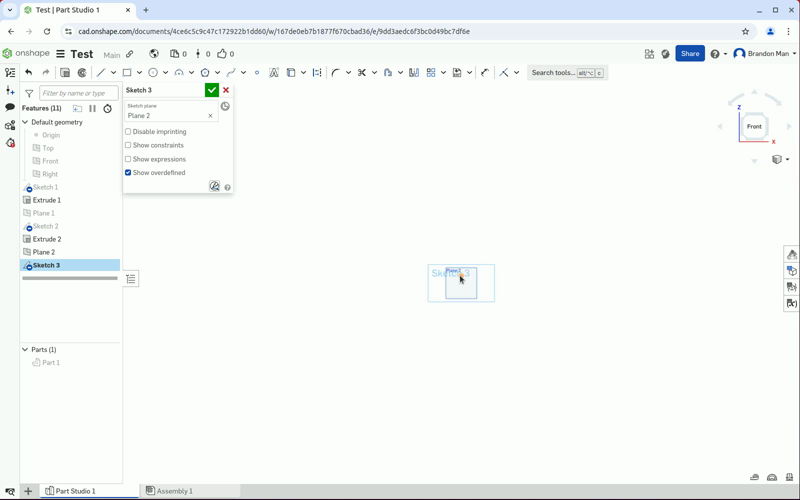
scroll(6)
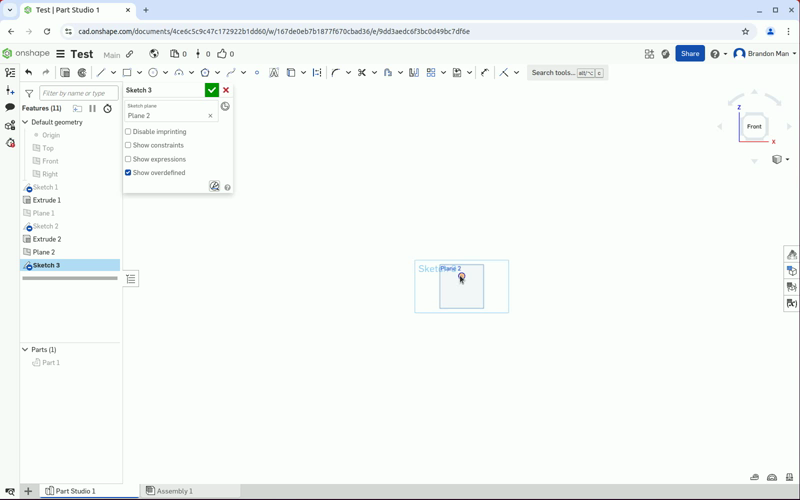
scroll(6)
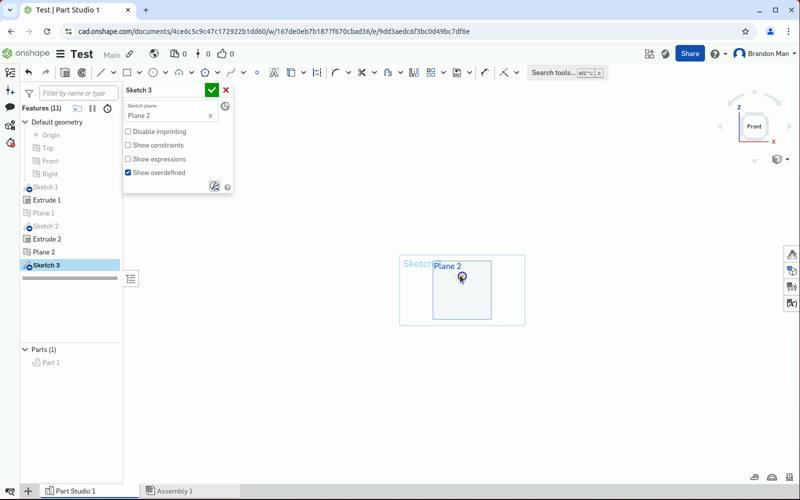
scroll(6)
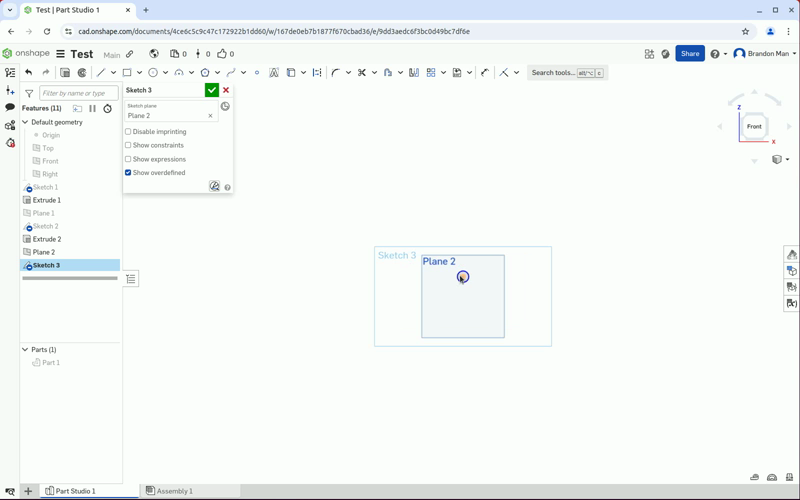
scroll(6)
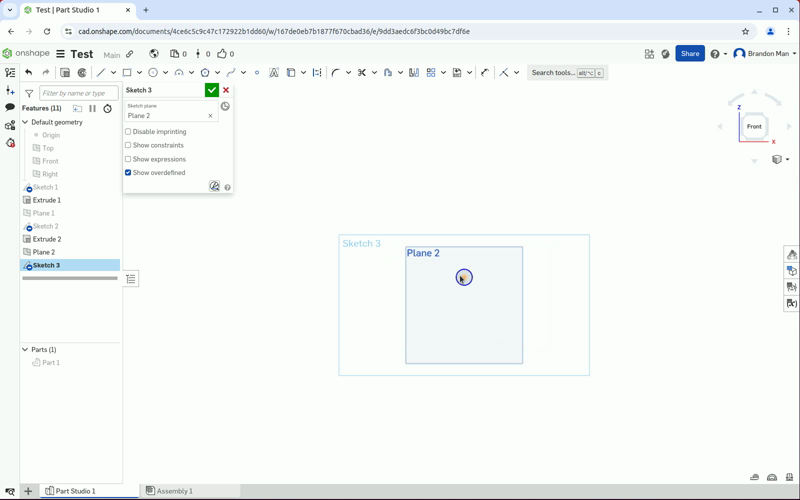
scroll(6)
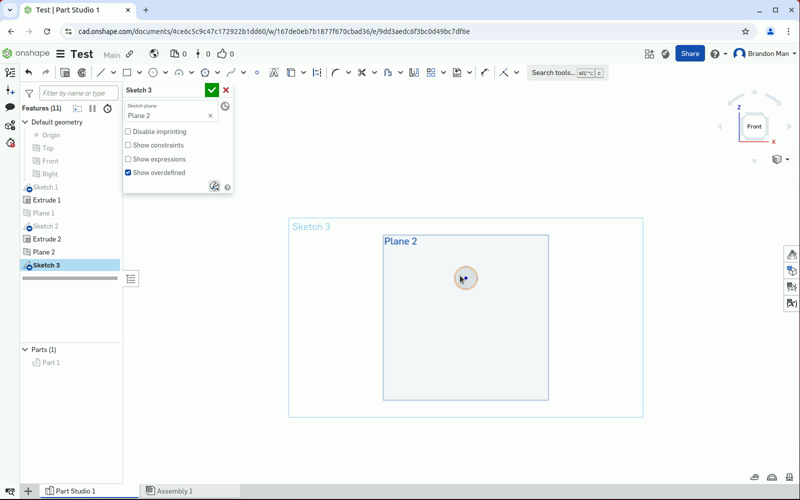
scroll(6)
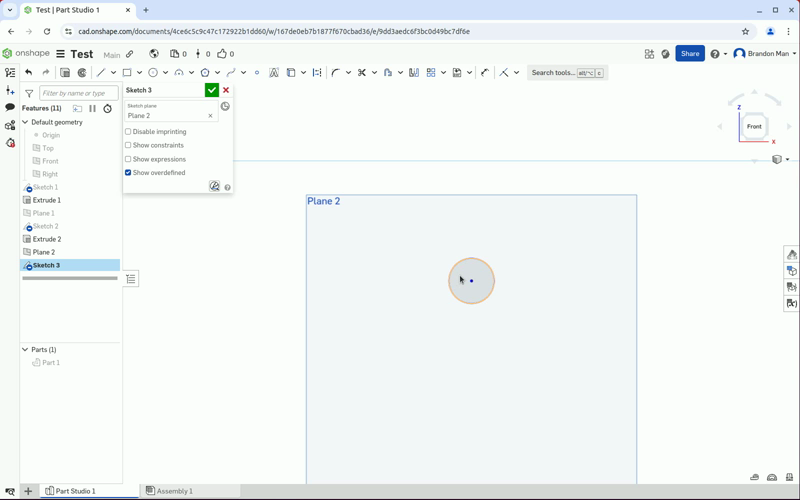
click(460, 275)
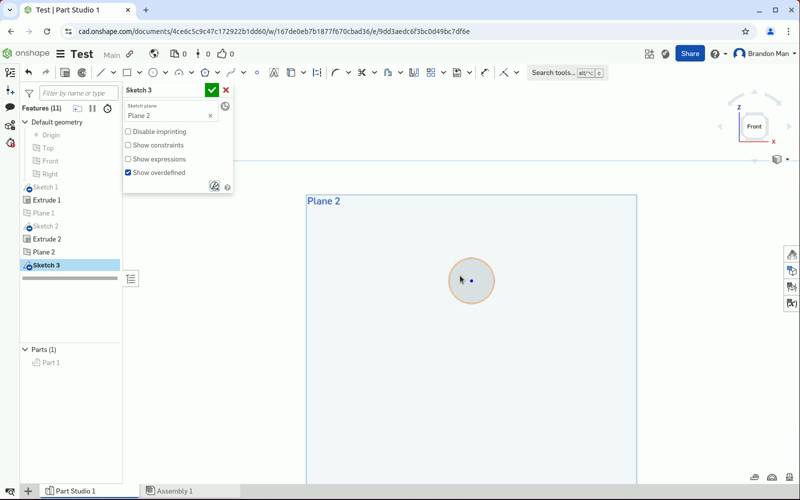
scroll(-6)
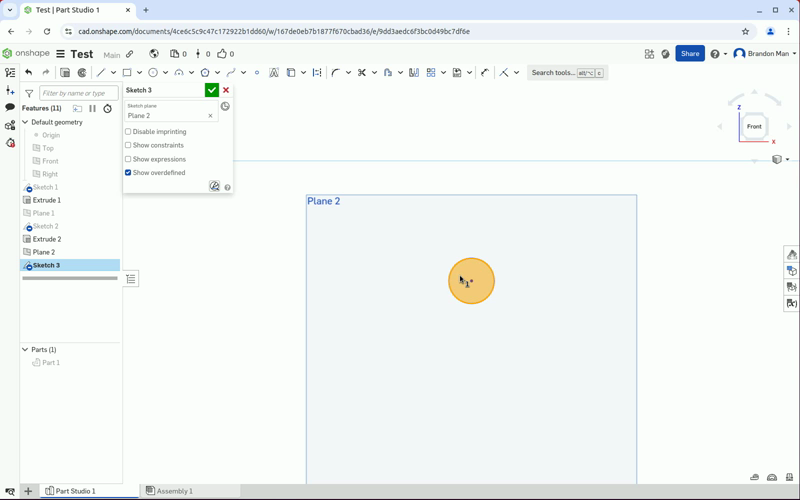
scroll(-6)
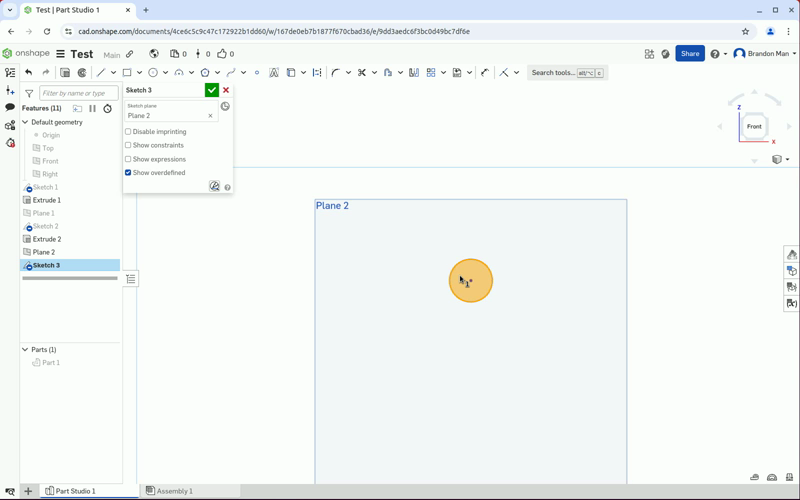
scroll(-6)
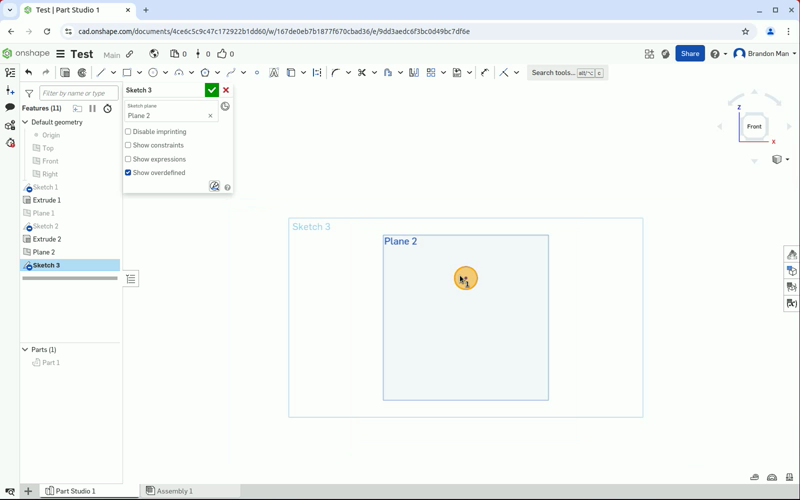
scroll(-6)
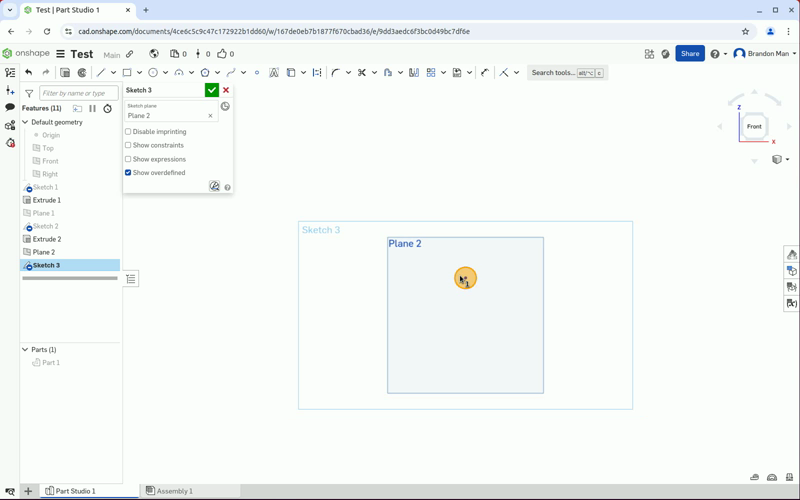
scroll(-6)
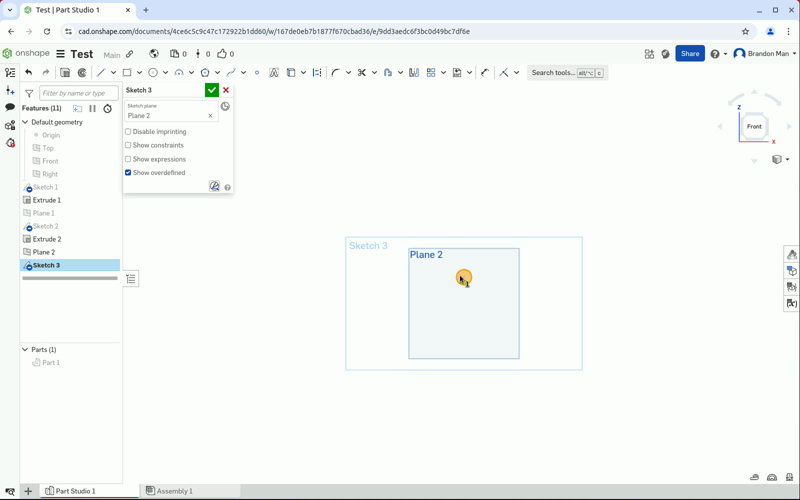
scroll(-6)
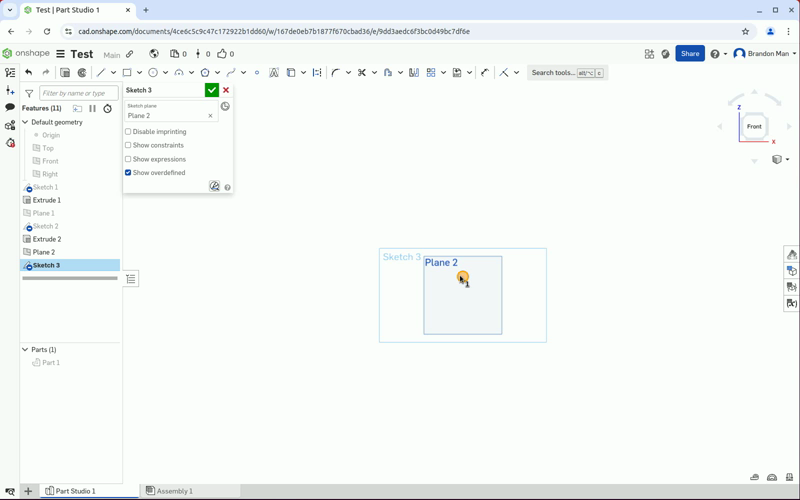
scroll(-6)
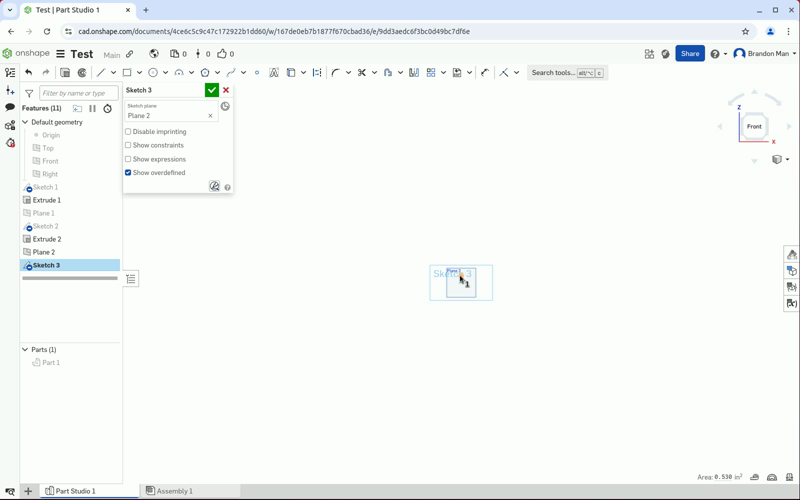
mouse_move(73, 352)
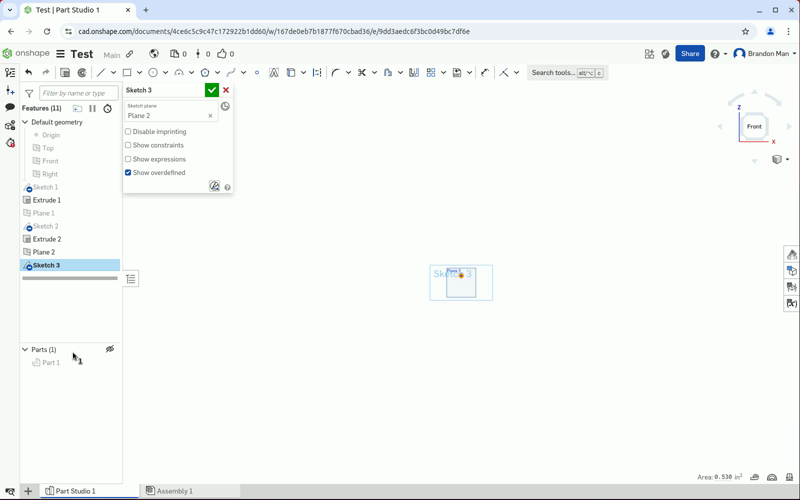
key(shift+y)
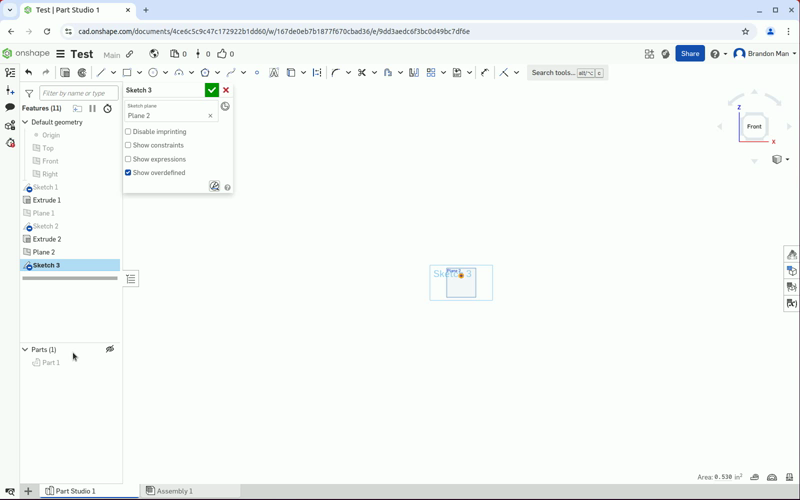
key(shift+e)
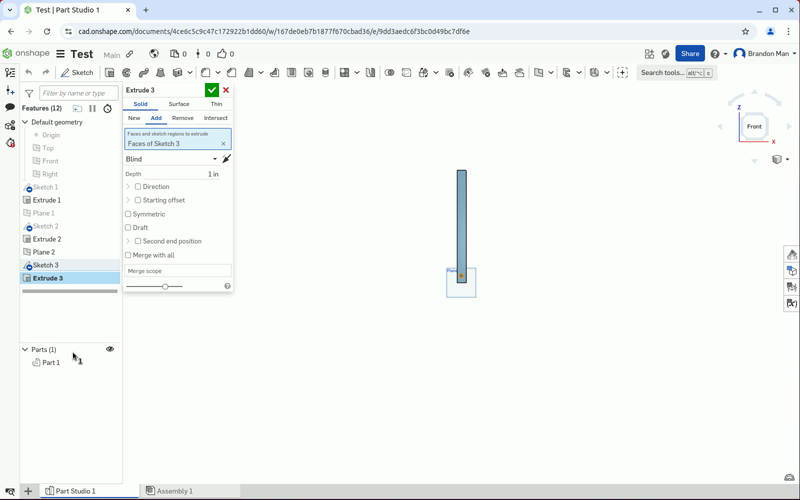
mouse_move(143, 106)
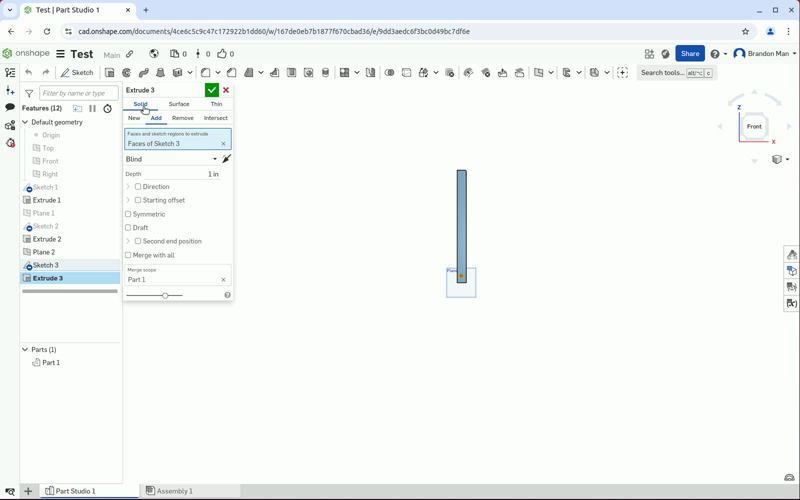
click(143, 106)
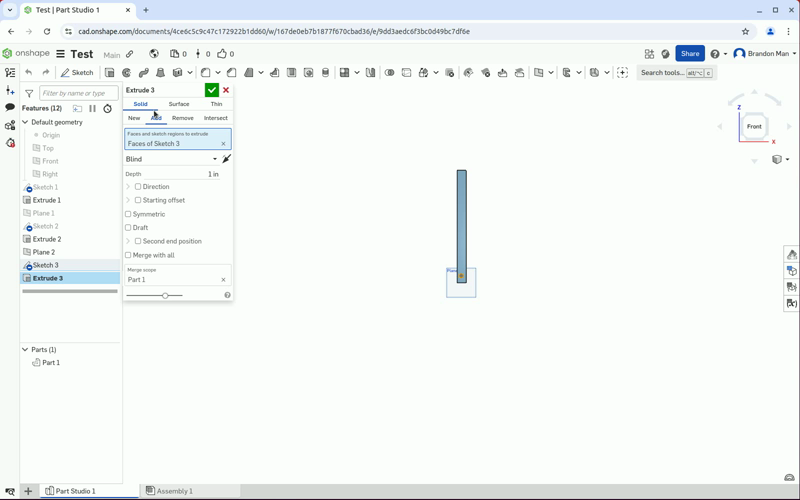
mouse_move(186, 120)
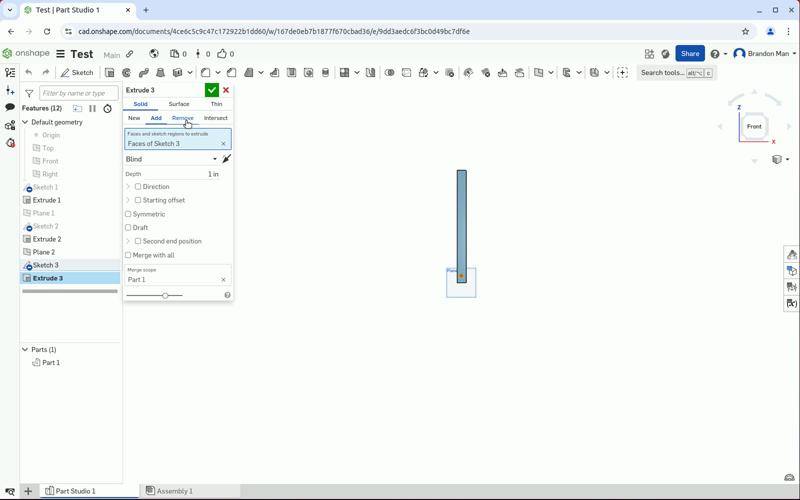
click(186, 120)
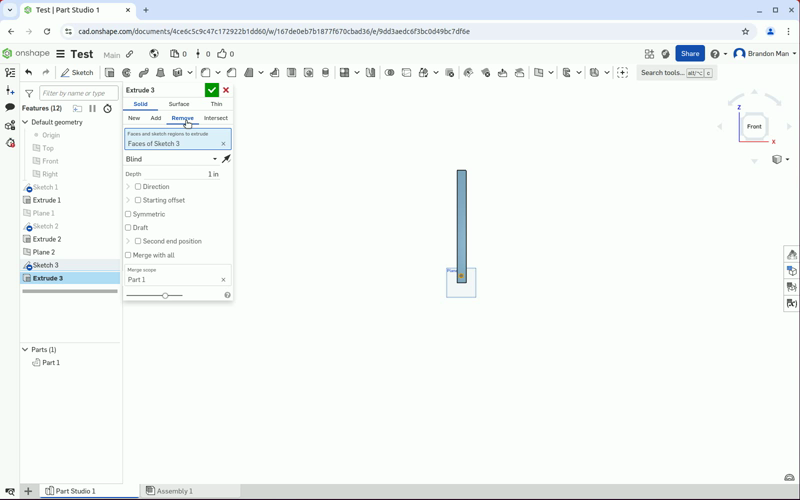
key(tab, 4)
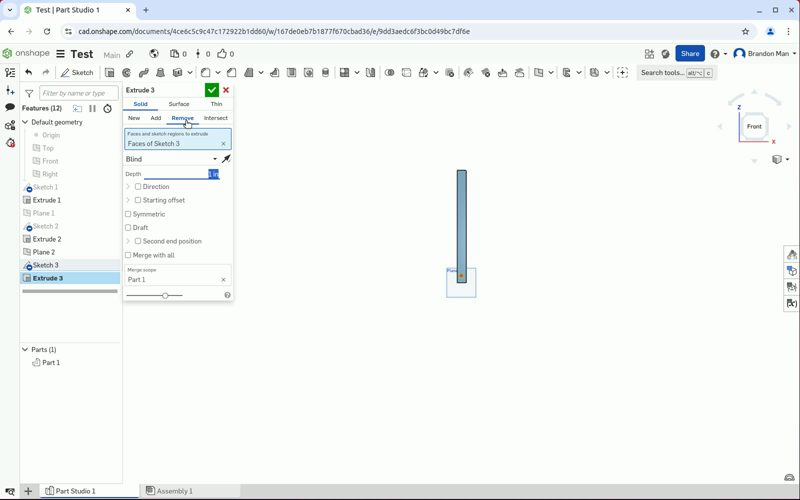
text(0.241)
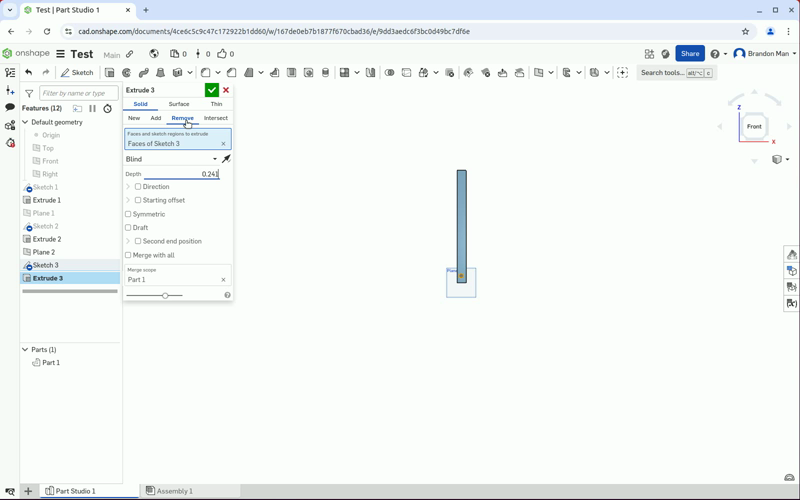
key(tab, 6)
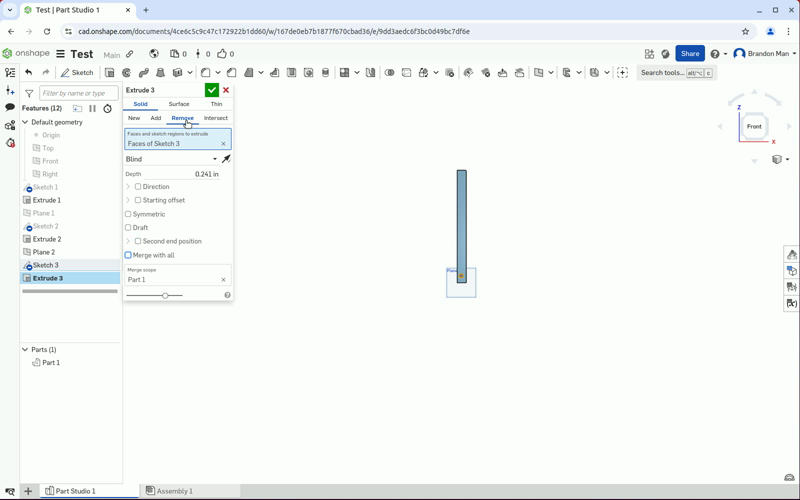
key(space)
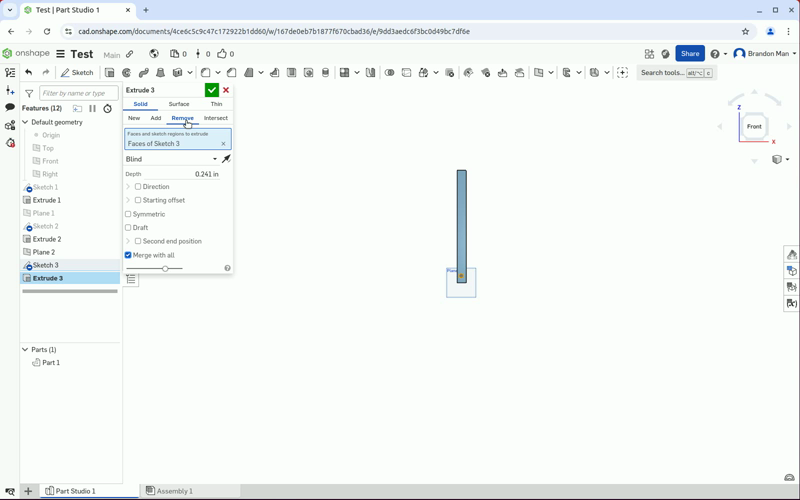
key(enter)
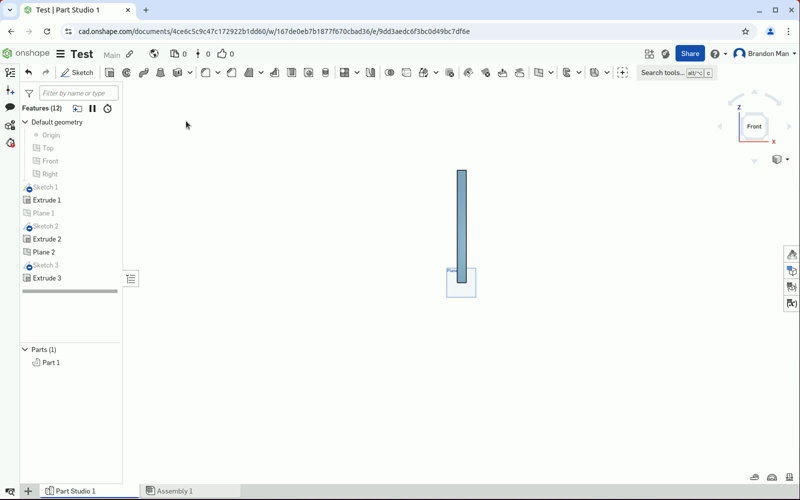
key(shift+h)
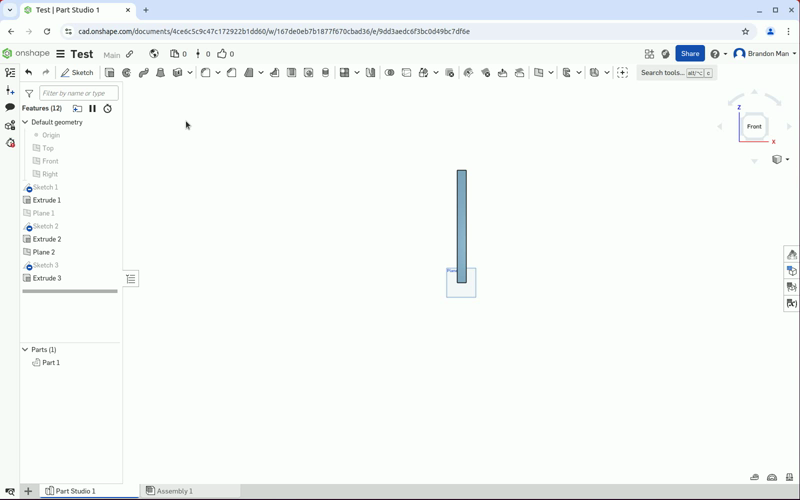
key(shift+h)
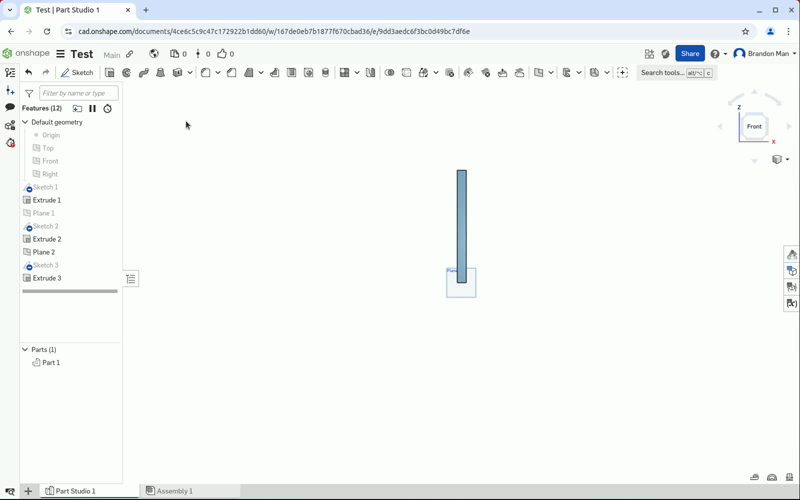
key(shift+7)
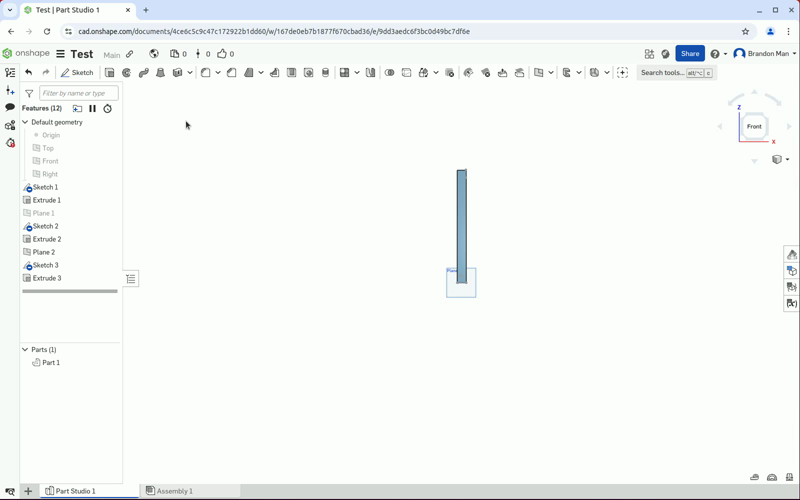
key(left, 2)
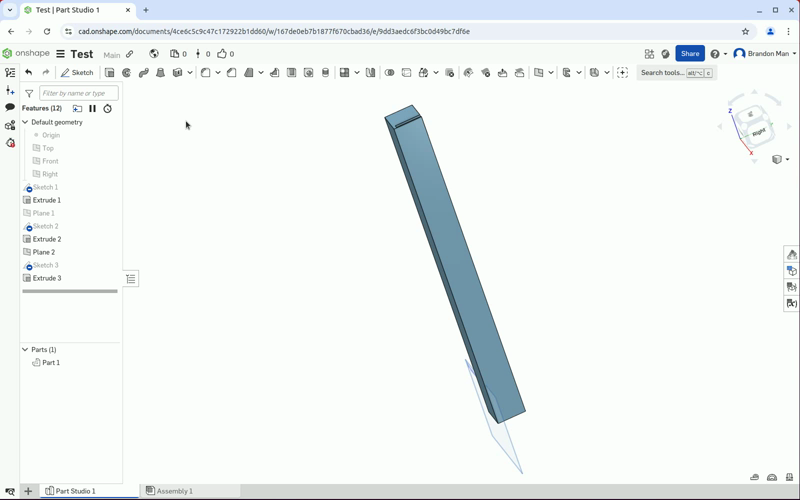
key(down, 2)
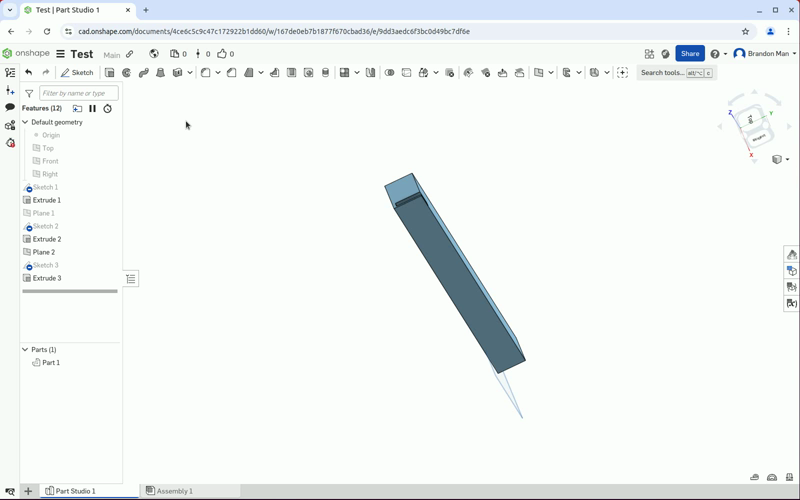
key(up, 2)
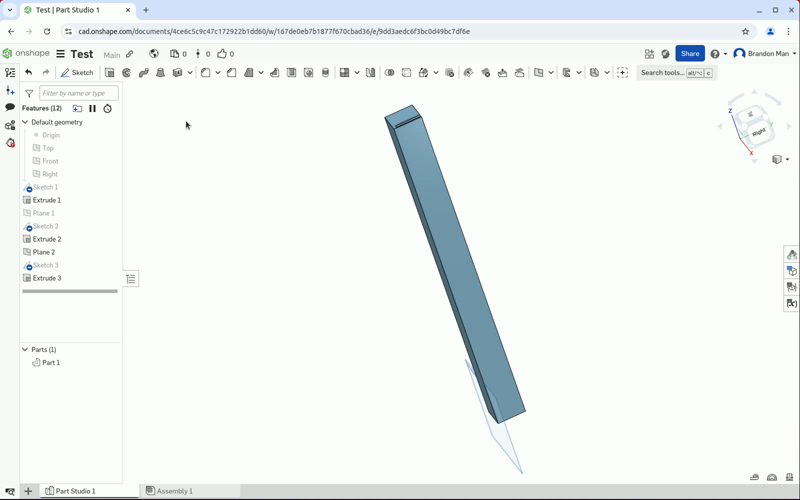
key(right, 2)
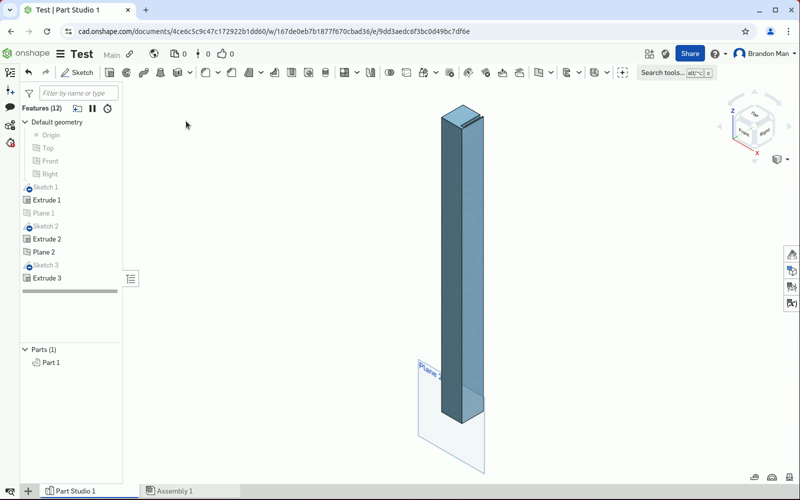
mouse_move(73, 189)
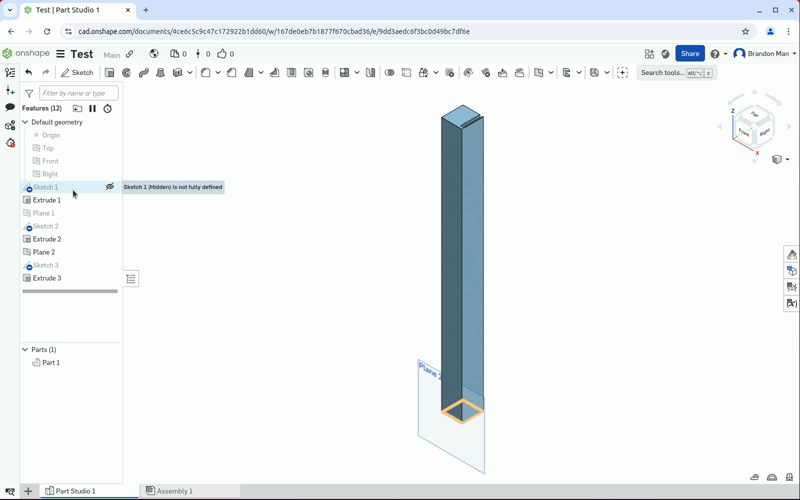
click(73, 189)